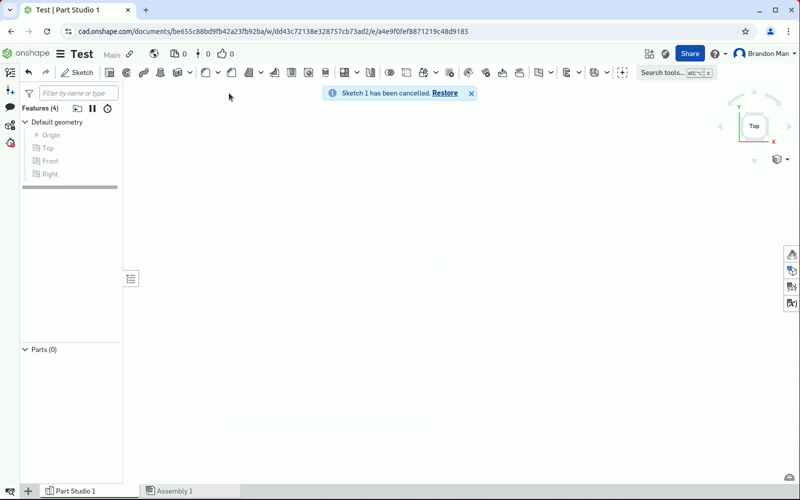
key(shift+h)
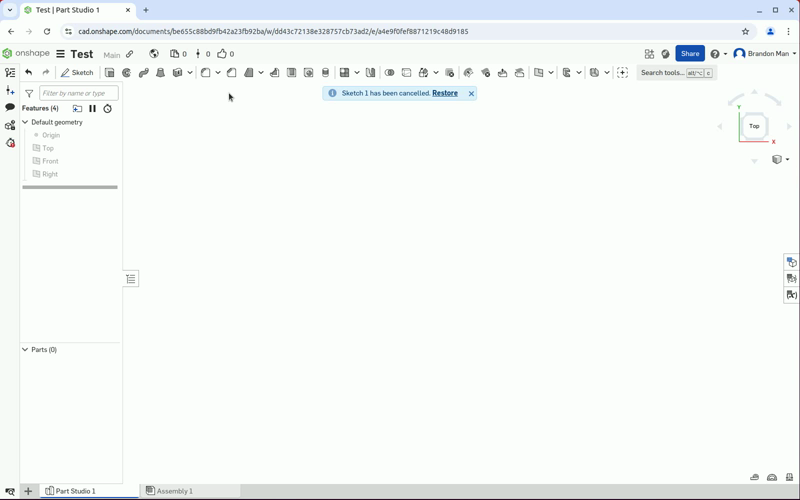
mouse_move(73, 352)
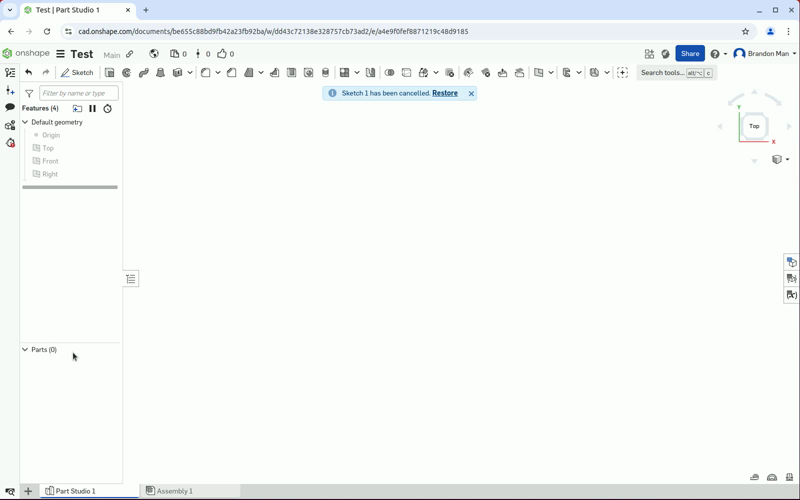
key(y)
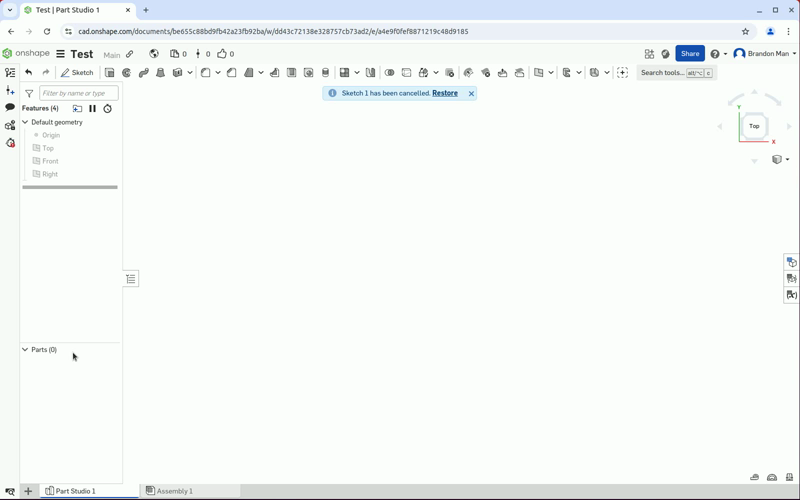
key(shift+p)
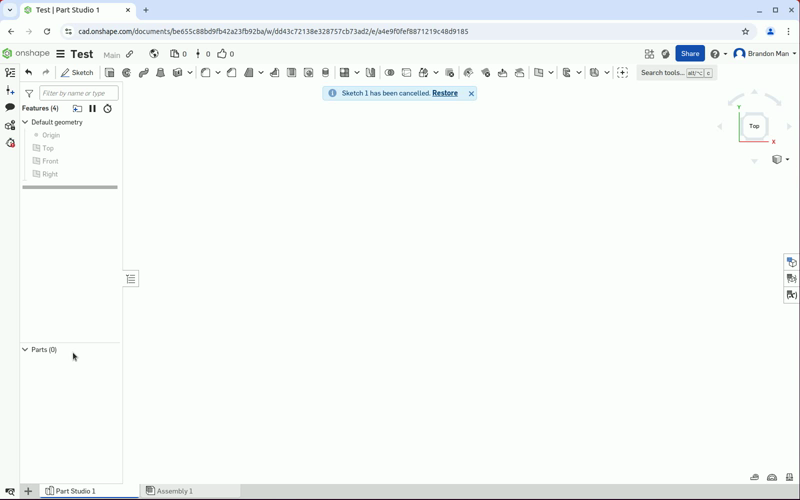
key(space)
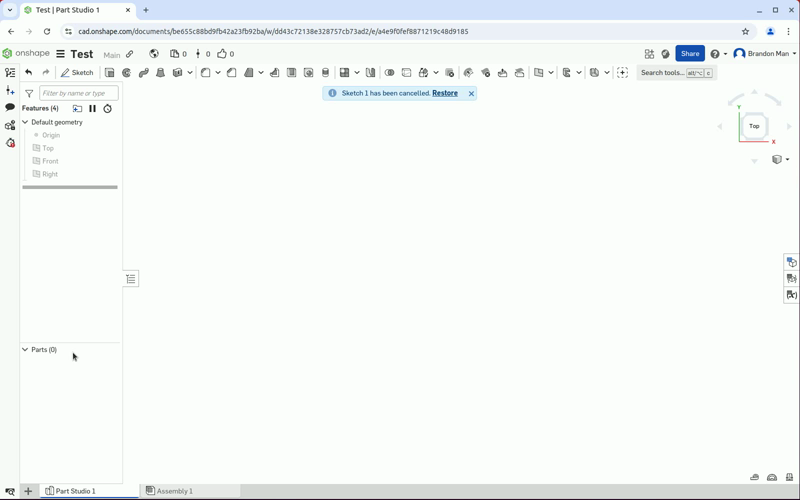
key_down(shift)
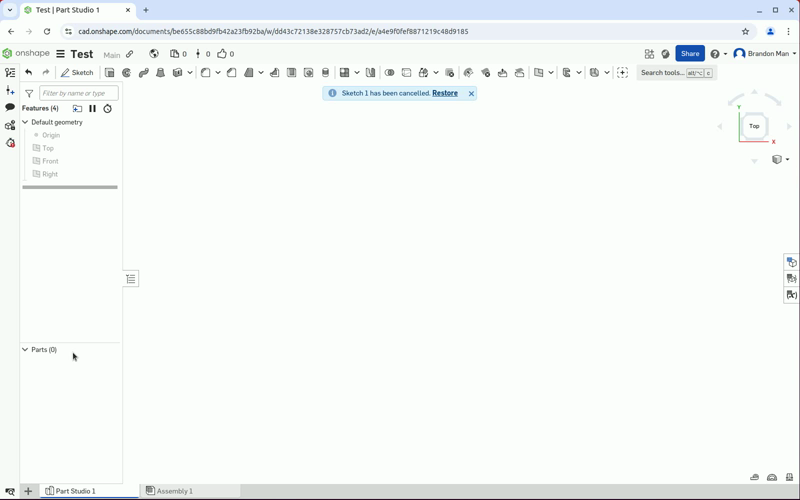
key(up)
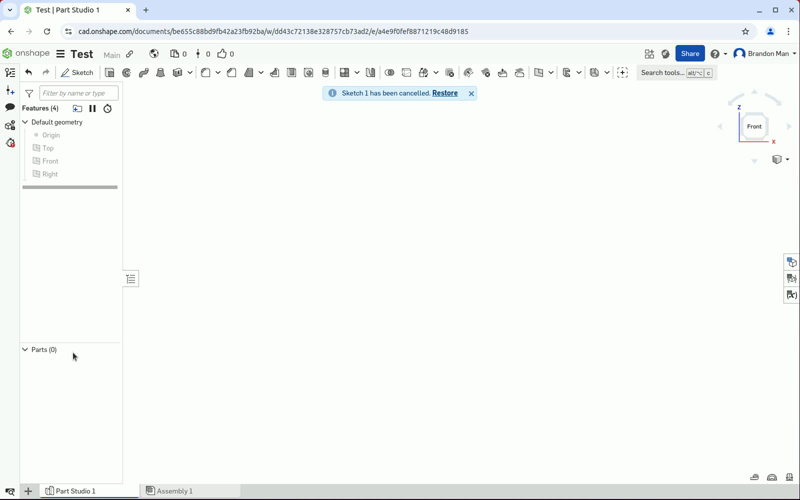
key_up(shift)
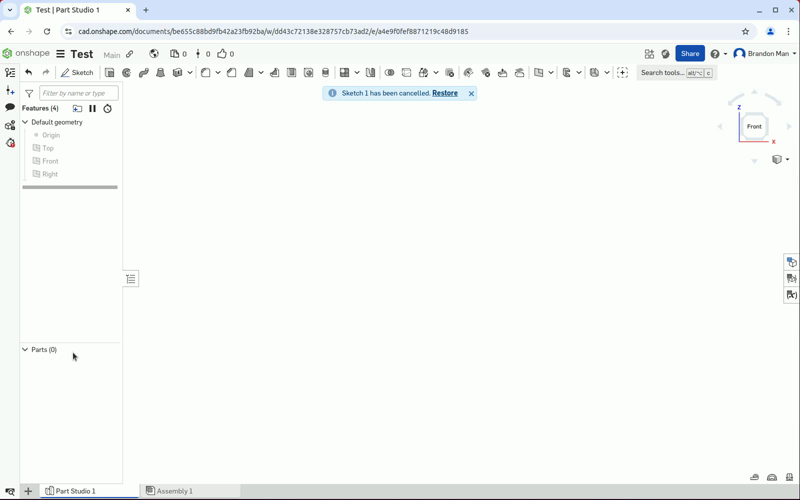
mouse_move(73, 352)
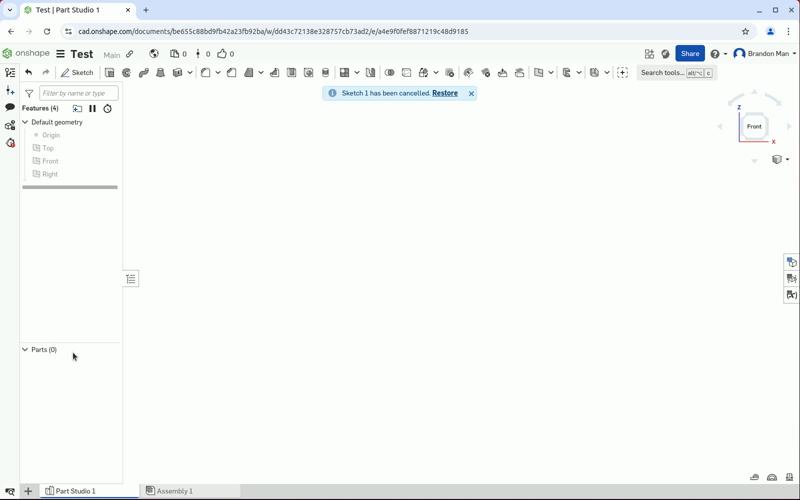
key(shift+y)
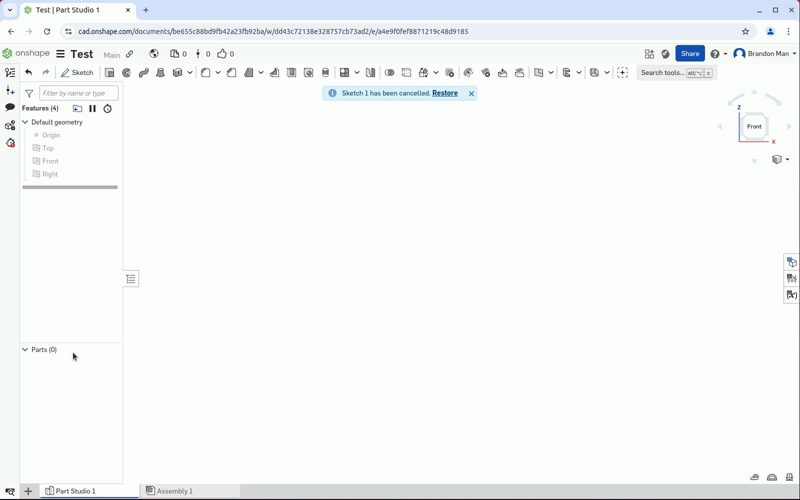
key(shift+s)
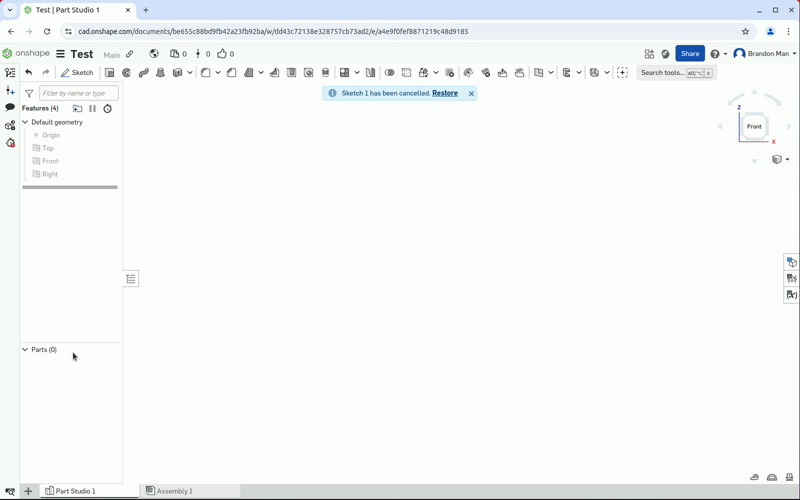
mouse_move(73, 163)
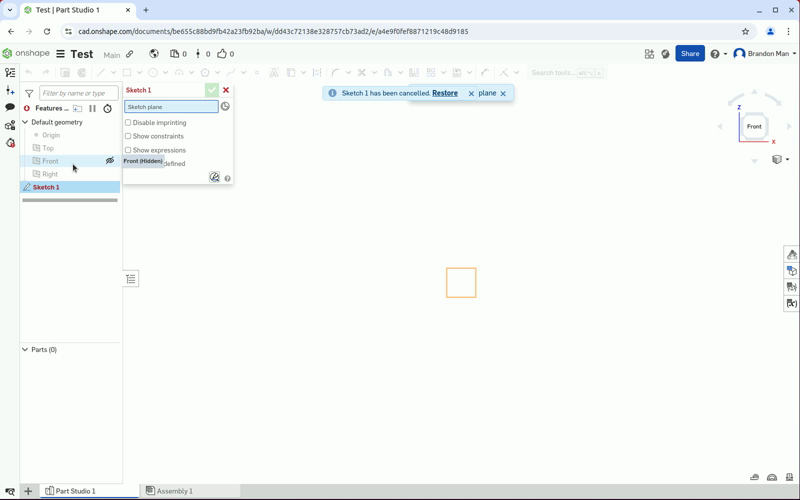
click(73, 163)
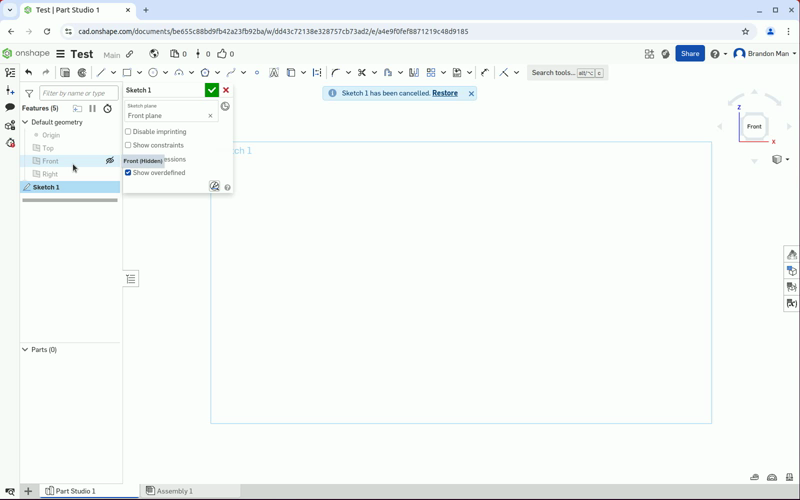
mouse_move(73, 352)
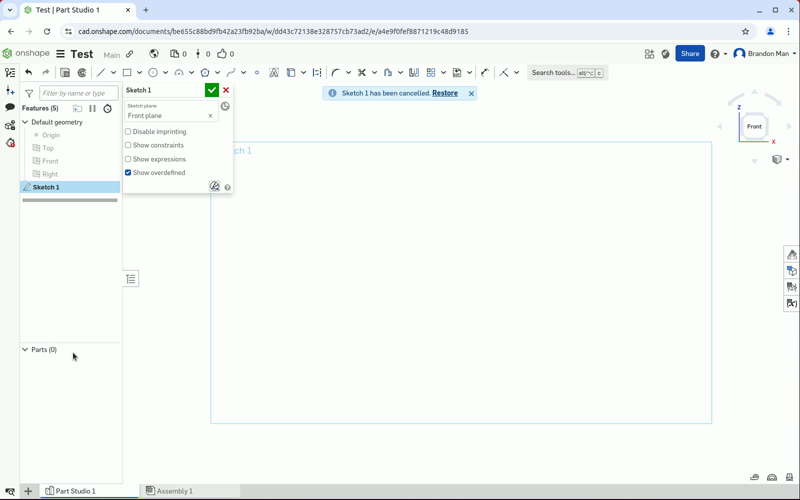
key(y)
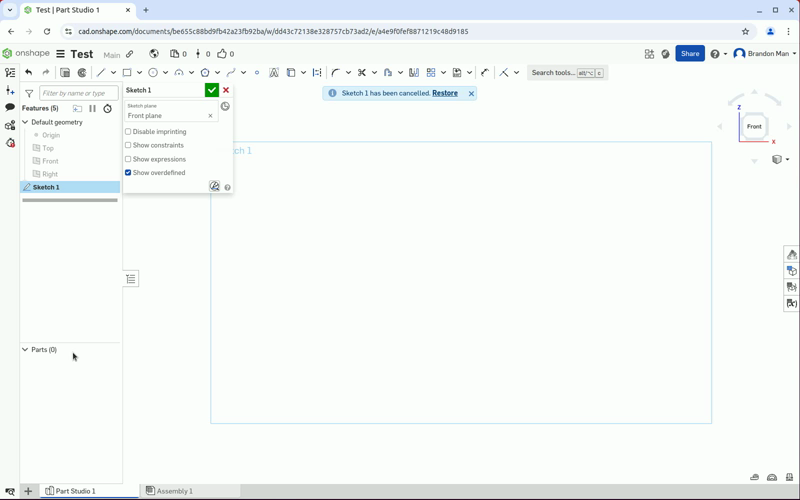
key(l)
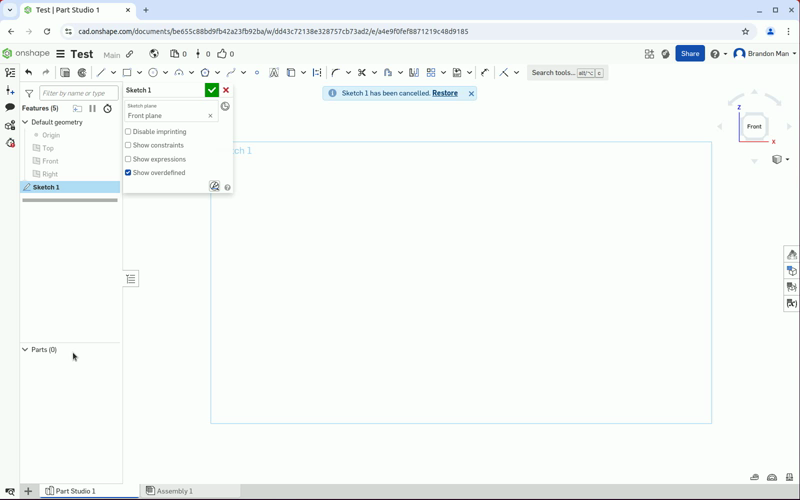
key_down(shift)
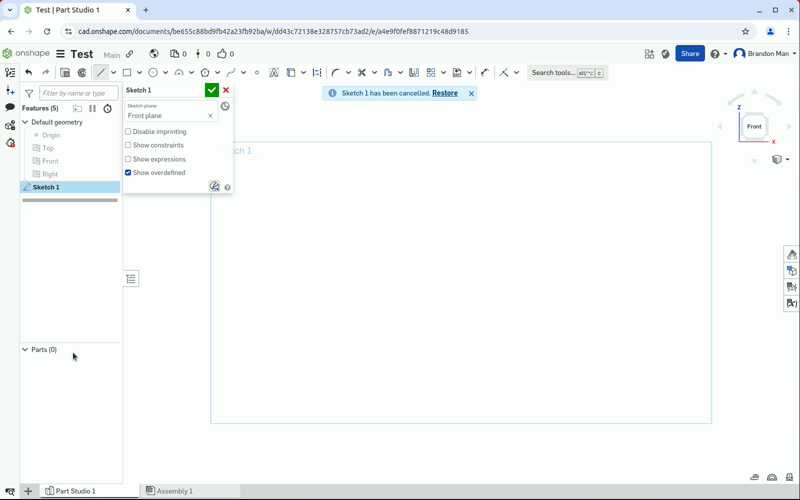
mouse_move(383, 334)
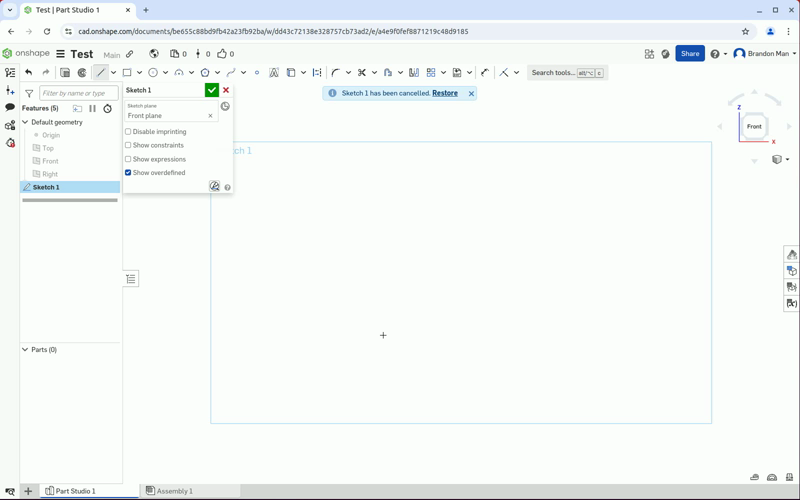
click(383, 334)
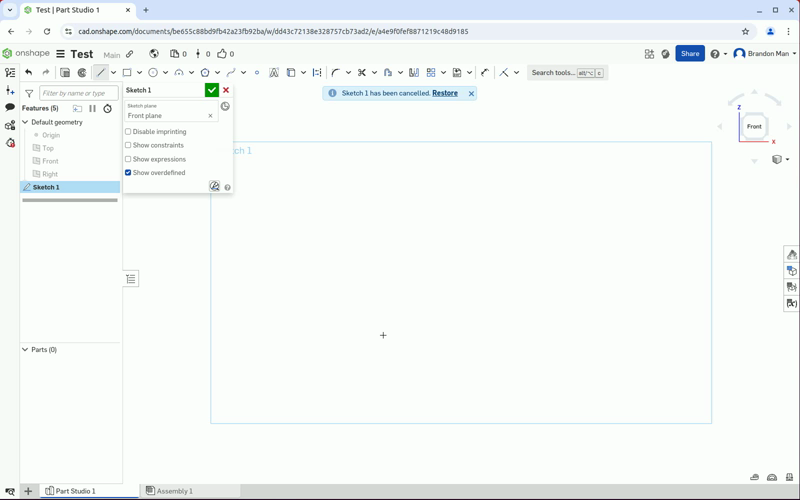
key_up(shift)
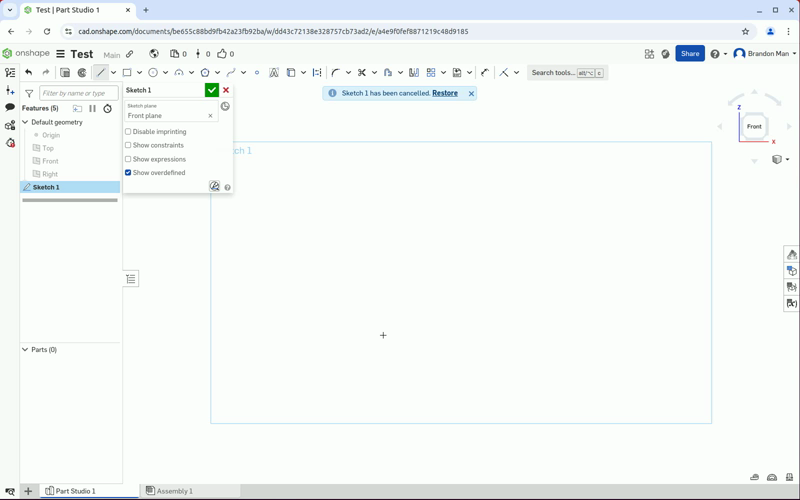
key_down(shift)
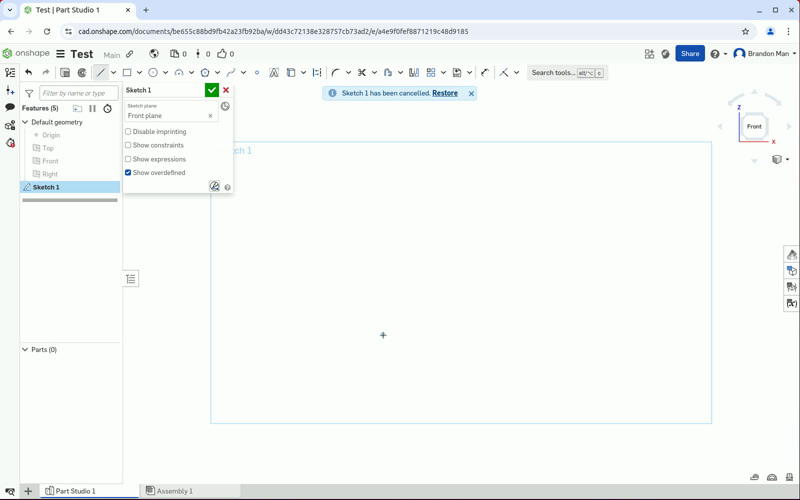
mouse_move(413, 334)
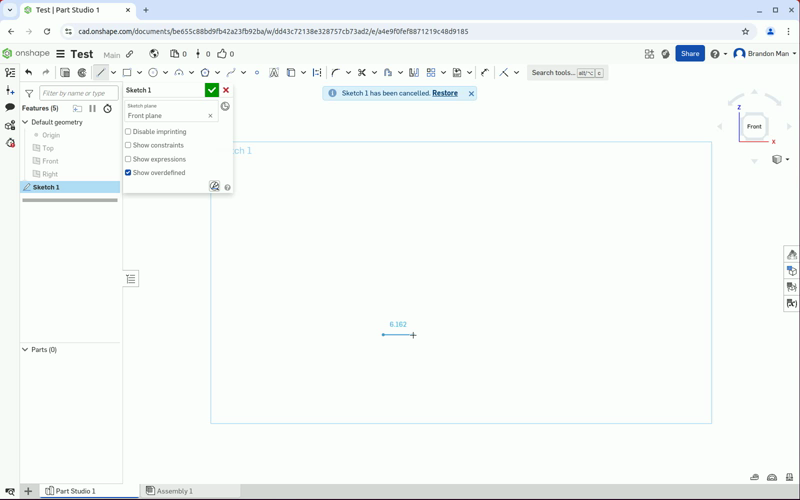
mouse_move(420, 334)
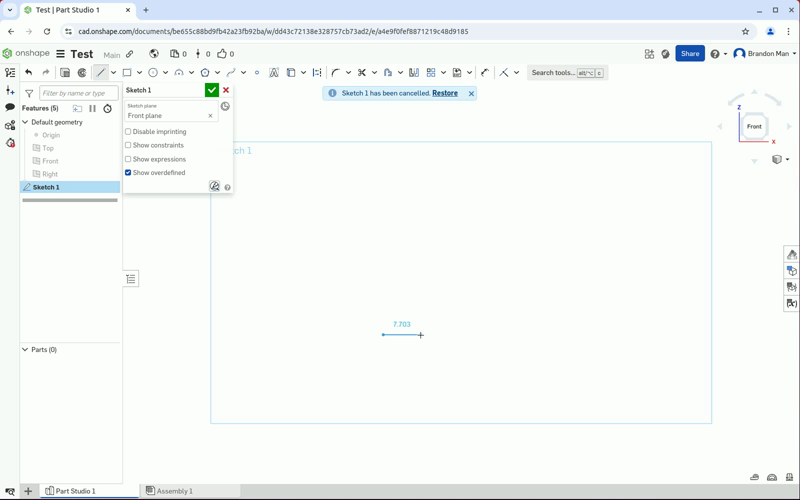
click(420, 334)
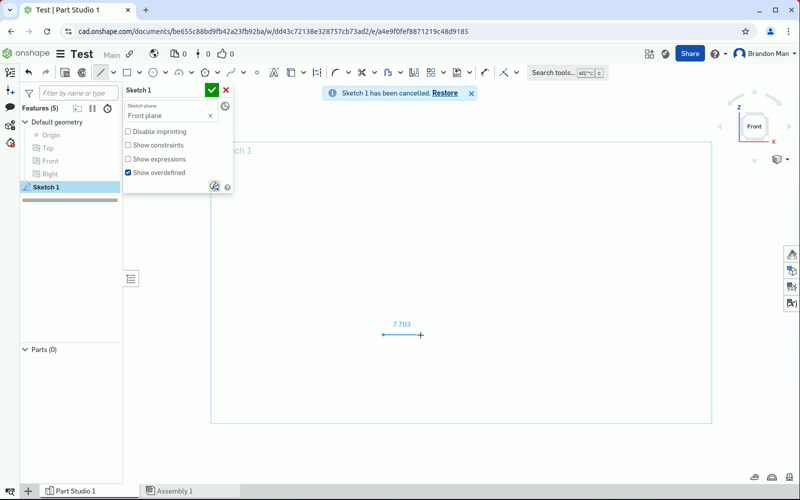
key_up(shift)
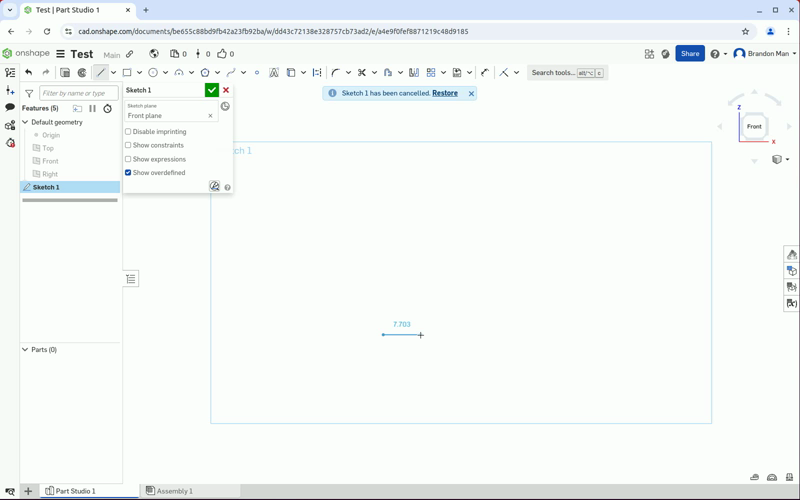
key_down(shift)
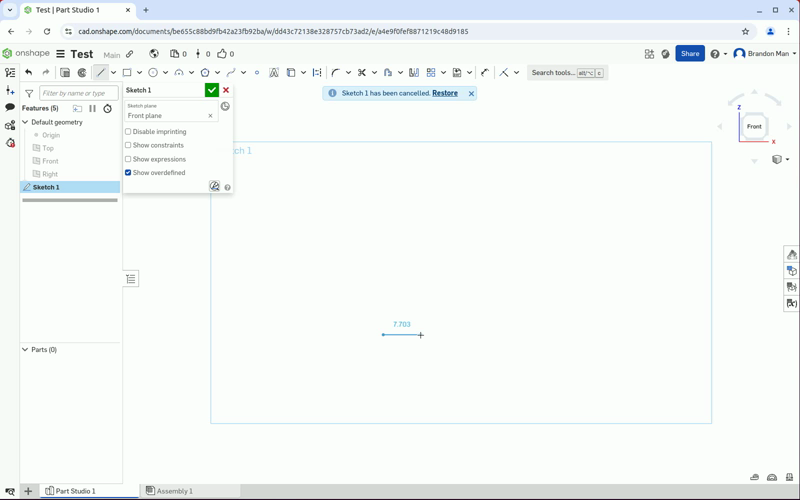
mouse_move(450, 334)
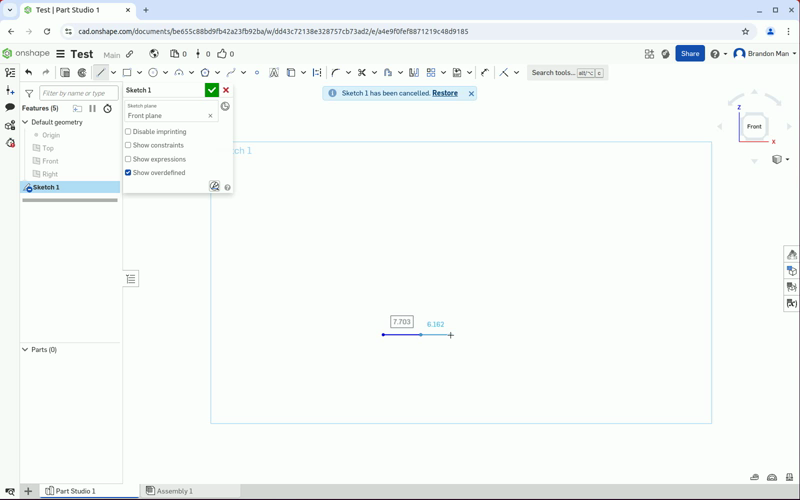
mouse_move(420, 297)
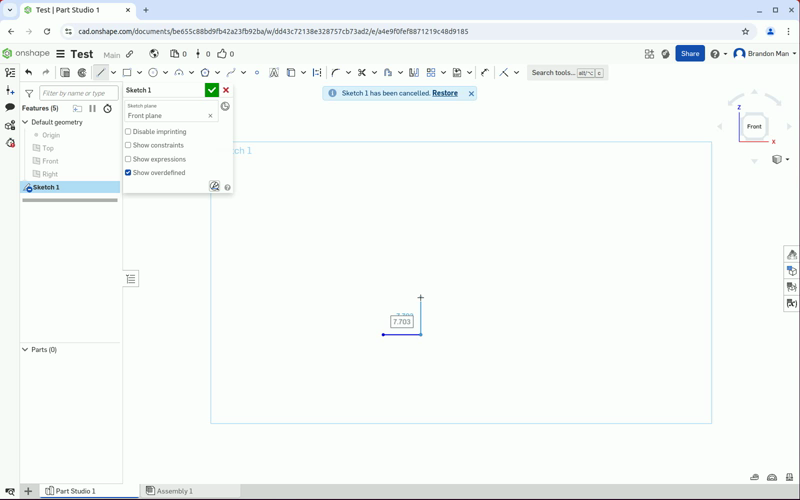
click(420, 297)
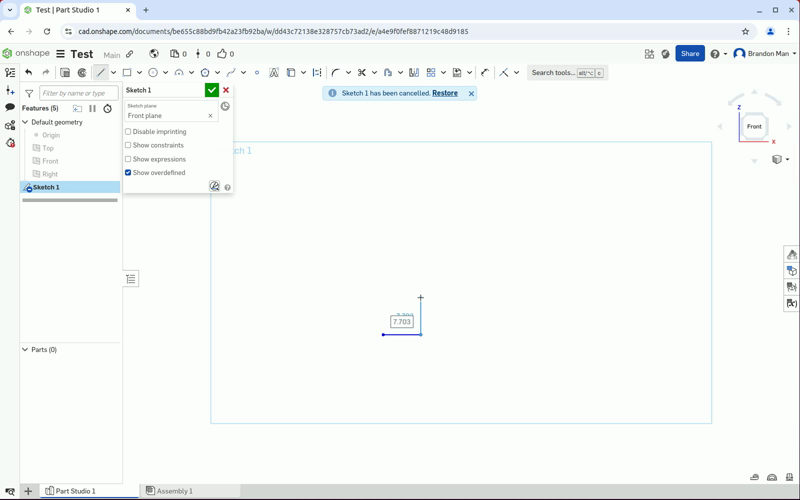
key_up(shift)
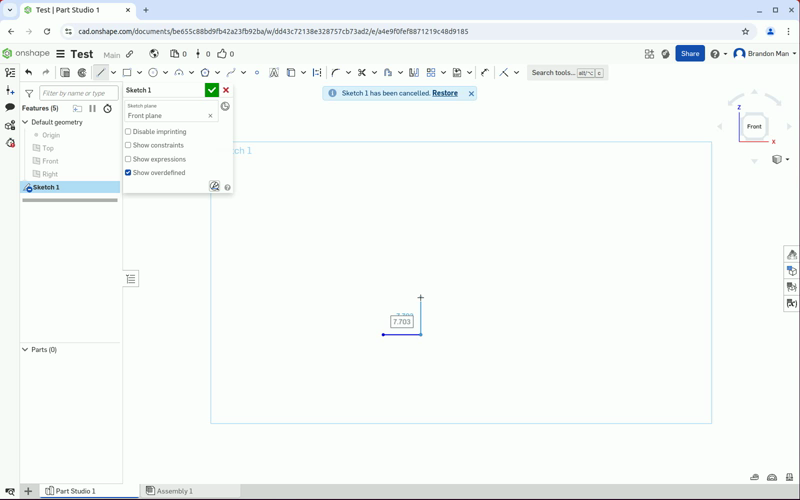
key_down(shift)
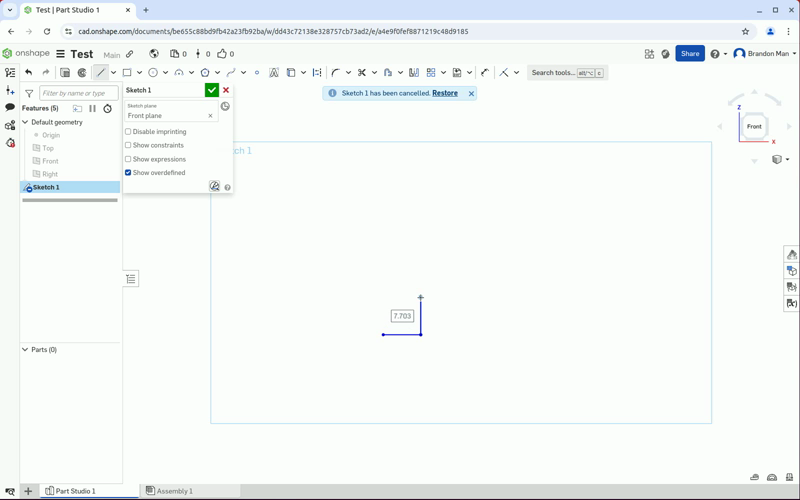
mouse_move(450, 297)
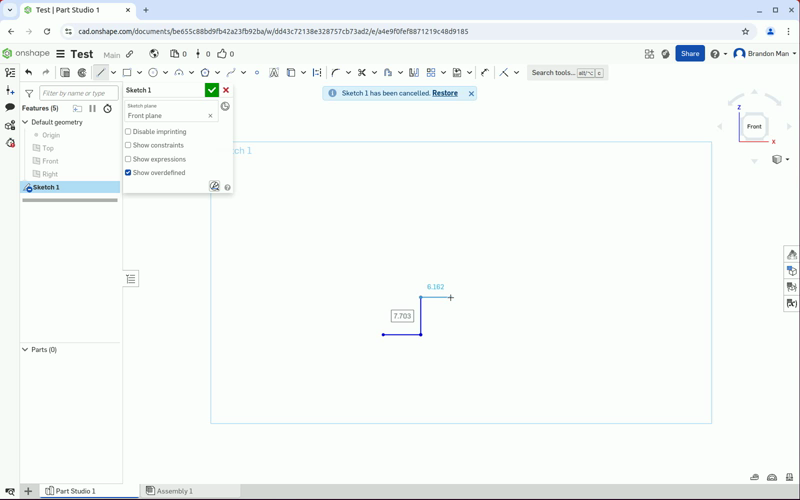
mouse_move(420, 240)
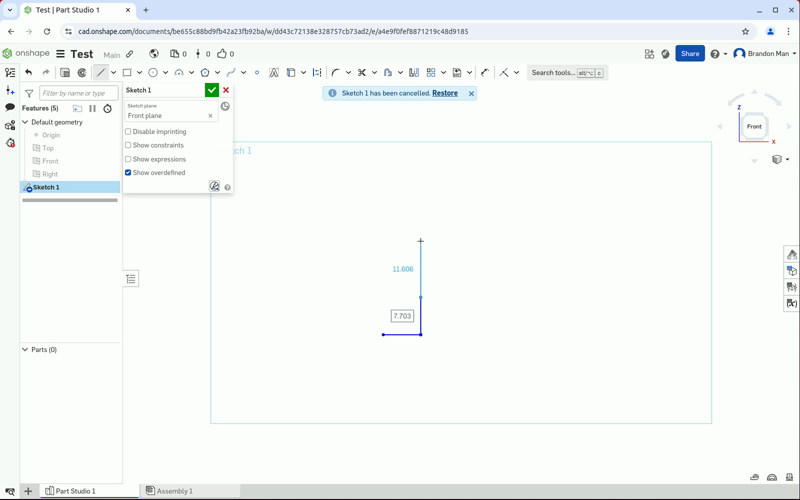
click(420, 240)
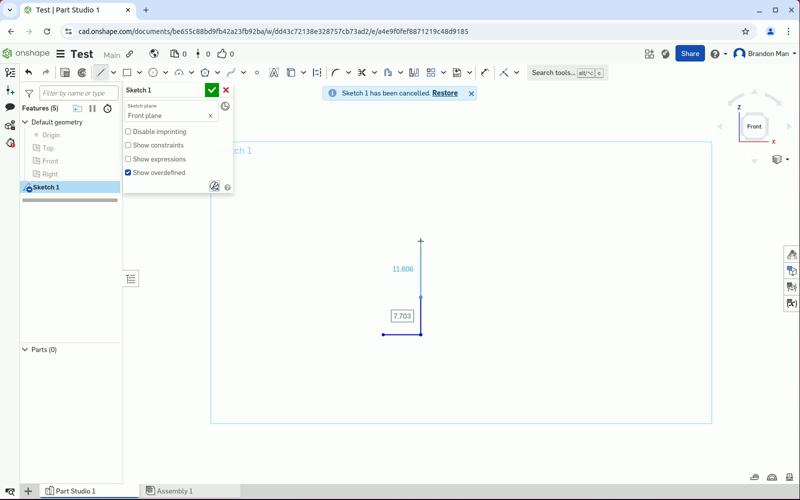
key_up(shift)
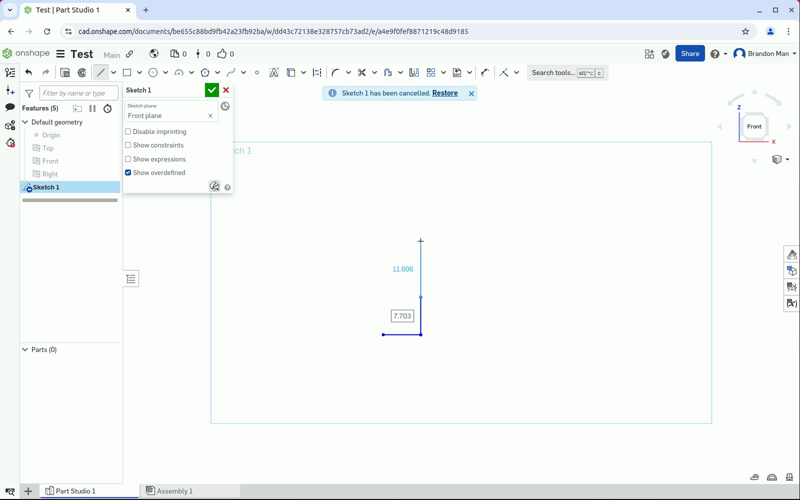
key_down(shift)
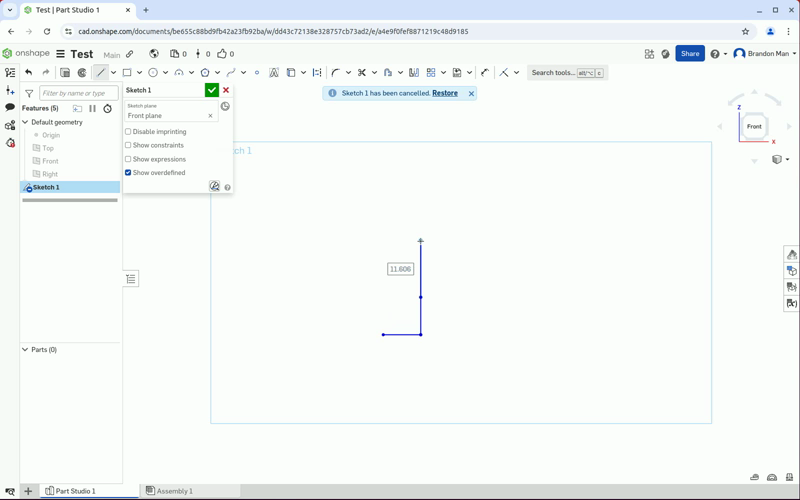
mouse_move(450, 240)
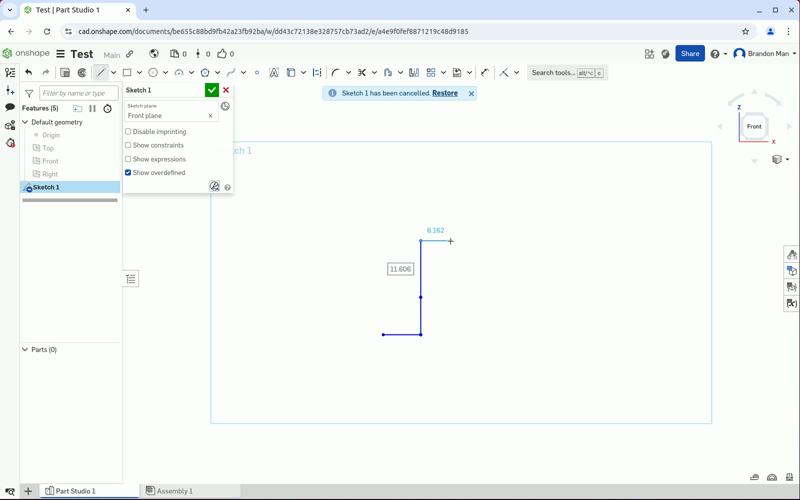
mouse_move(383, 240)
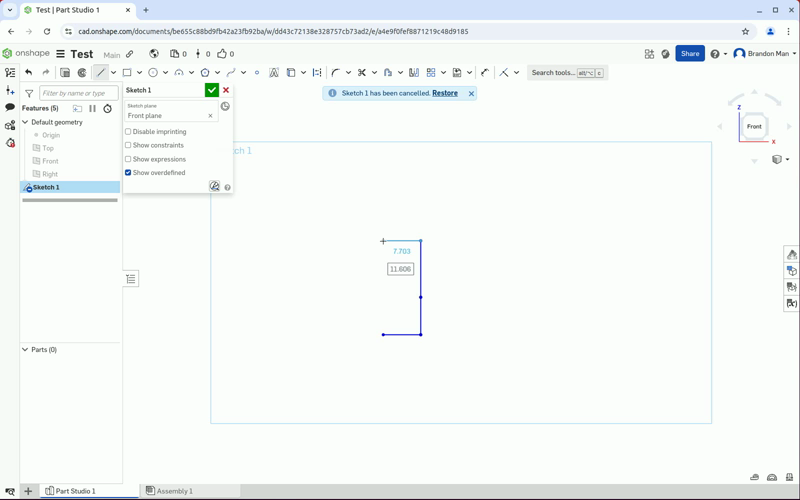
click(383, 240)
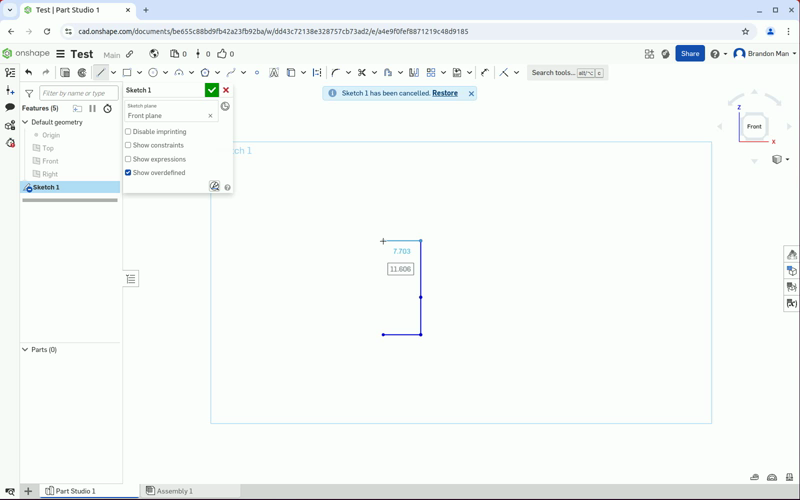
key_up(shift)
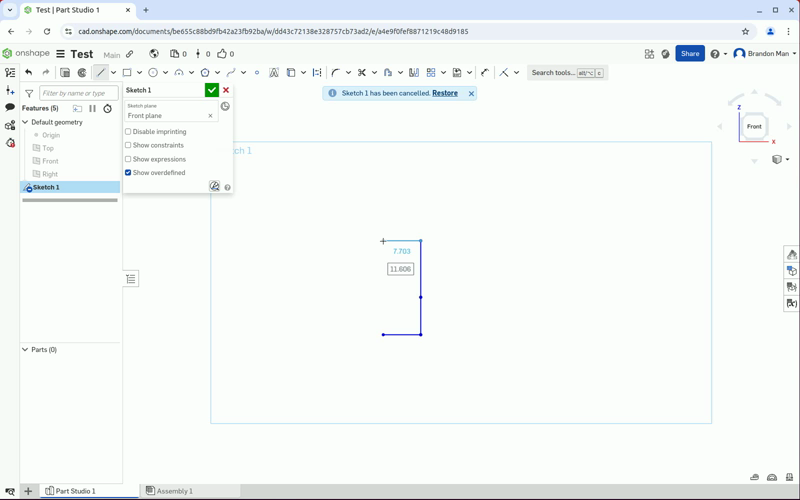
key_down(shift)
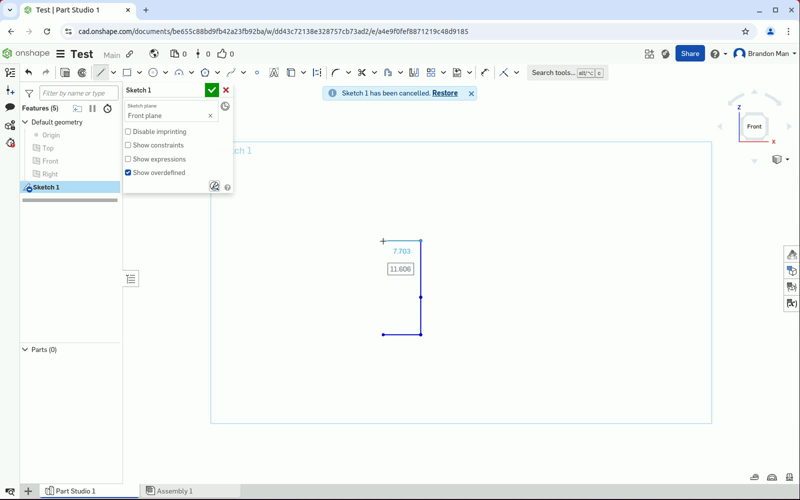
mouse_move(383, 334)
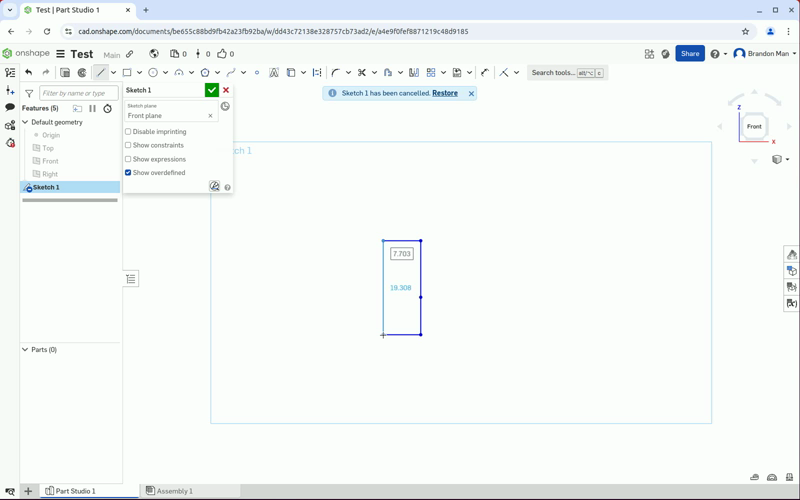
key_up(shift)
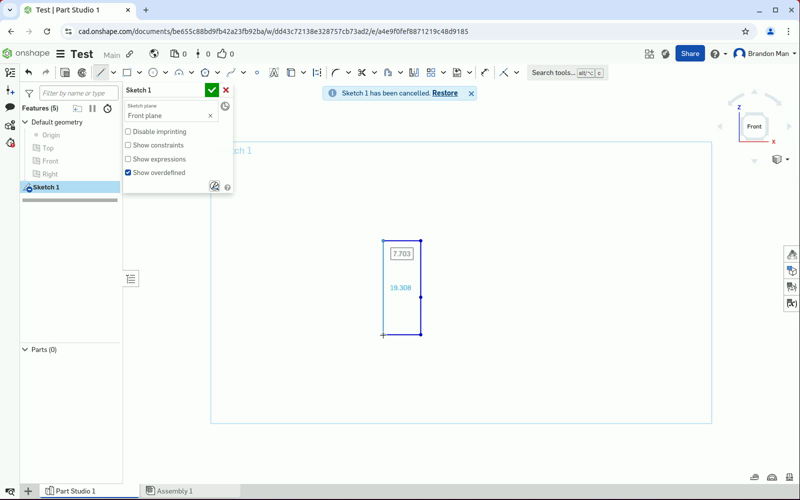
click(383, 334)
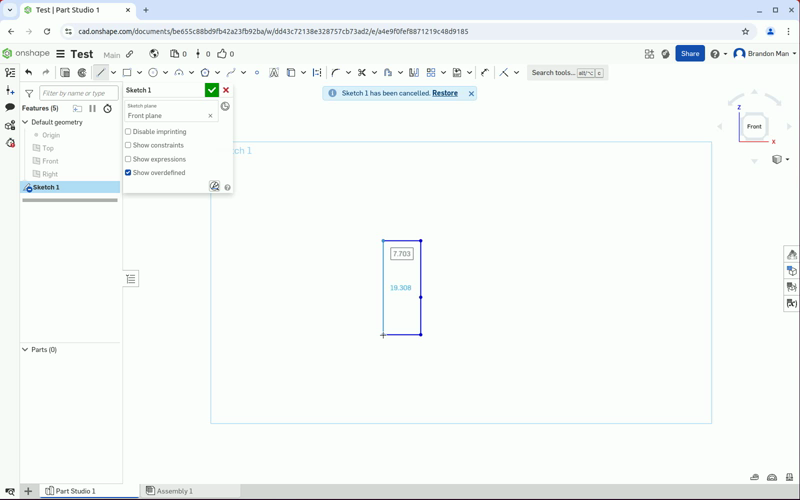
key(esc)
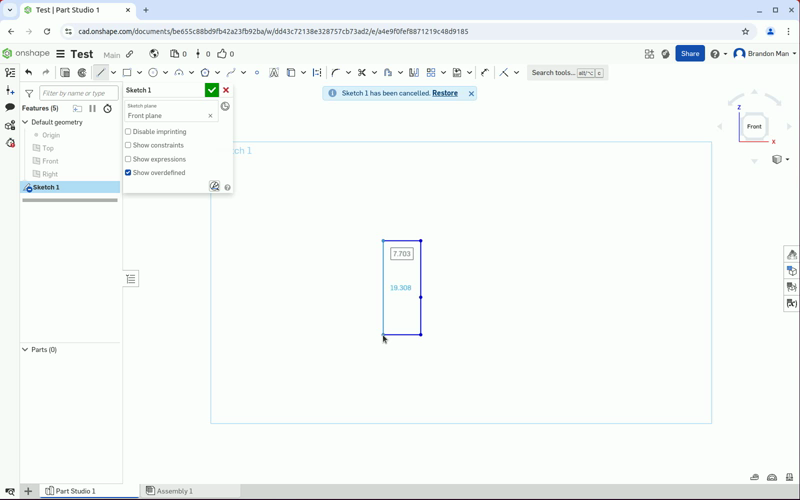
mouse_move(409, 249)
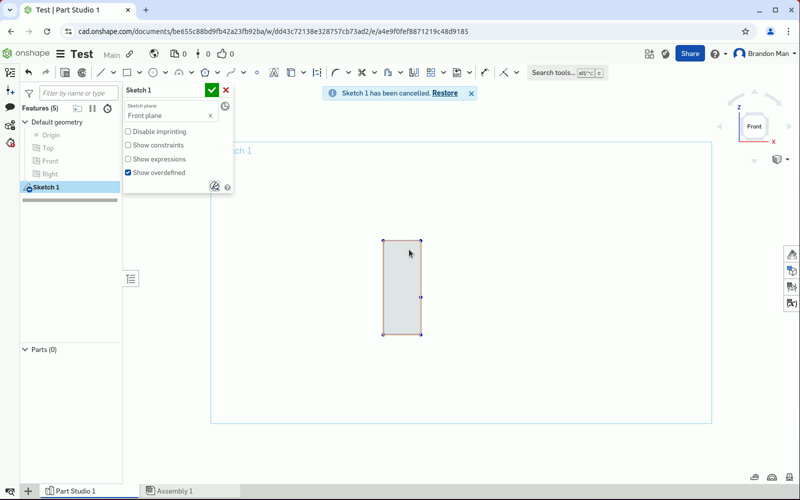
click(409, 249)
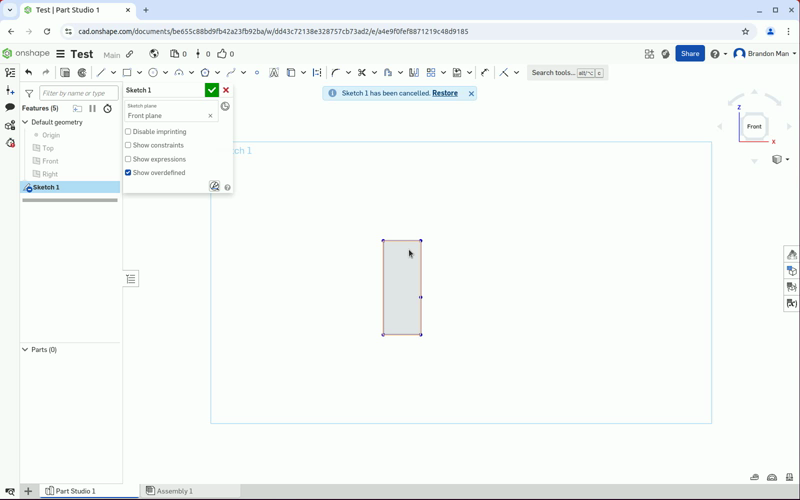
mouse_move(73, 352)
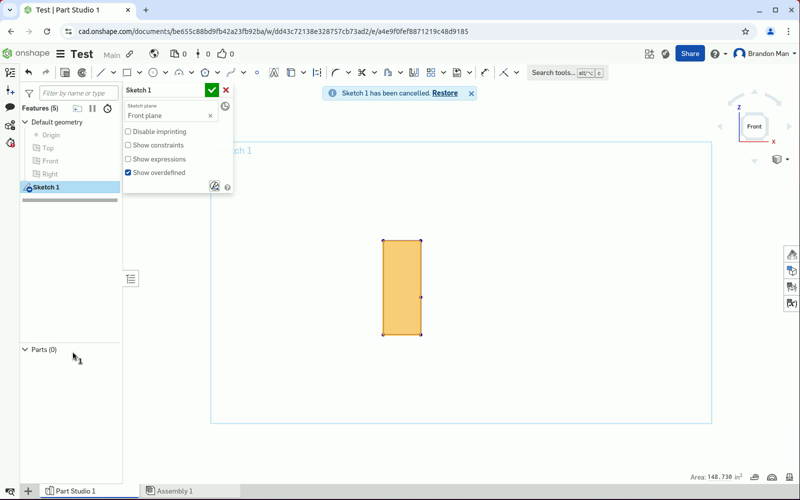
key(shift+y)
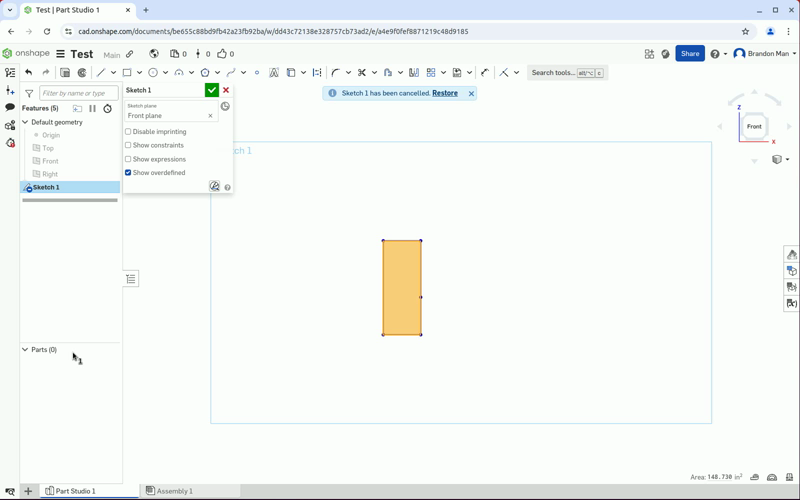
key(shift+e)
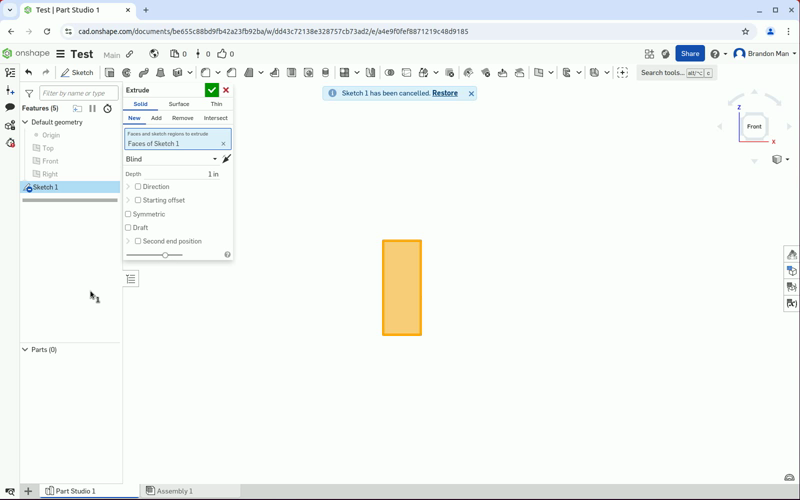
mouse_move(143, 106)
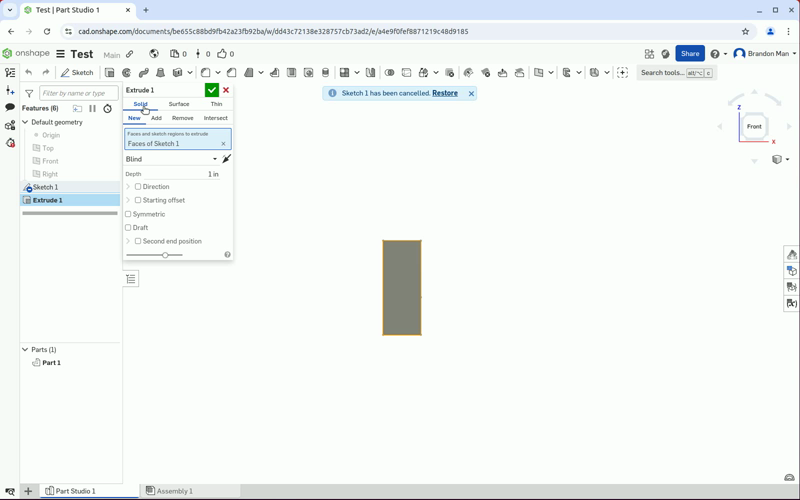
click(143, 106)
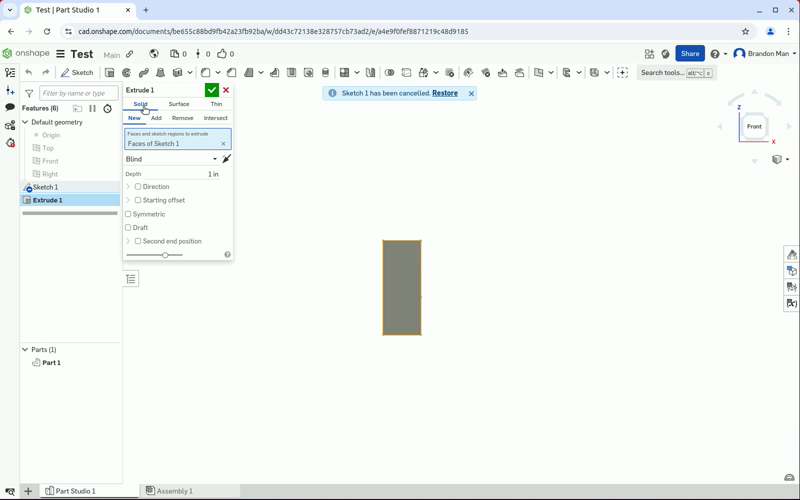
mouse_move(137, 120)
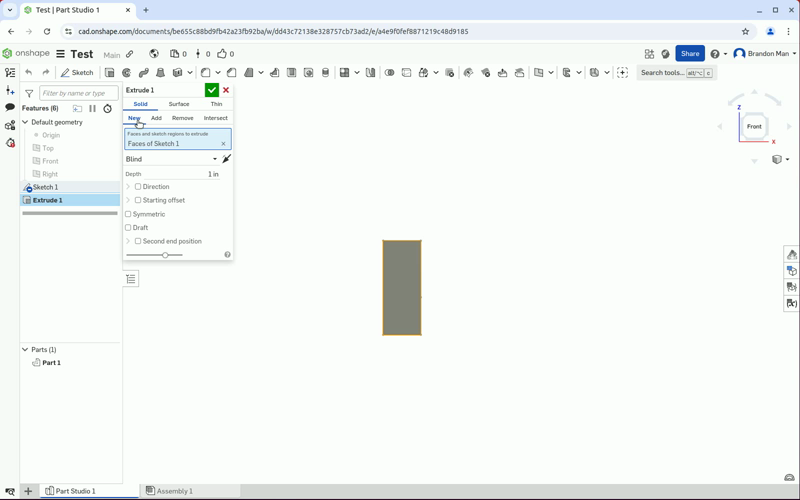
click(137, 120)
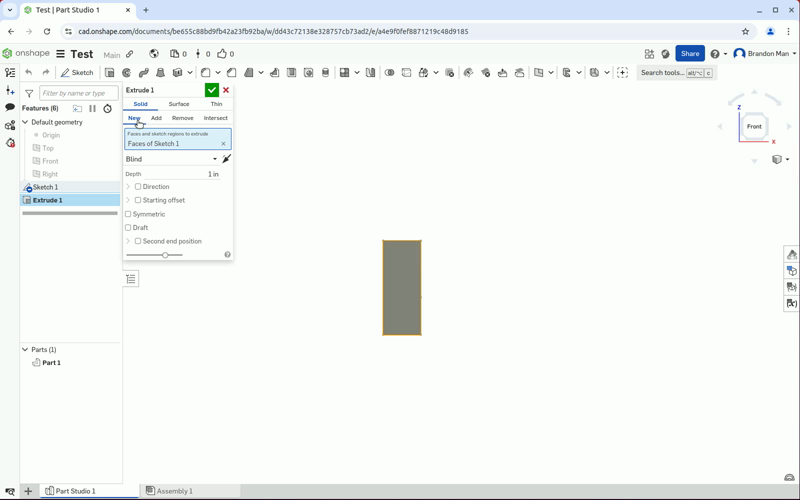
key(tab, 4)
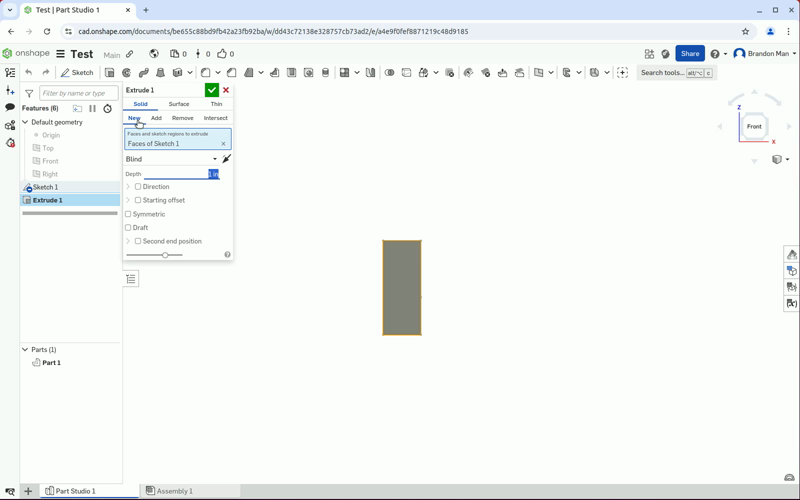
text(11.554)
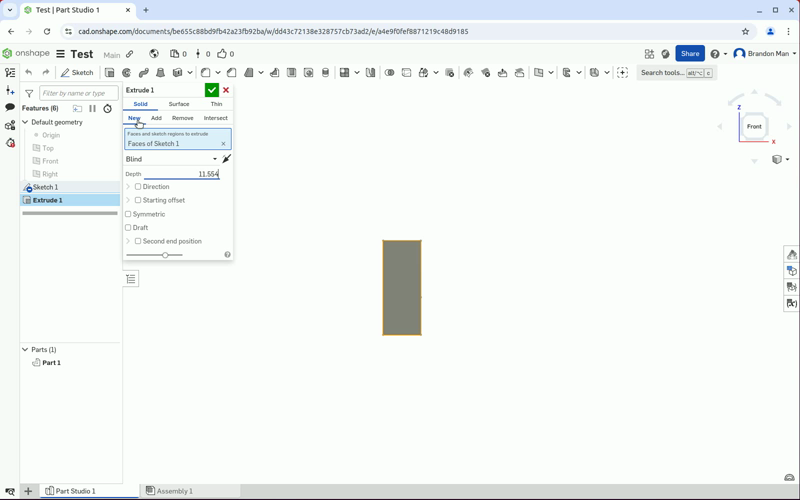
key(enter)
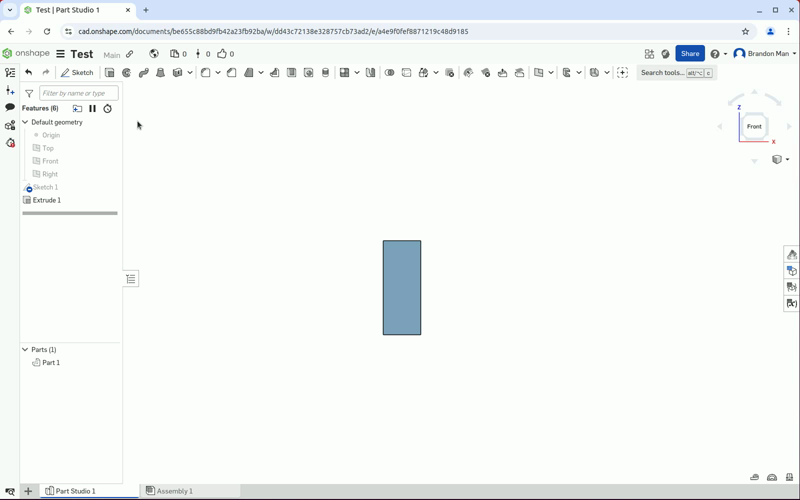
key(shift+h)
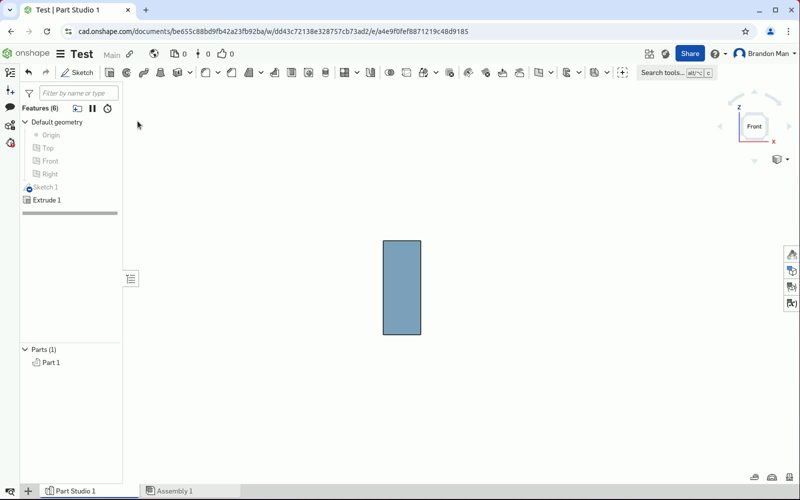
key(shift+h)
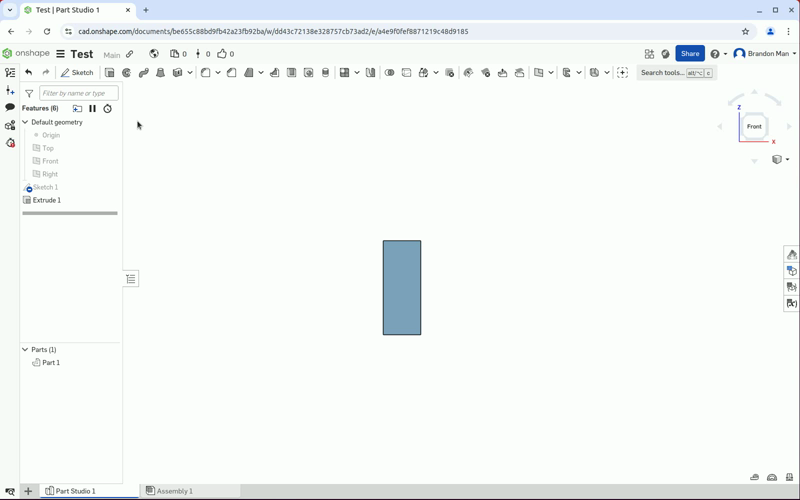
mouse_move(73, 189)
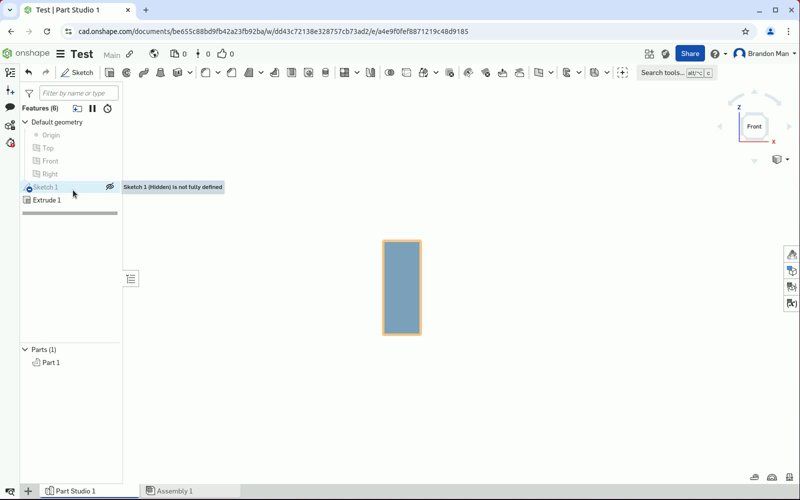
click(73, 189)
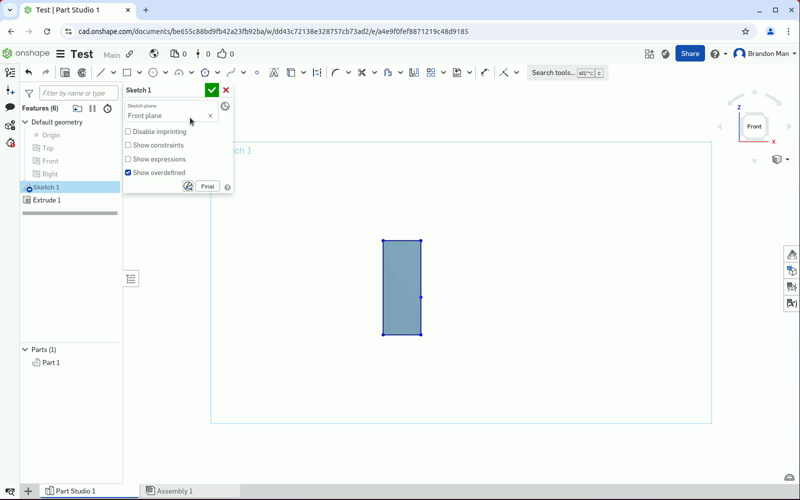
mouse_move(229, 92)
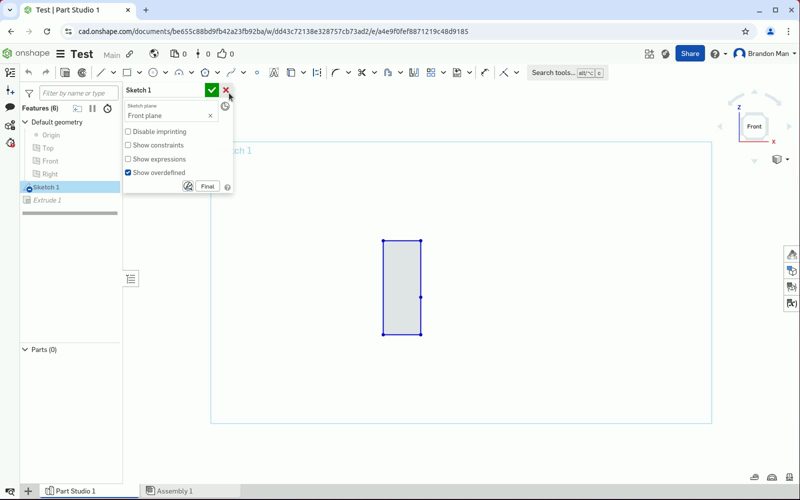
click(229, 92)
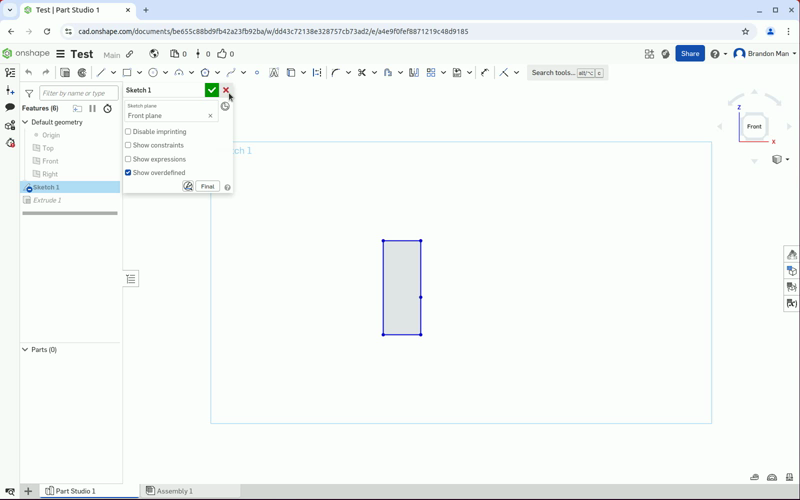
key(shift+s)
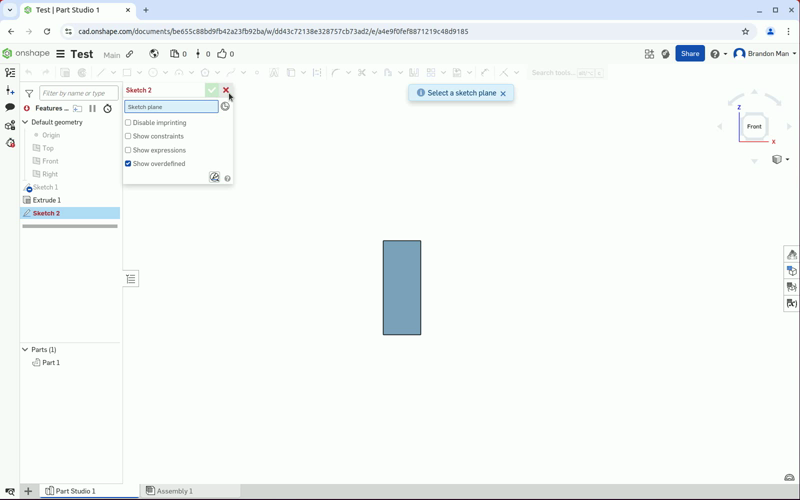
mouse_move(73, 163)
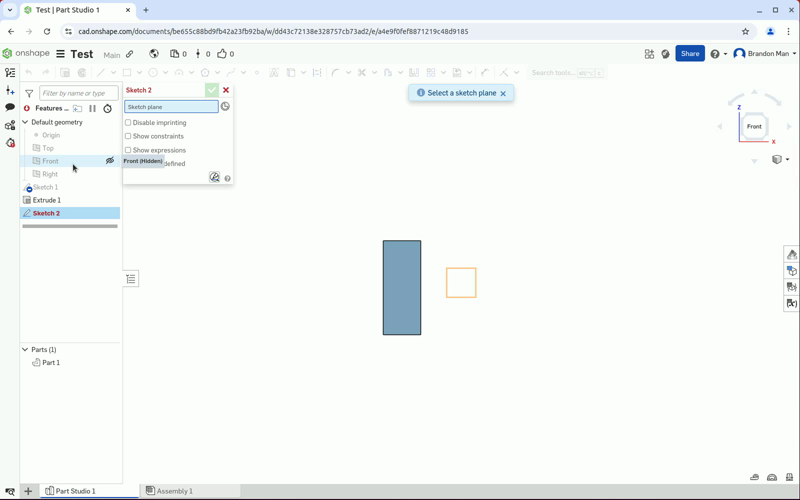
click(73, 163)
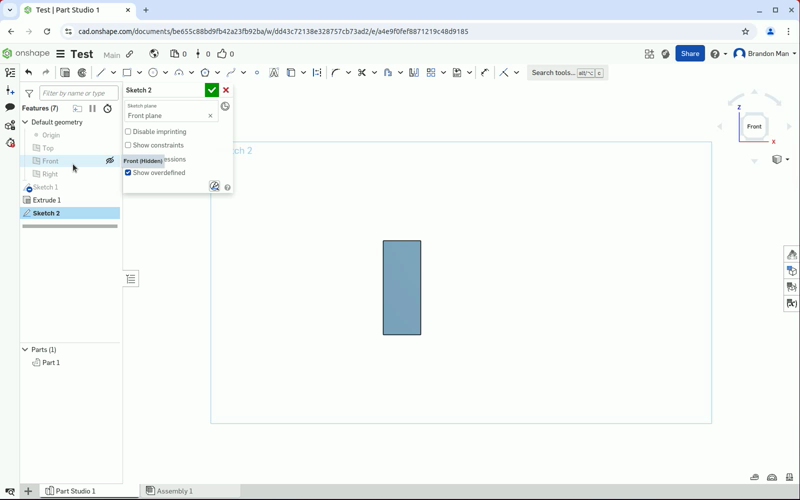
mouse_move(73, 352)
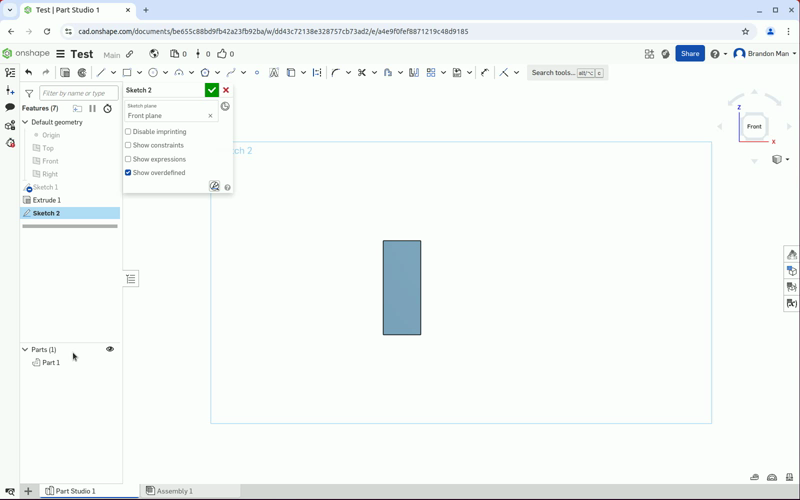
key(y)
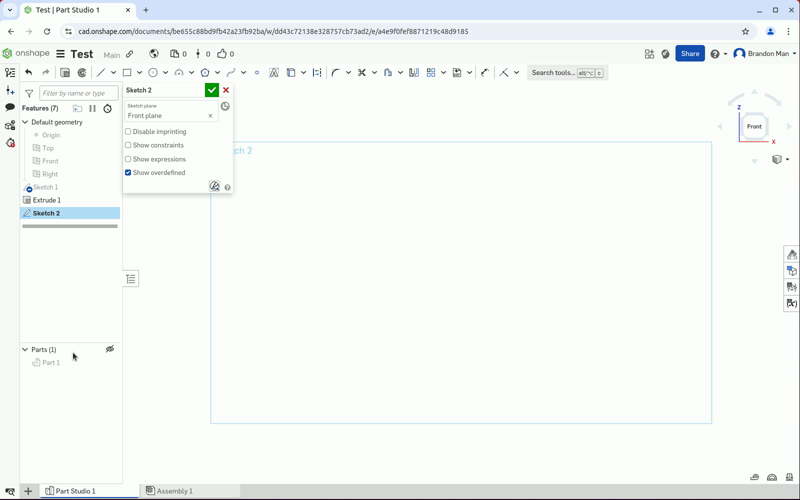
key(l)
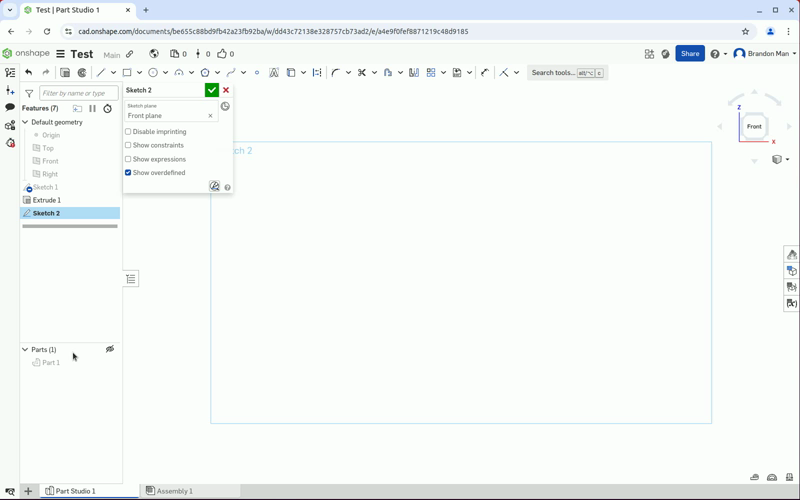
key_down(shift)
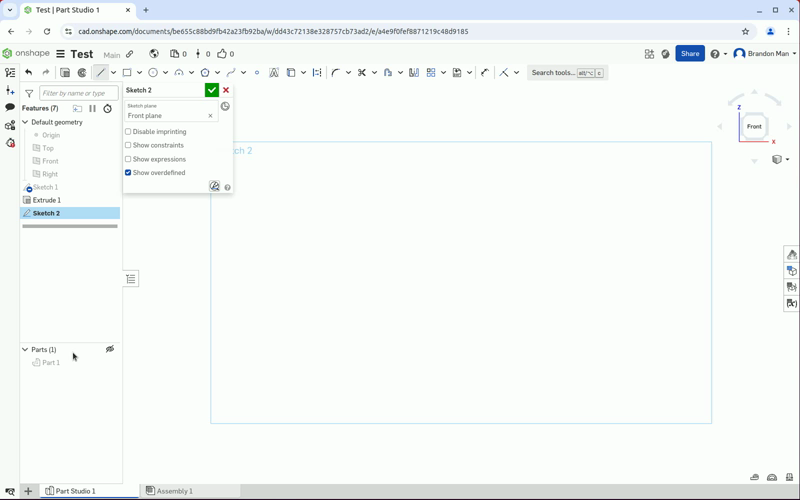
mouse_move(495, 334)
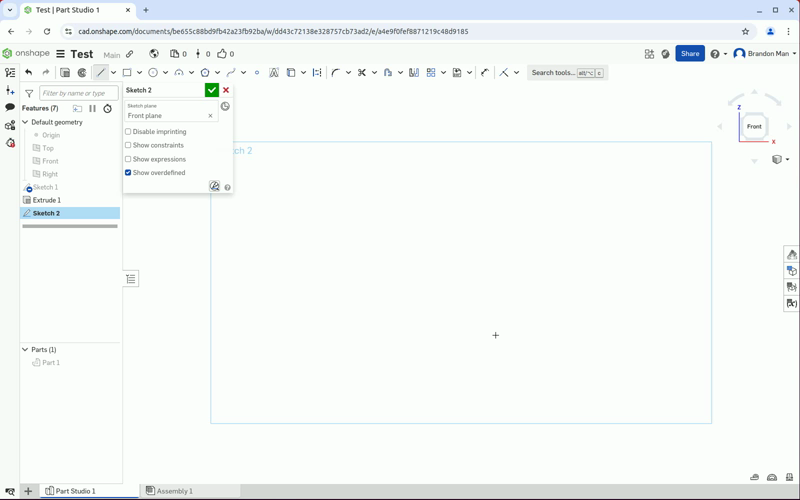
click(495, 334)
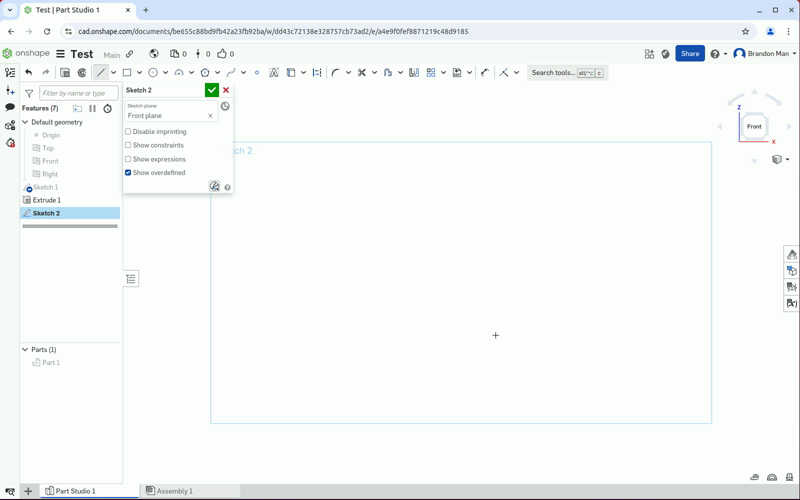
key_up(shift)
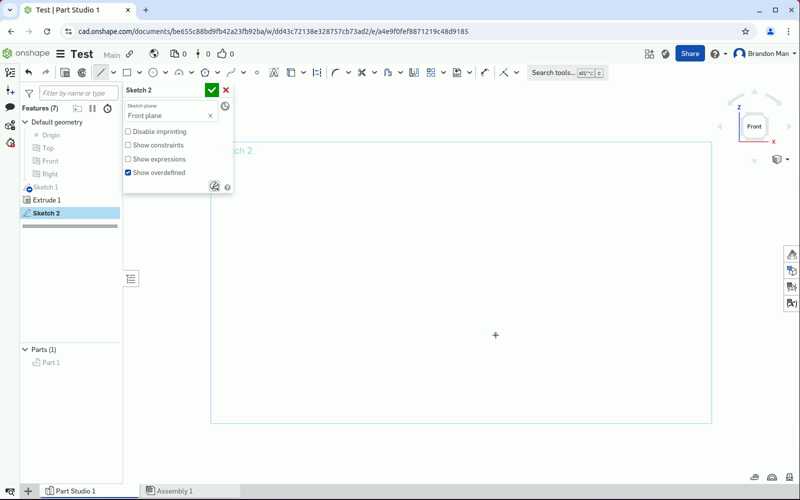
key_down(shift)
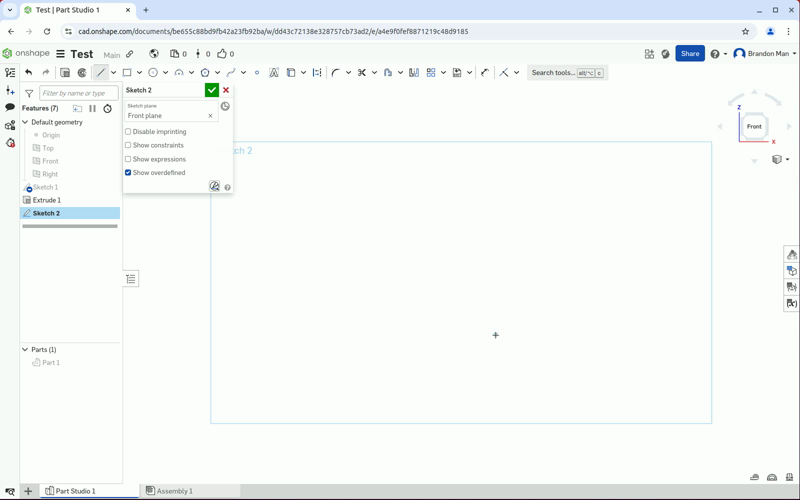
mouse_move(525, 334)
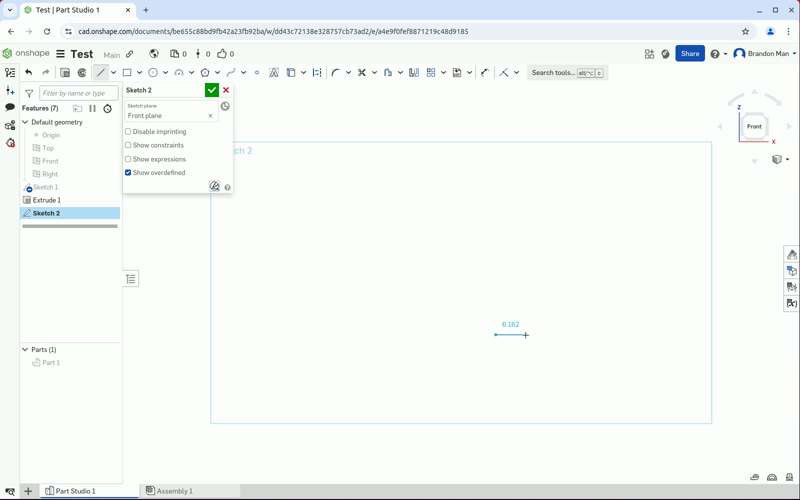
mouse_move(533, 334)
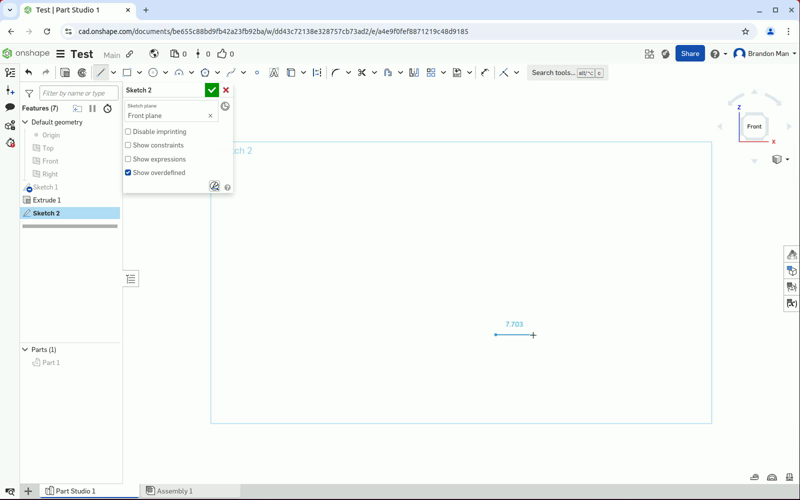
click(533, 334)
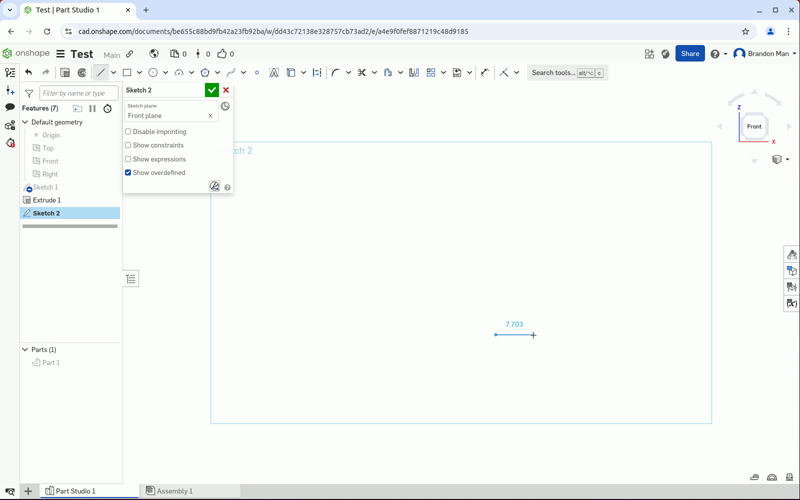
key_up(shift)
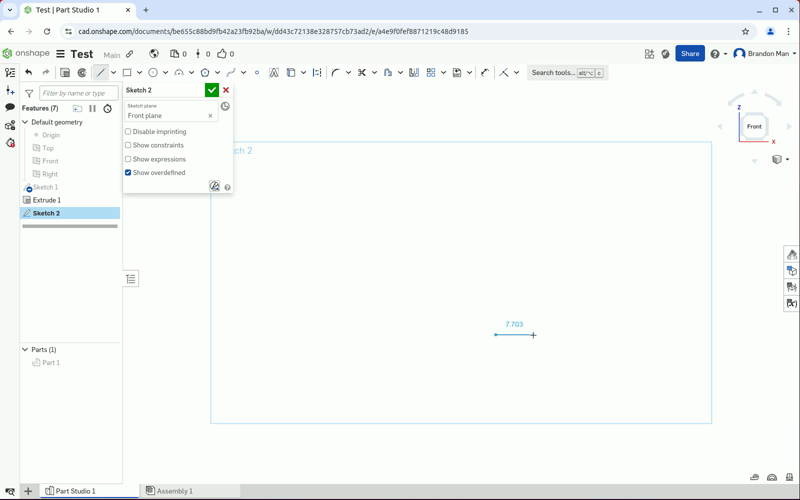
key_down(shift)
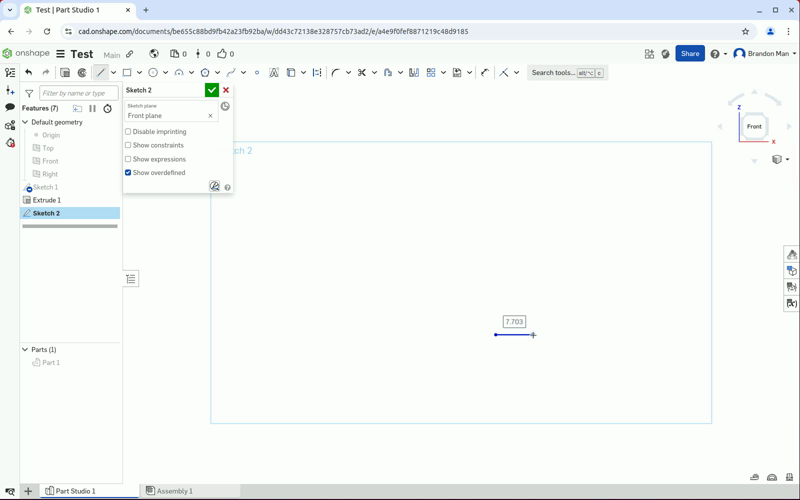
mouse_move(533, 240)
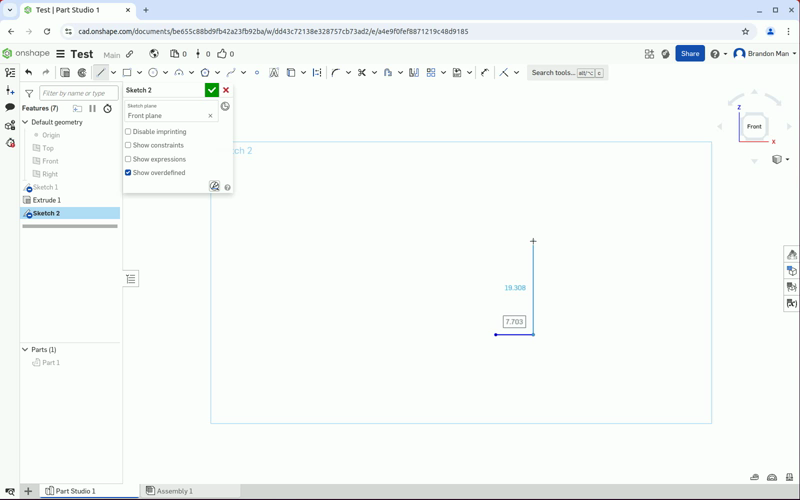
click(533, 240)
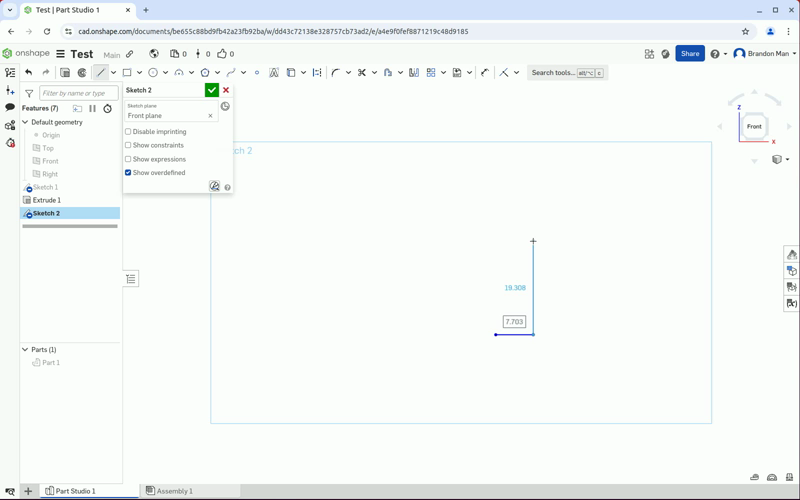
key_up(shift)
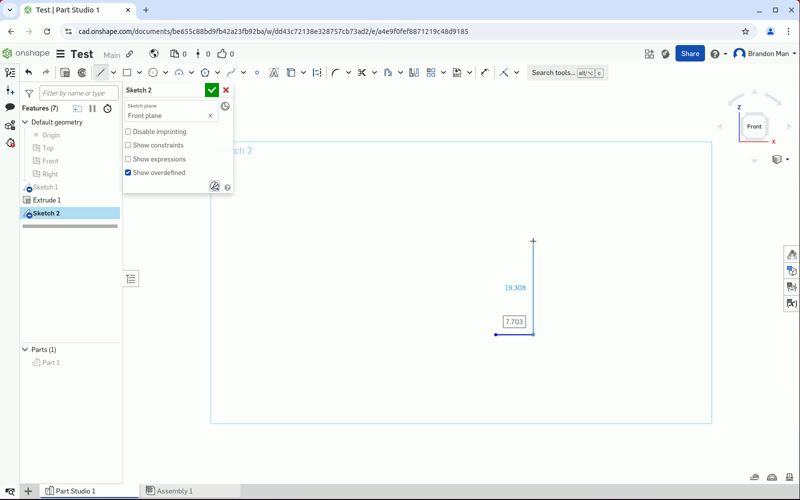
key_down(shift)
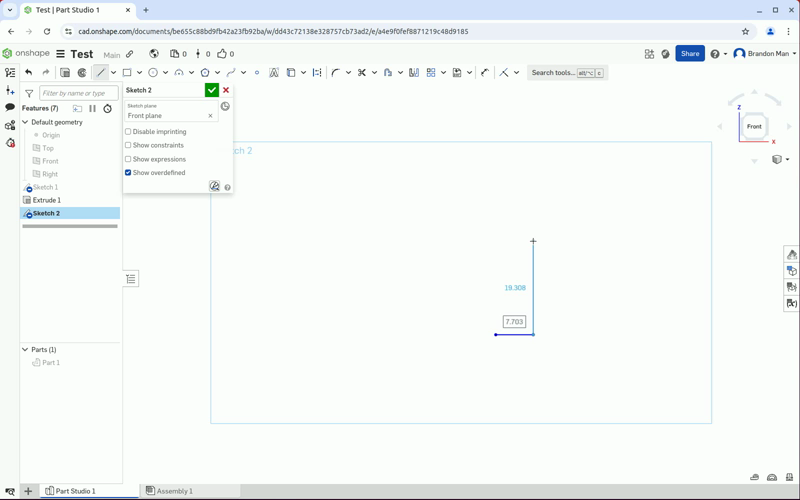
mouse_move(563, 240)
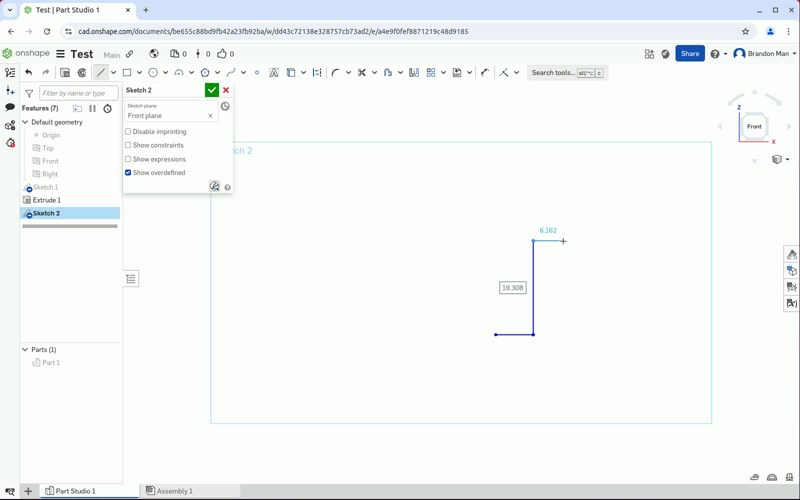
mouse_move(495, 240)
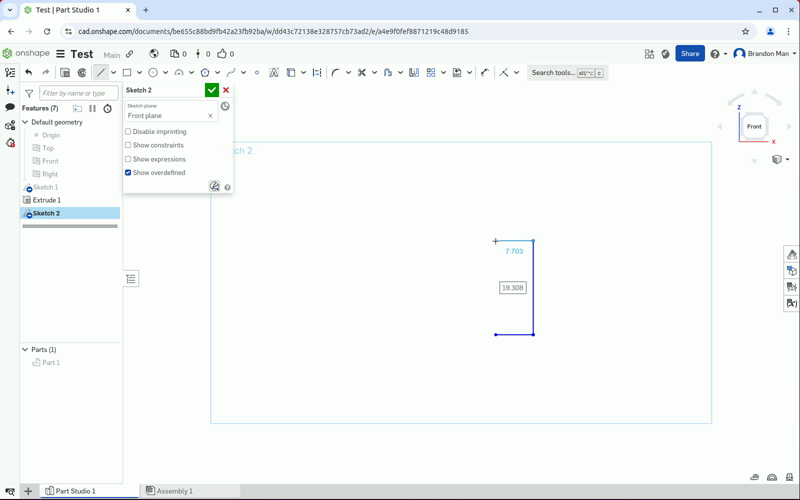
click(495, 240)
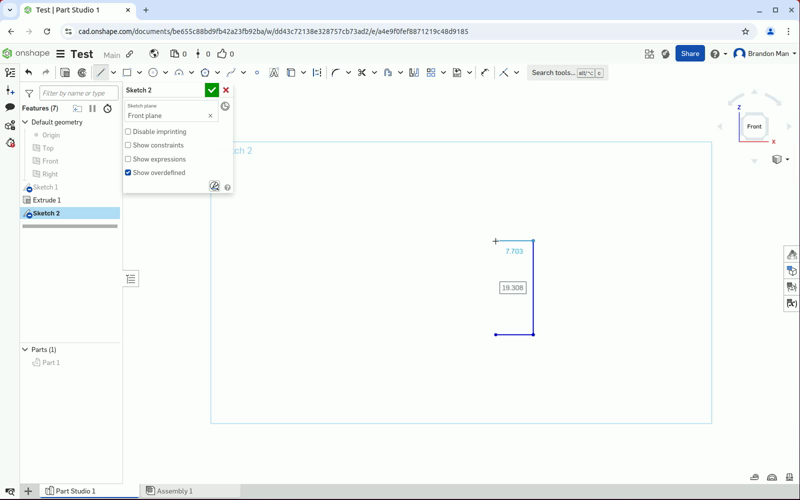
key_up(shift)
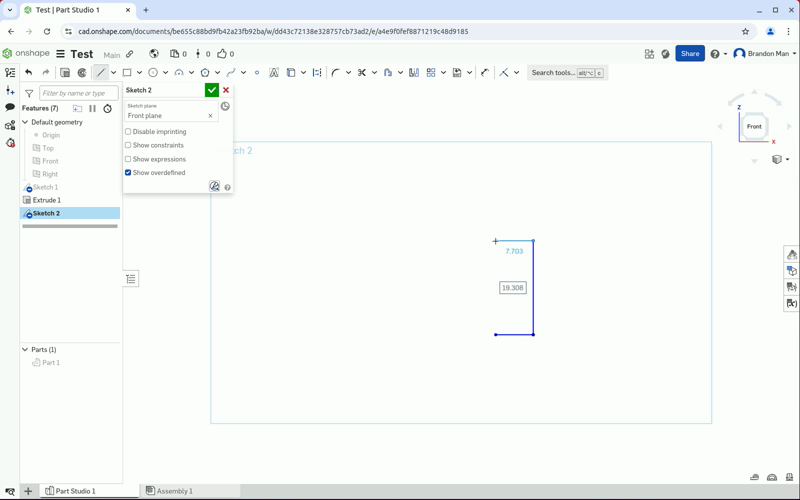
key_down(shift)
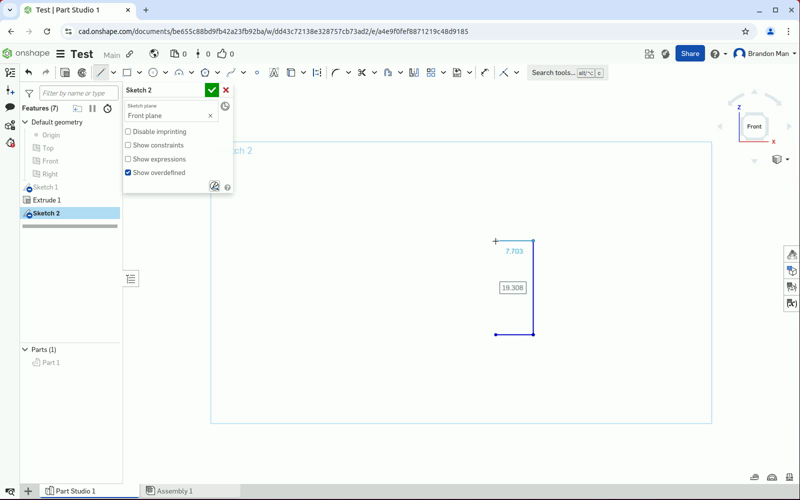
mouse_move(525, 240)
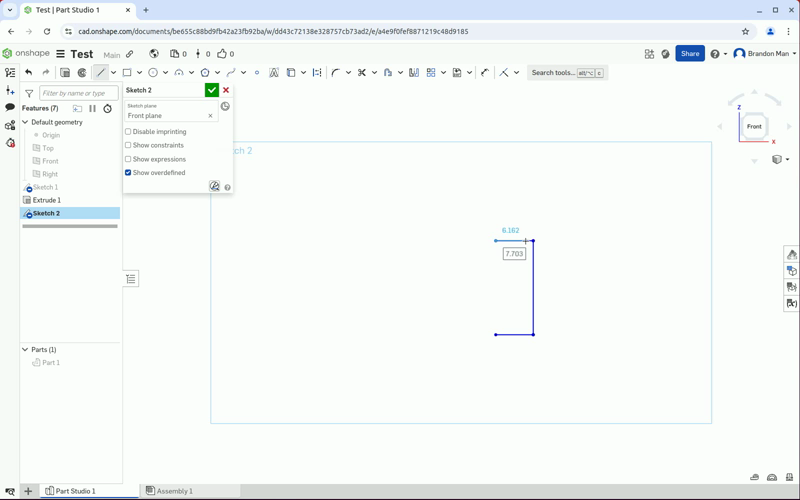
mouse_move(495, 297)
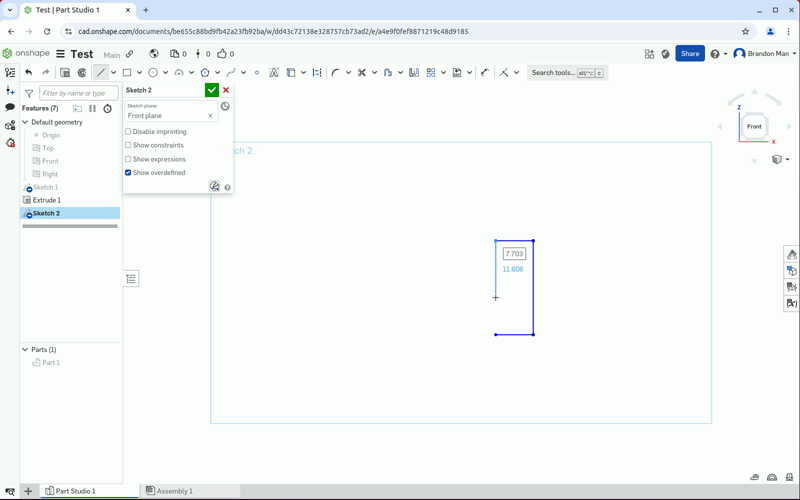
click(495, 297)
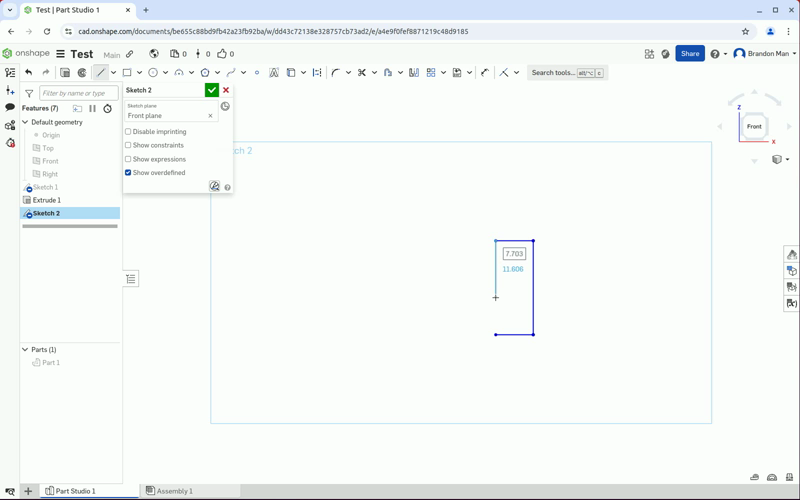
key_up(shift)
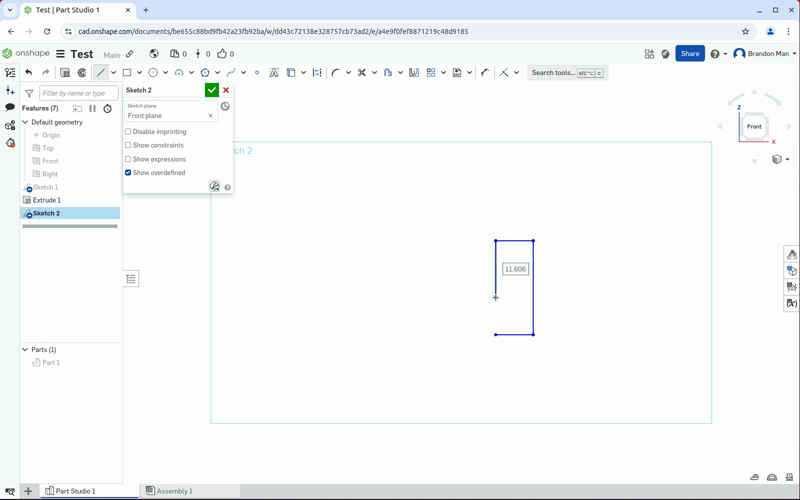
mouse_move(525, 297)
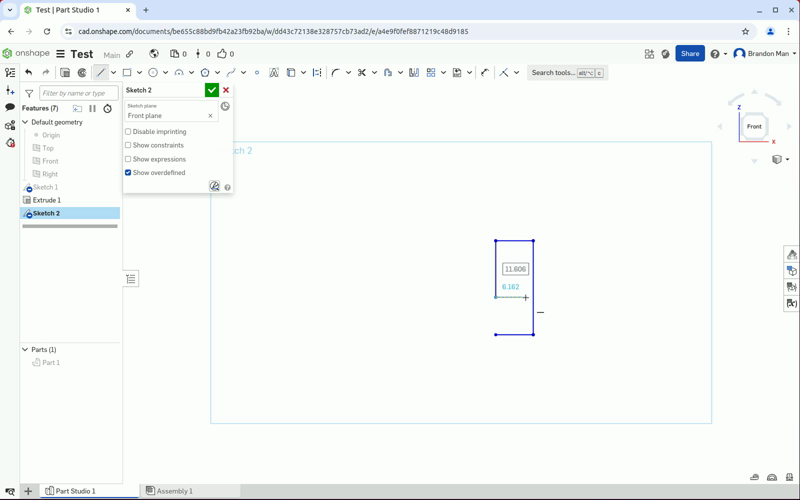
key_down(shift)
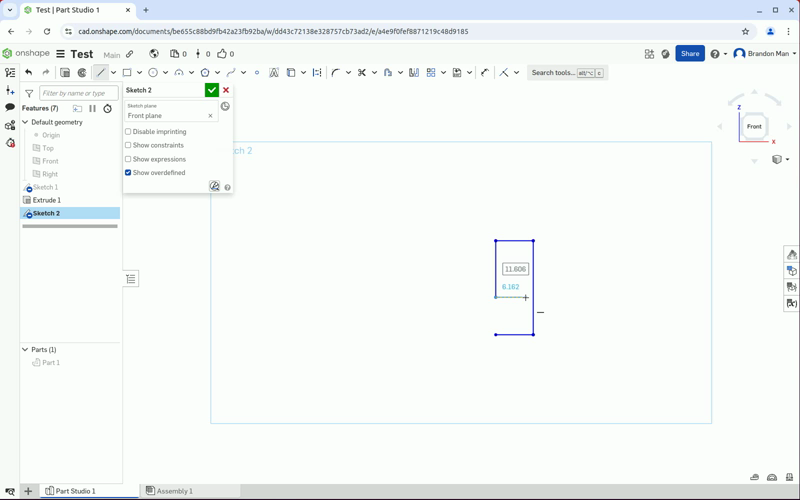
mouse_move(495, 334)
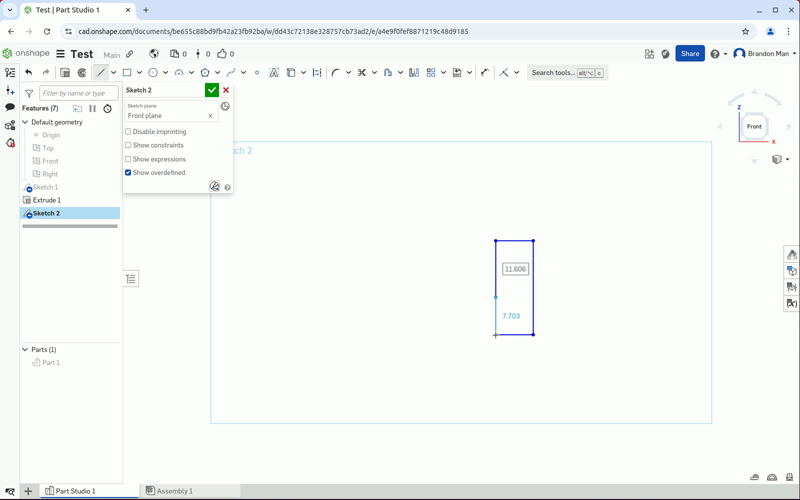
key_up(shift)
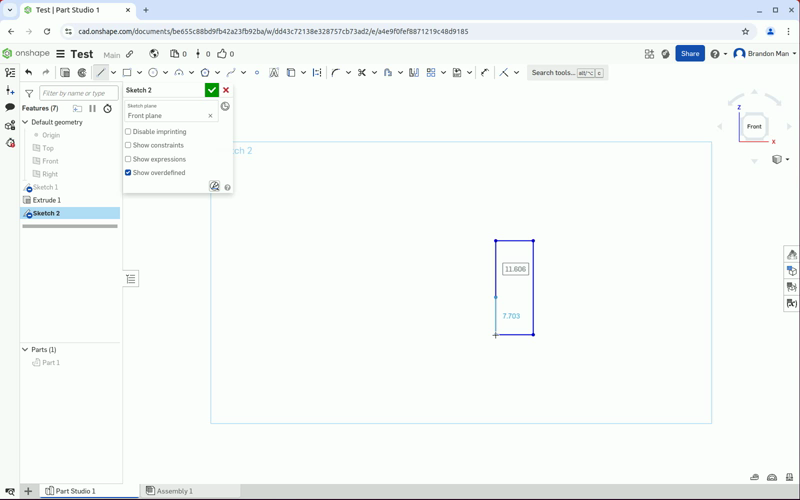
click(495, 334)
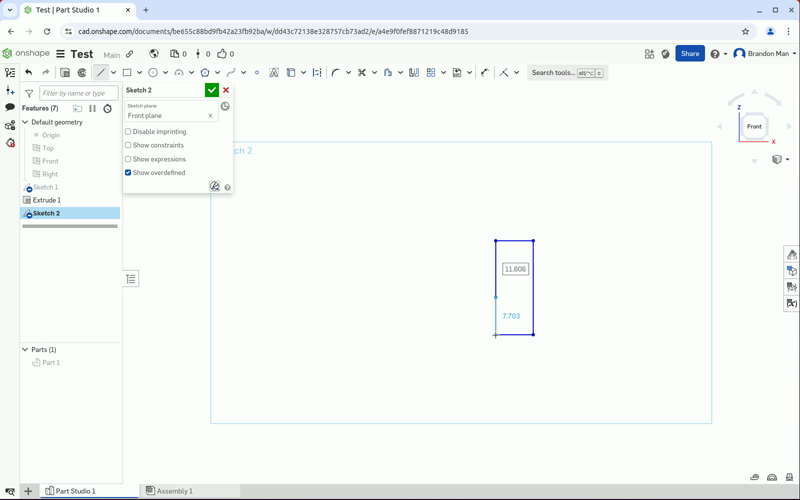
key(esc)
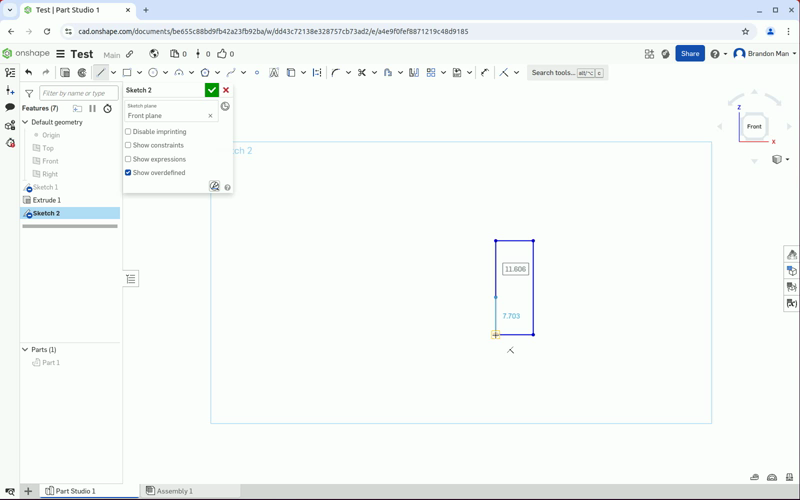
mouse_move(520, 244)
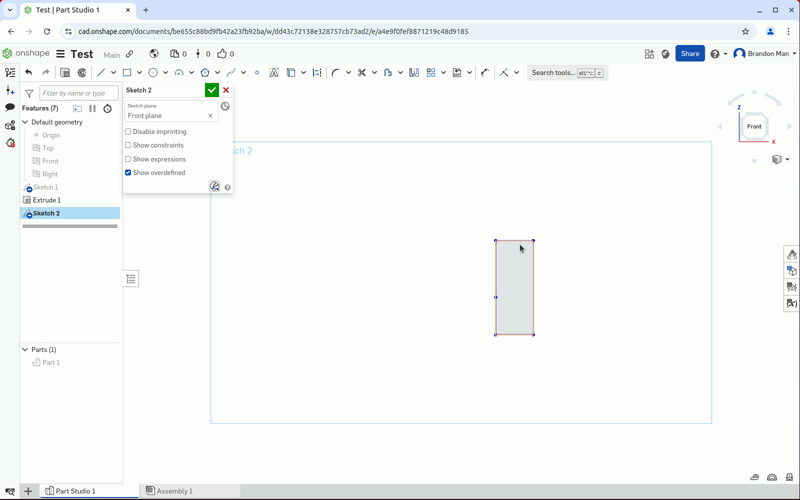
click(520, 244)
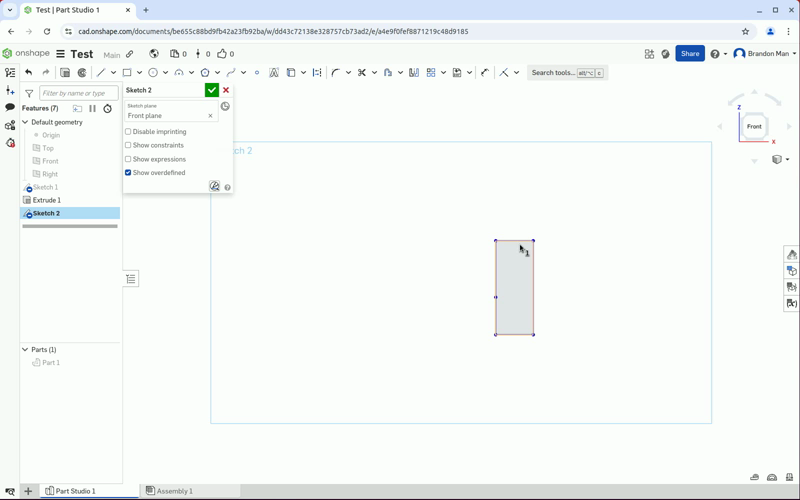
mouse_move(73, 352)
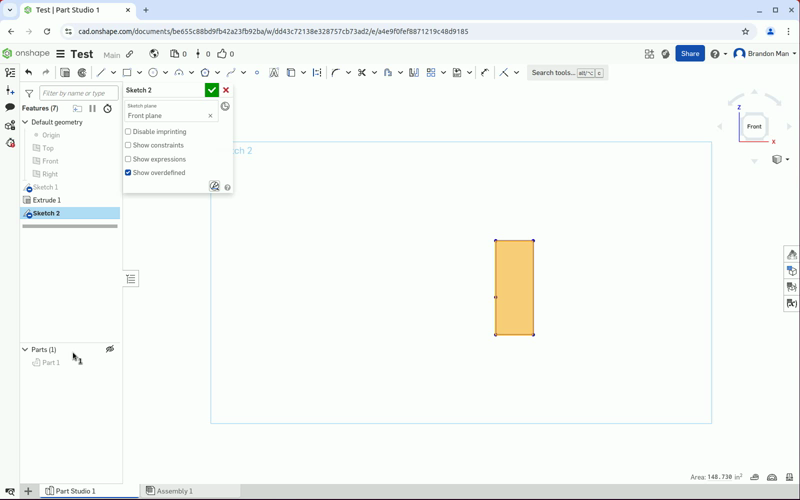
key(shift+y)
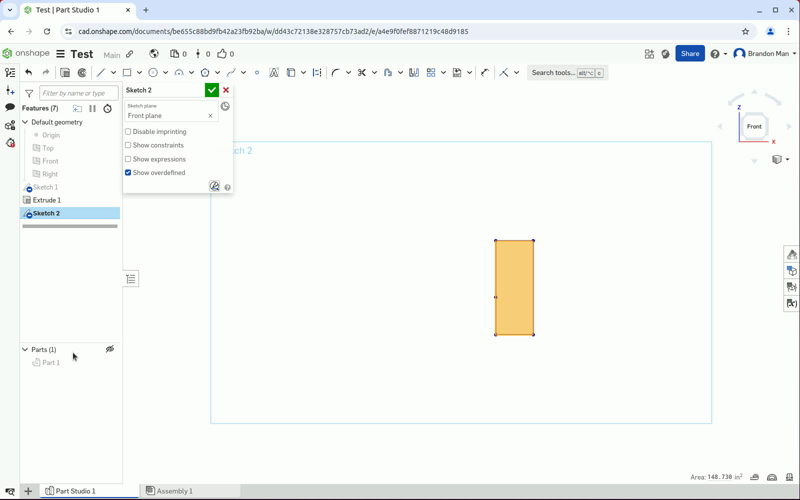
key(shift+e)
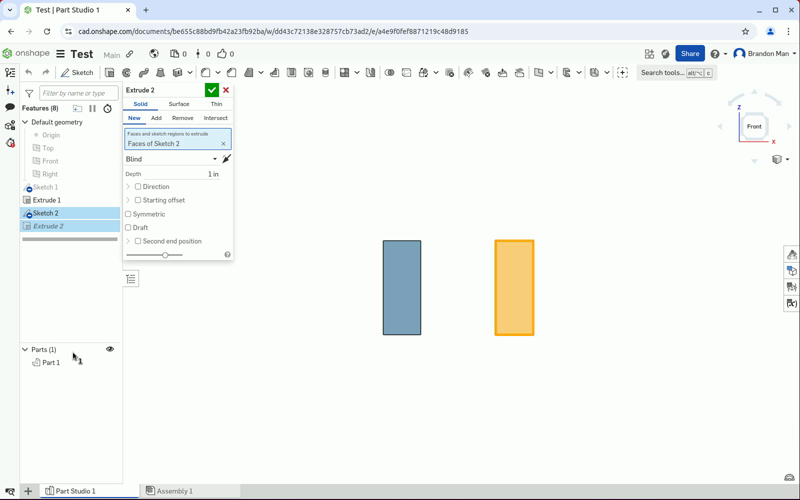
mouse_move(143, 106)
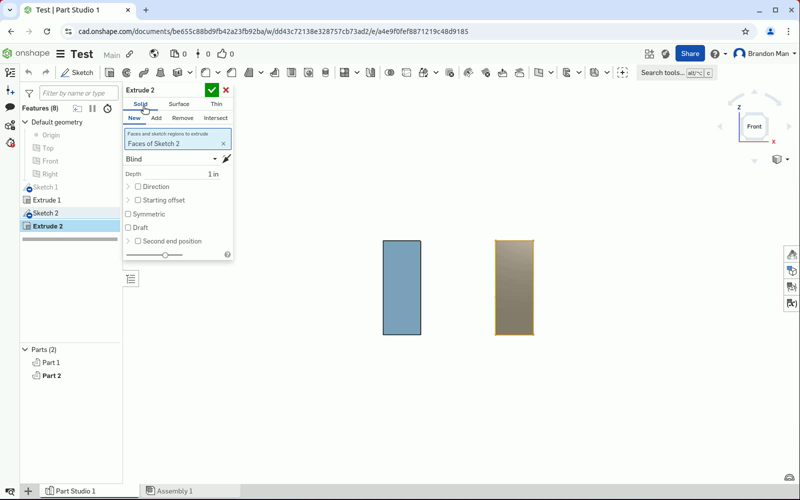
click(143, 106)
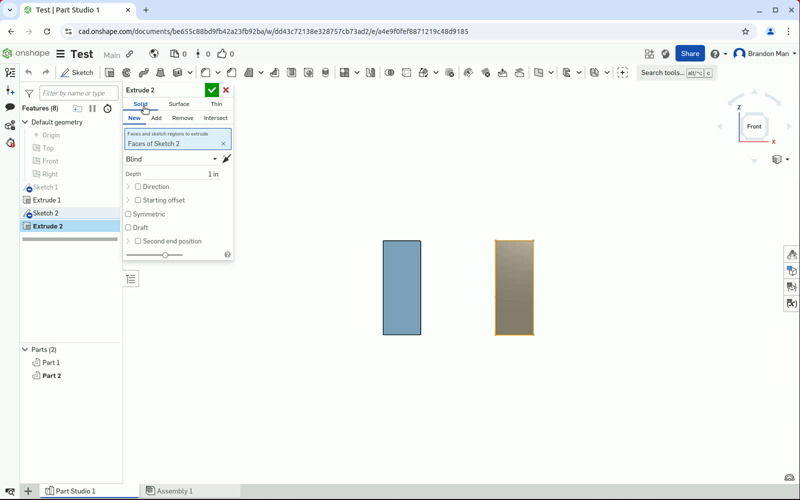
mouse_move(137, 120)
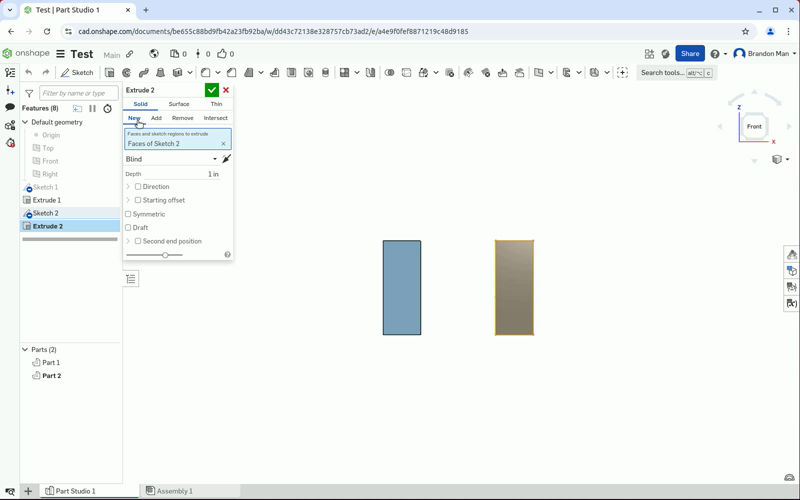
click(137, 120)
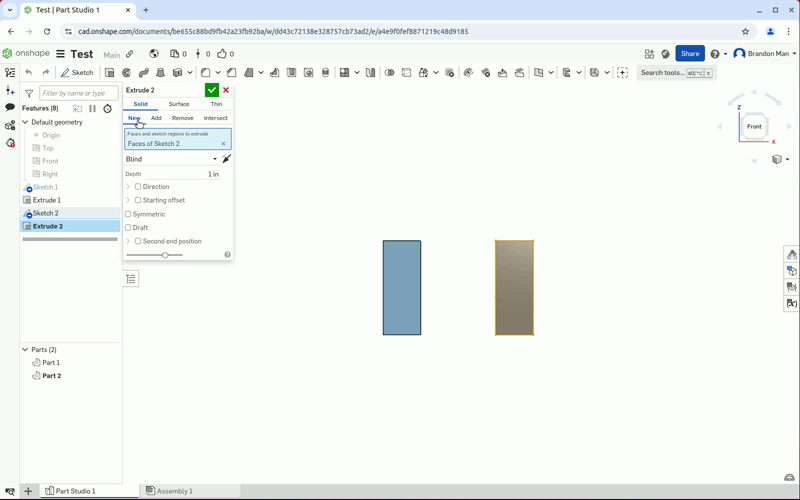
key(tab, 4)
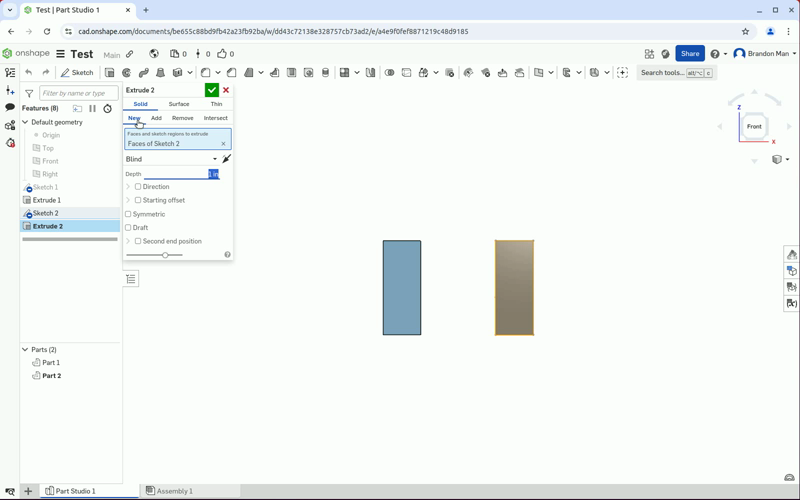
text(11.554)
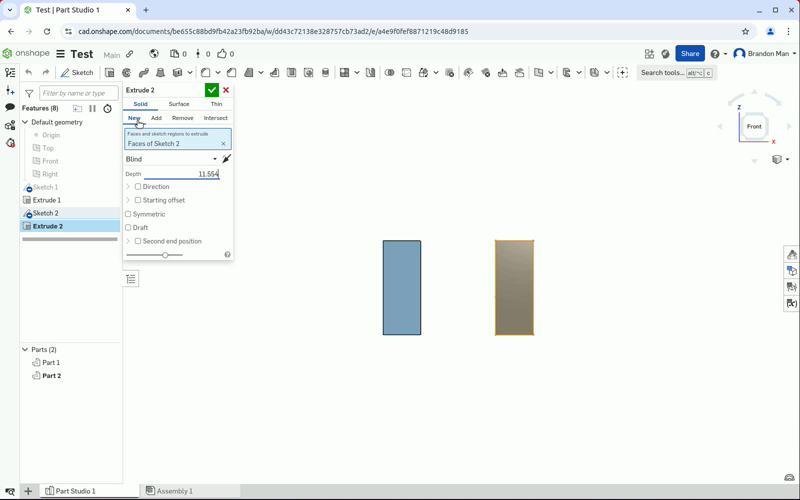
key(enter)
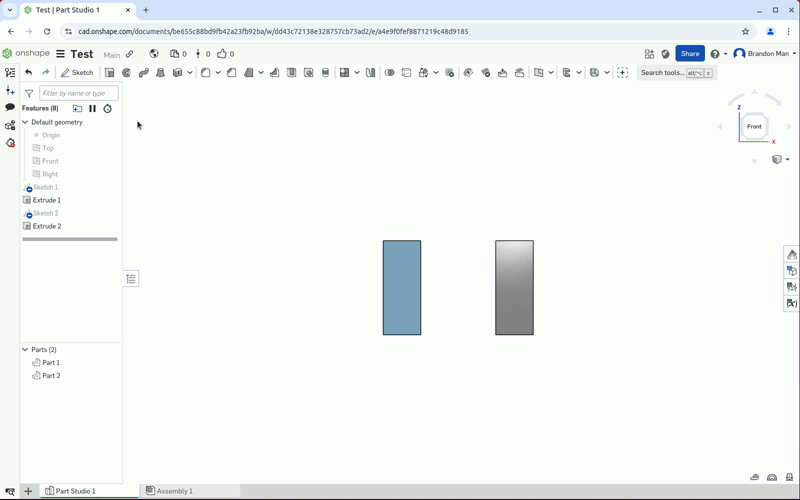
key(shift+h)
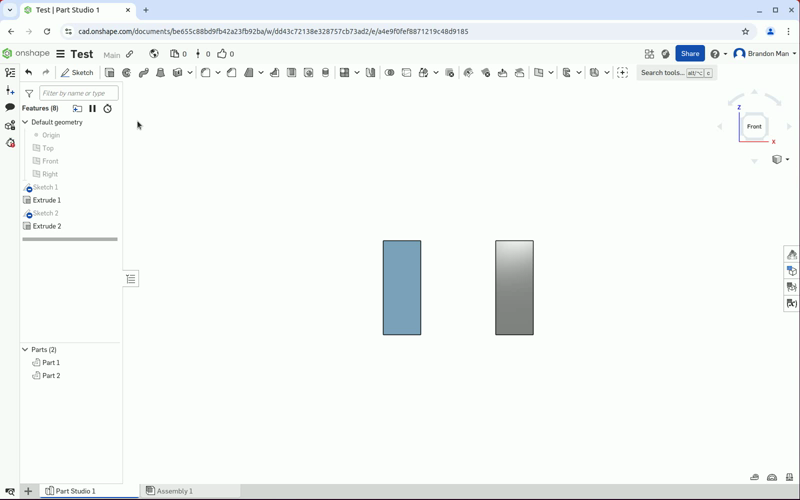
key(shift+h)
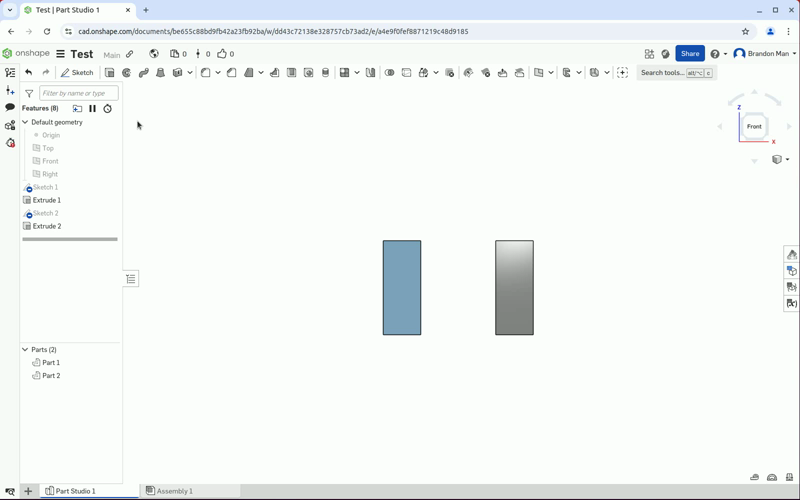
mouse_move(73, 189)
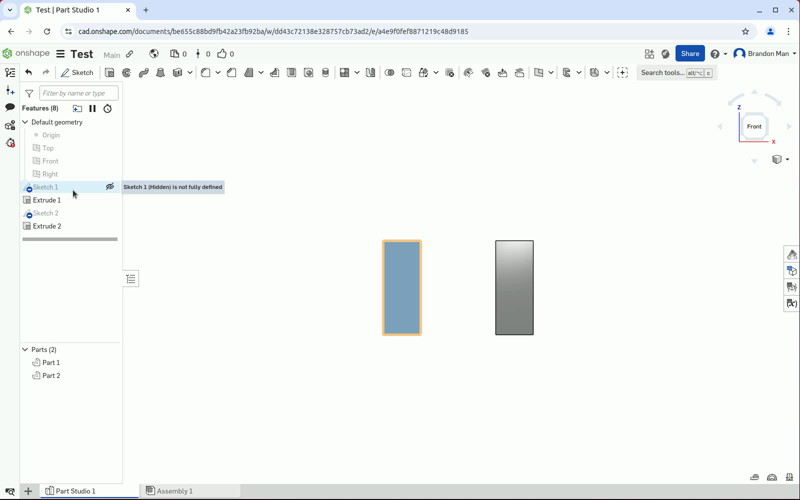
click(73, 189)
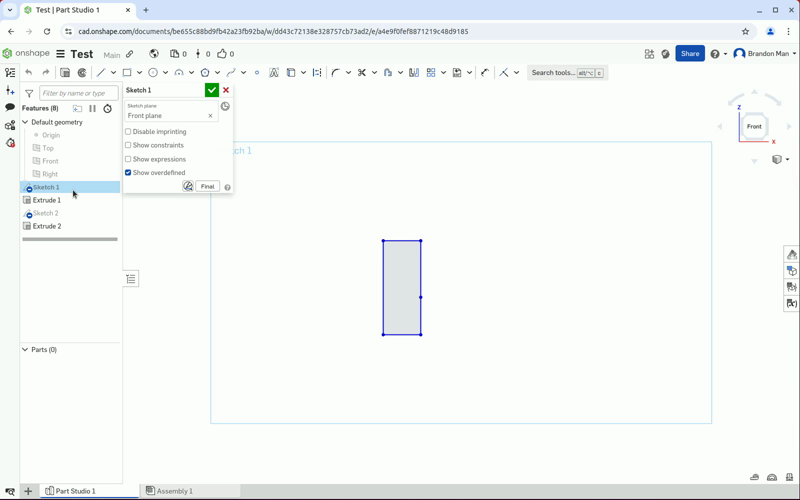
mouse_move(229, 92)
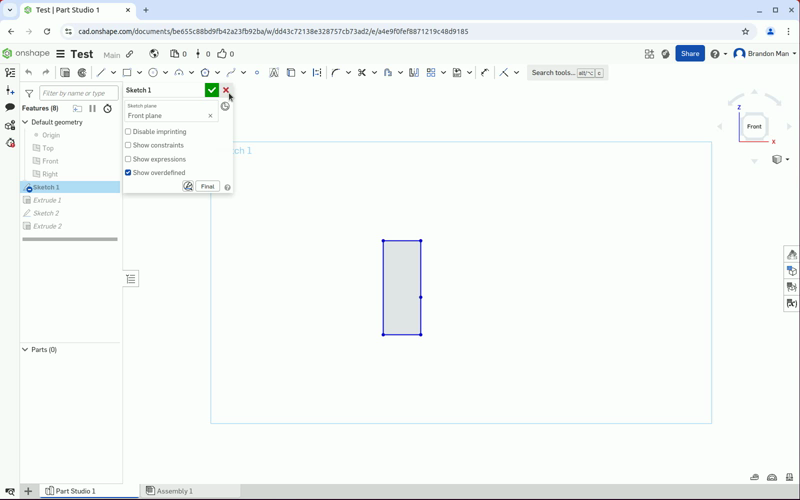
click(229, 92)
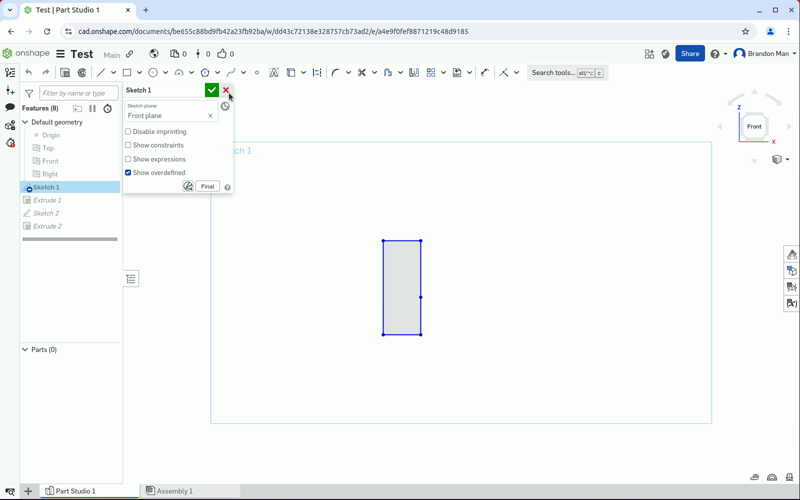
key(shift+s)
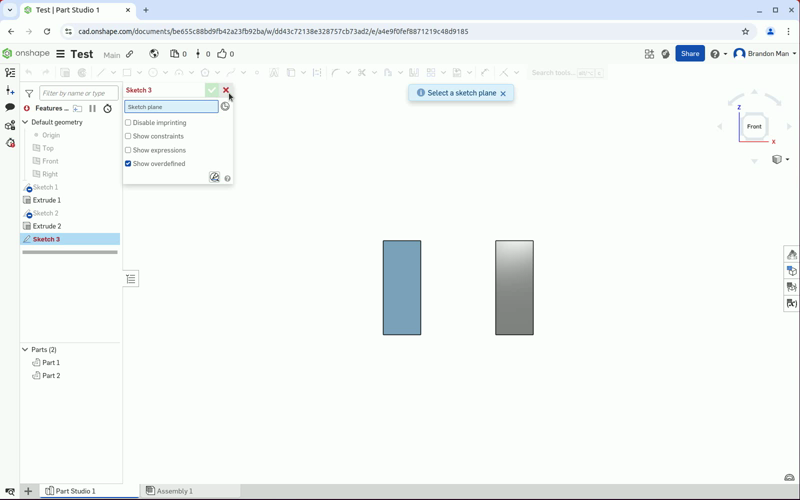
mouse_move(73, 163)
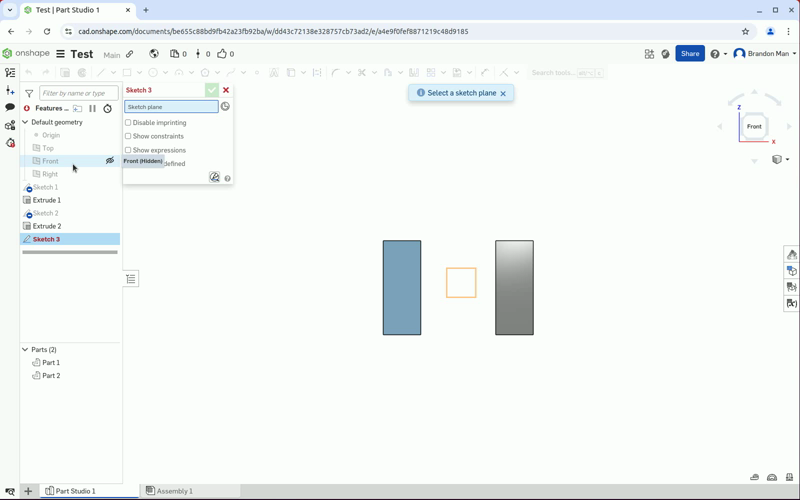
click(73, 163)
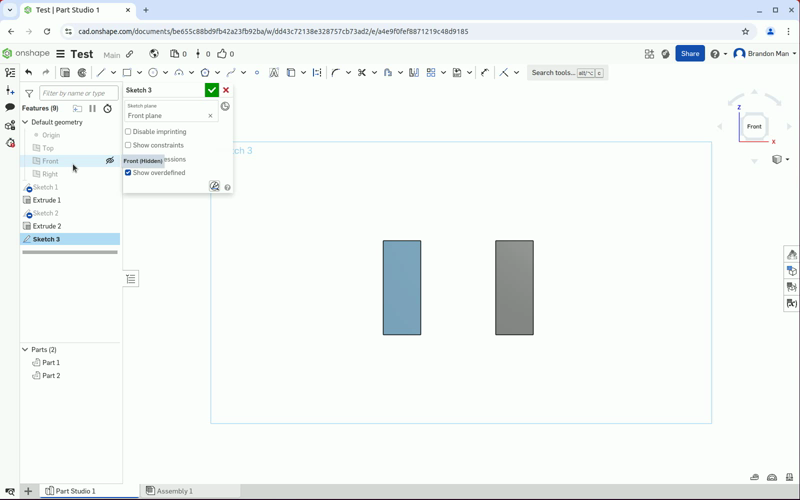
mouse_move(73, 352)
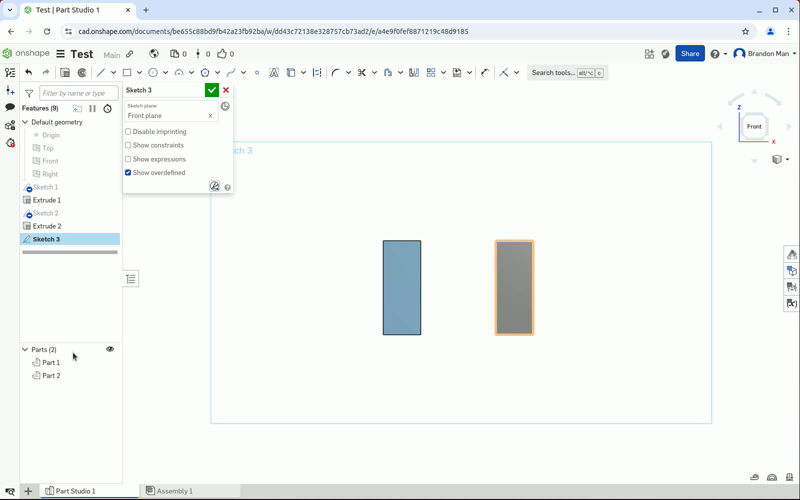
key(y)
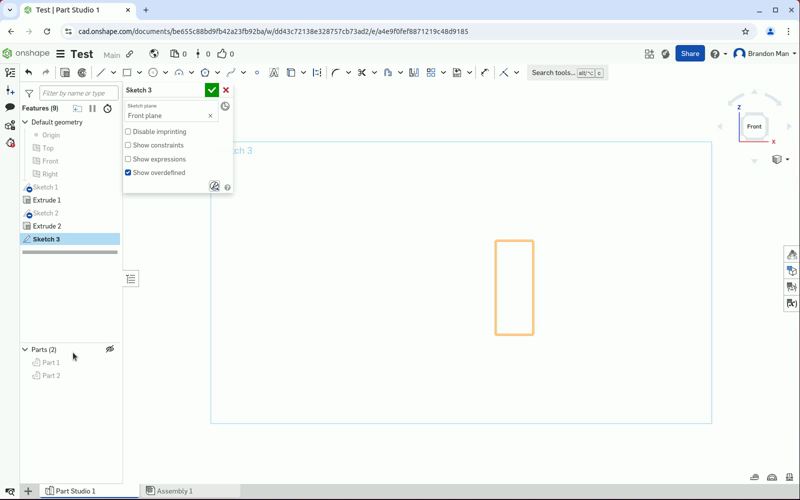
key(l)
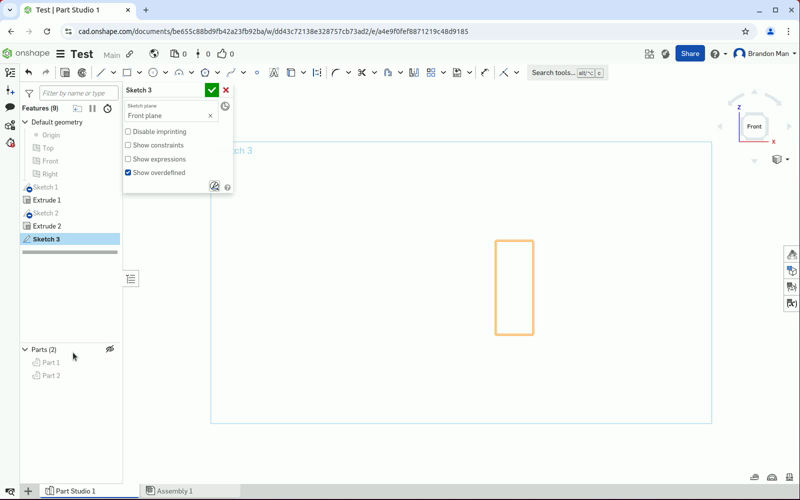
key_down(shift)
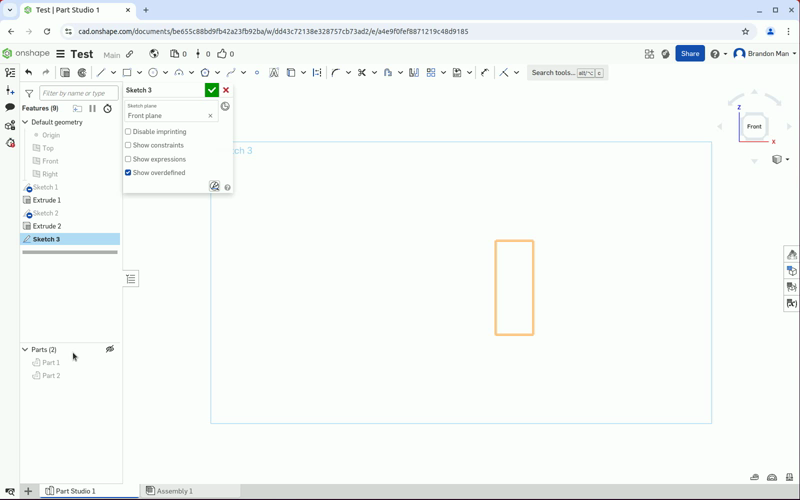
mouse_move(420, 297)
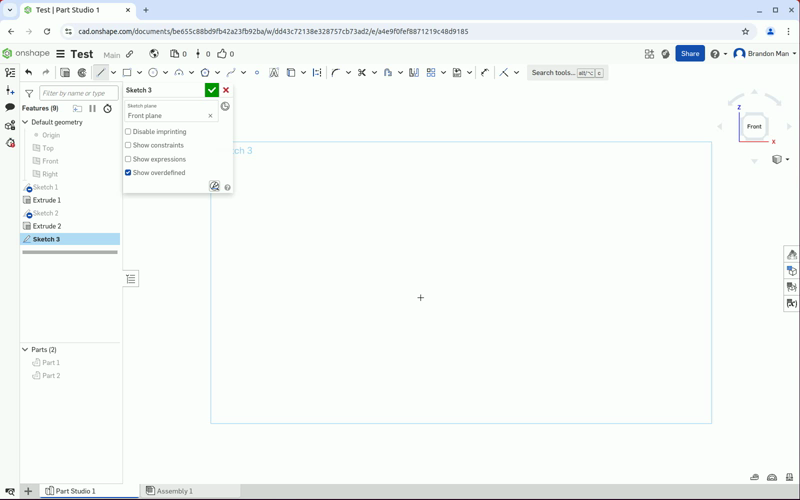
click(420, 297)
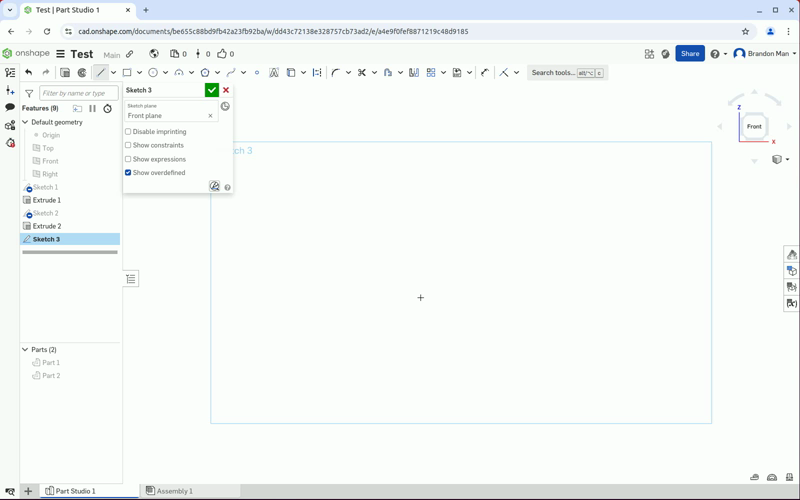
key_up(shift)
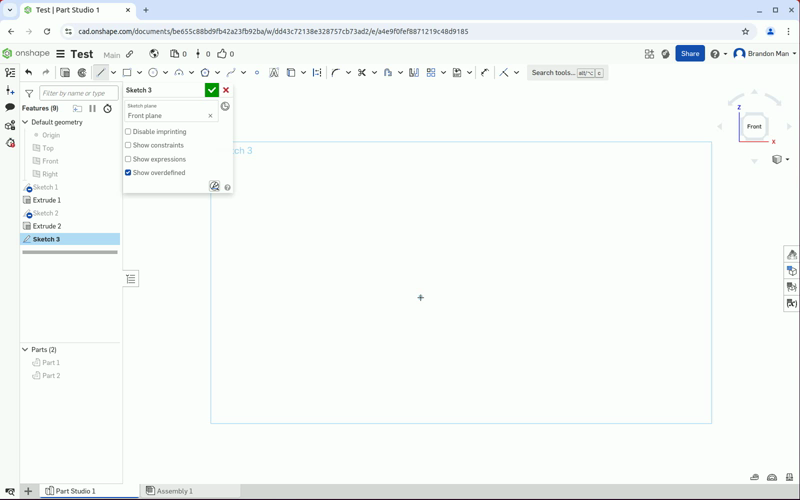
key_down(shift)
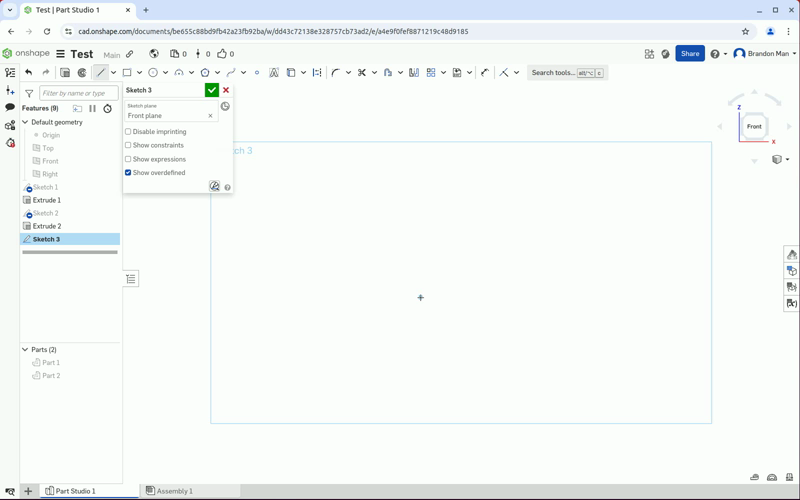
mouse_move(496, 297)
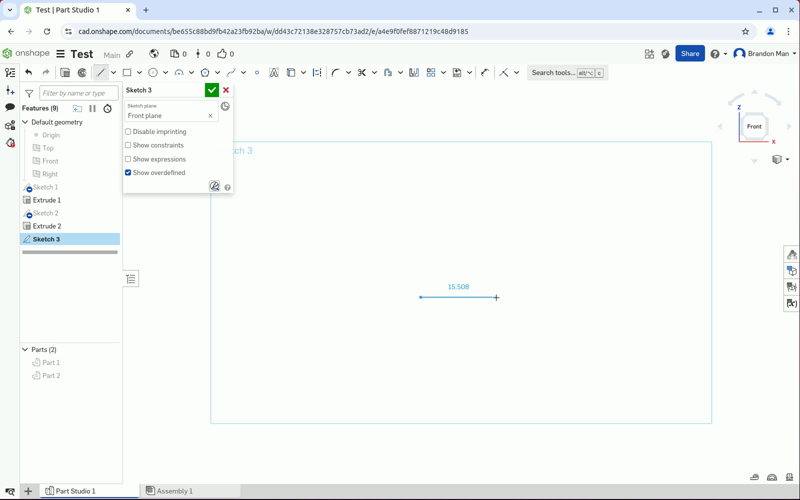
click(496, 297)
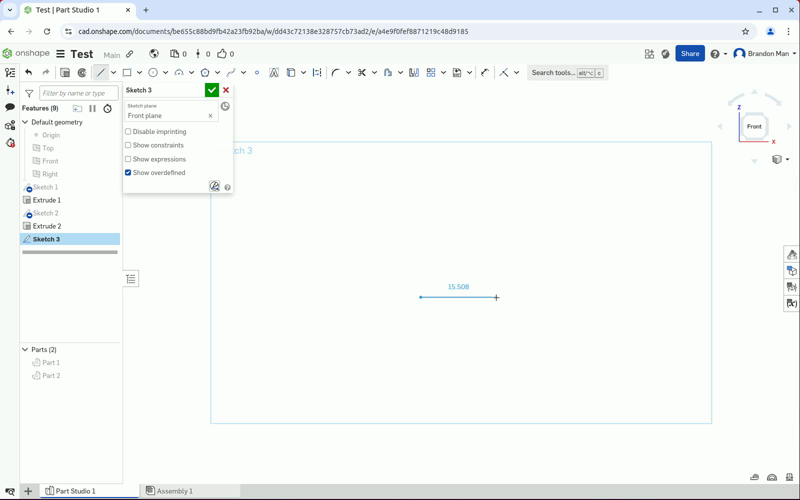
key_up(shift)
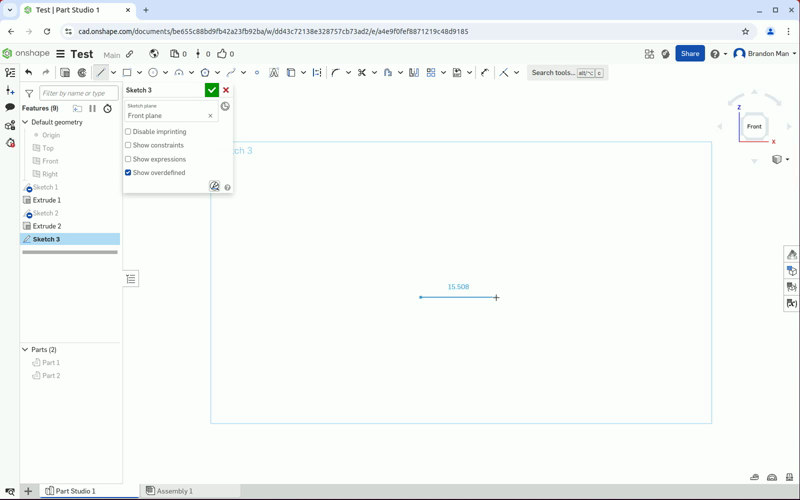
key_down(shift)
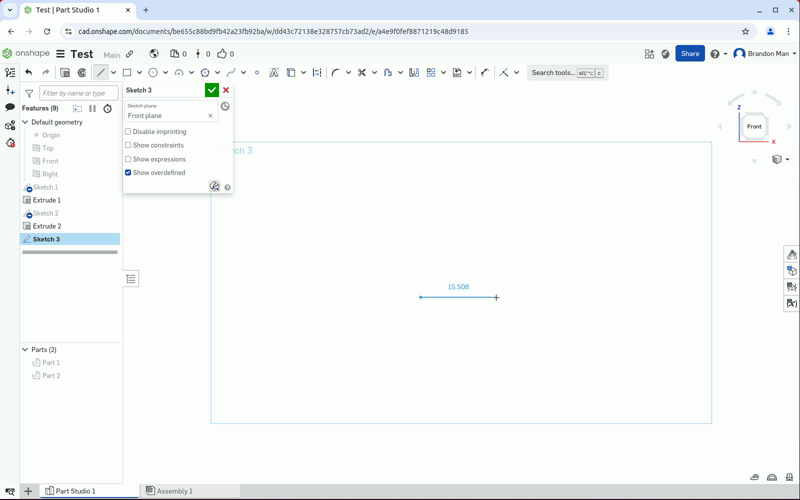
mouse_move(526, 297)
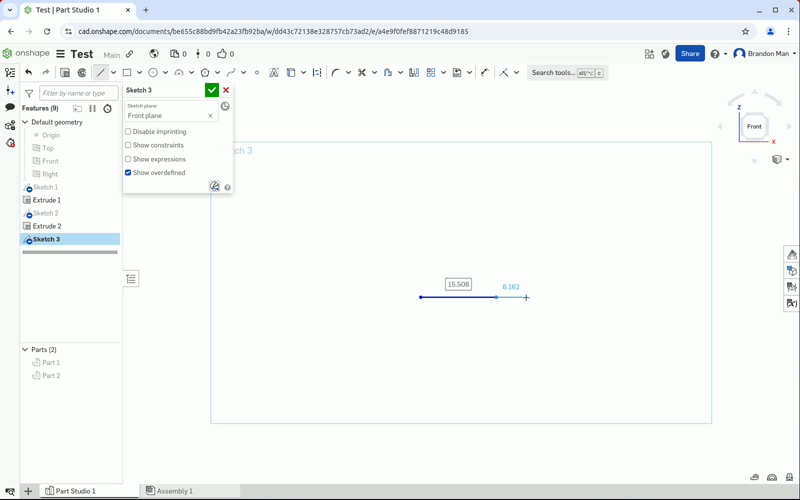
mouse_move(496, 240)
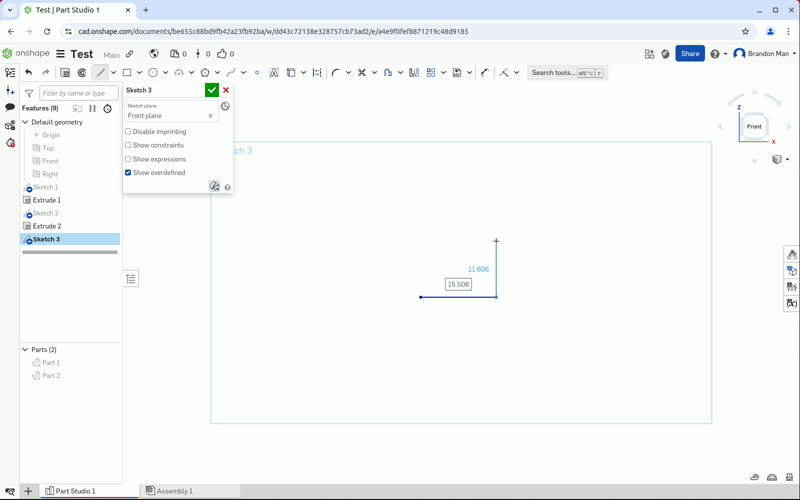
click(496, 240)
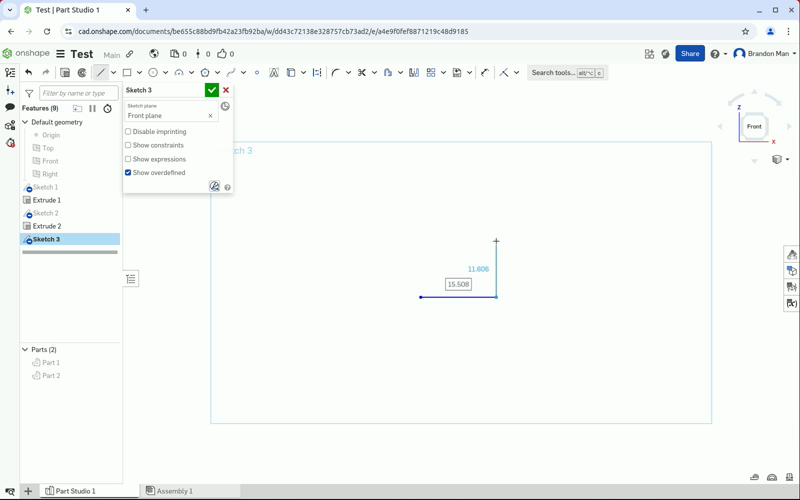
key_up(shift)
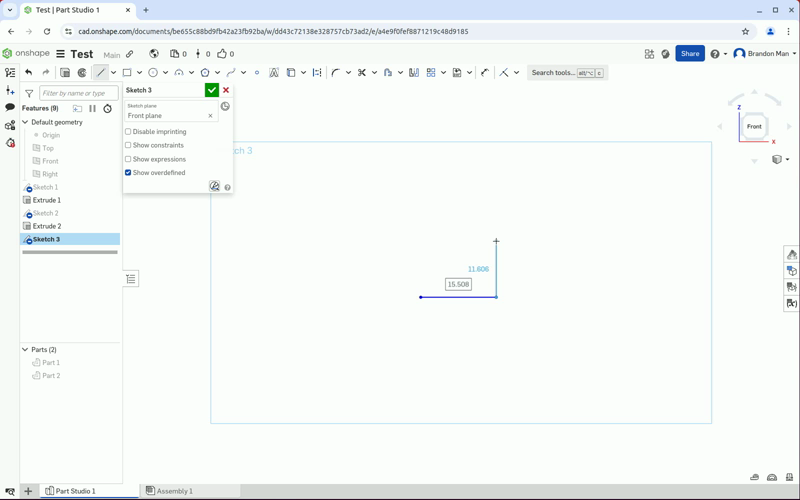
key_down(shift)
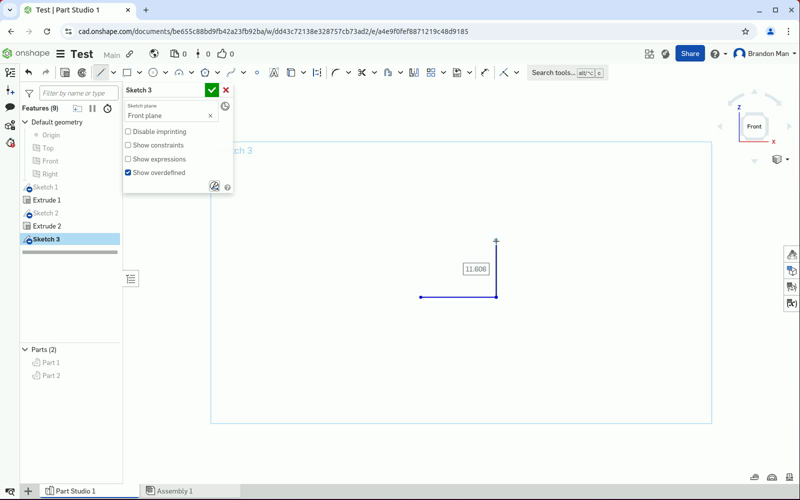
mouse_move(420, 240)
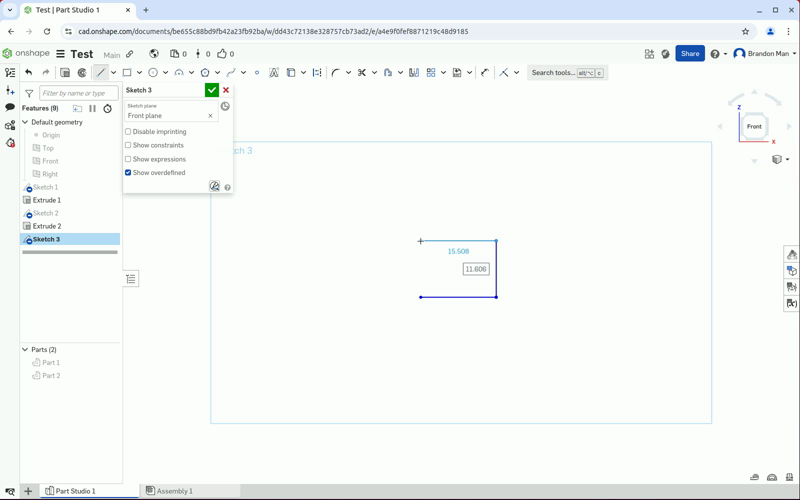
click(420, 240)
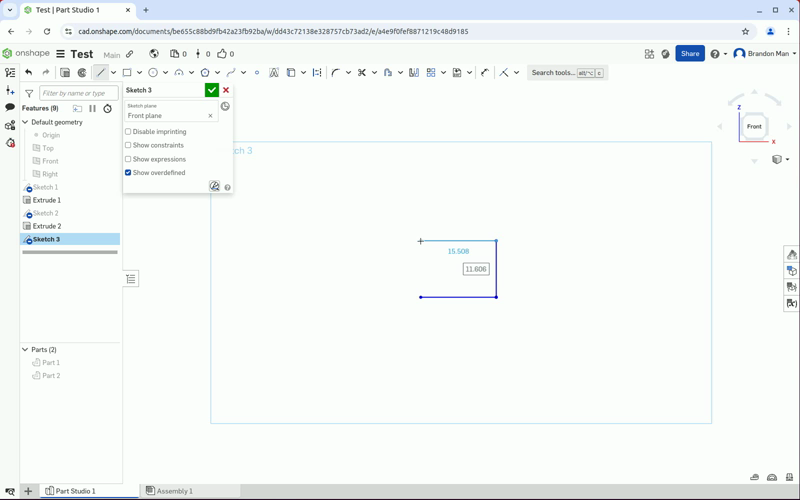
key_up(shift)
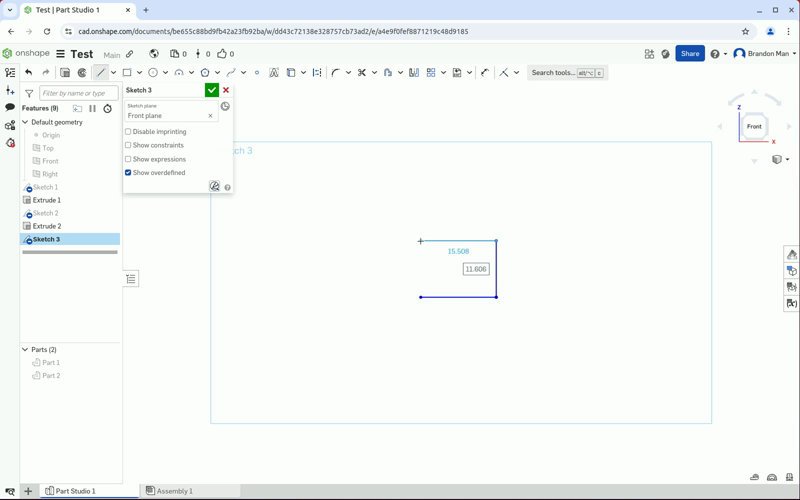
mouse_move(450, 240)
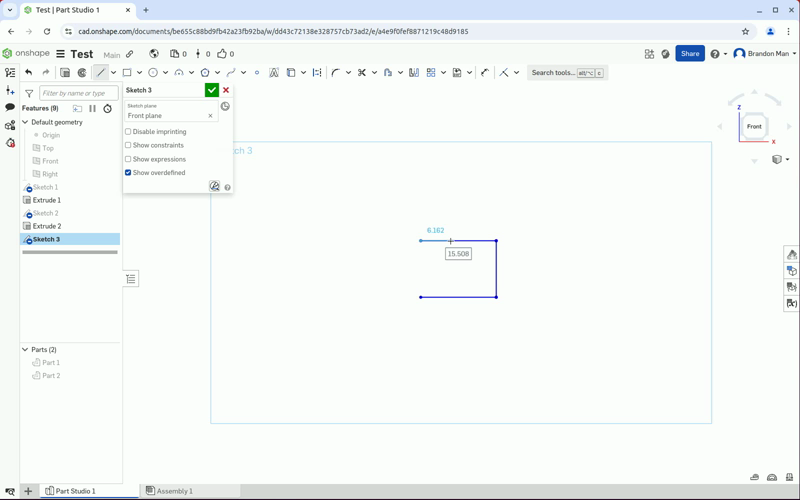
key_down(shift)
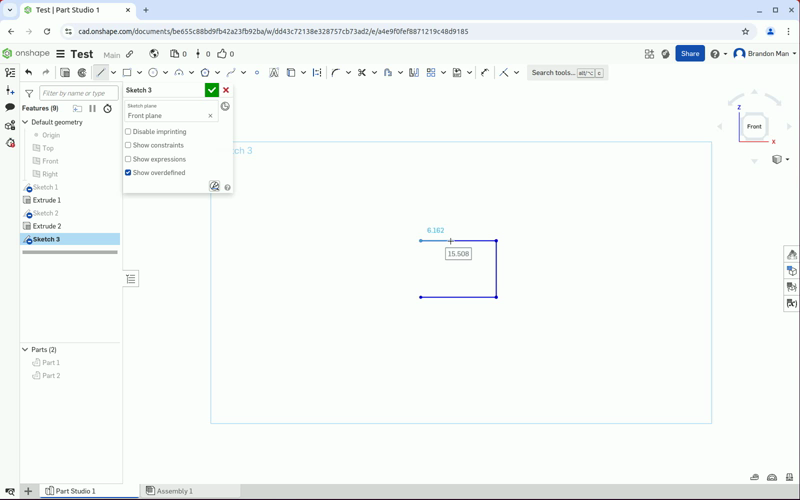
mouse_move(420, 297)
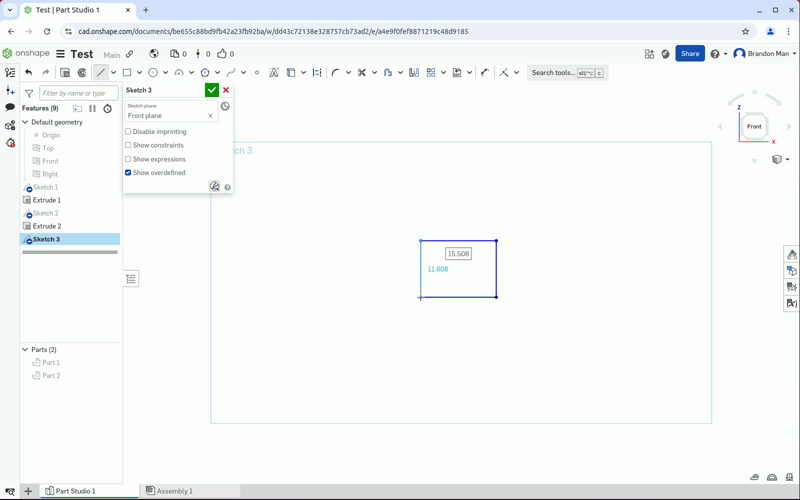
key_up(shift)
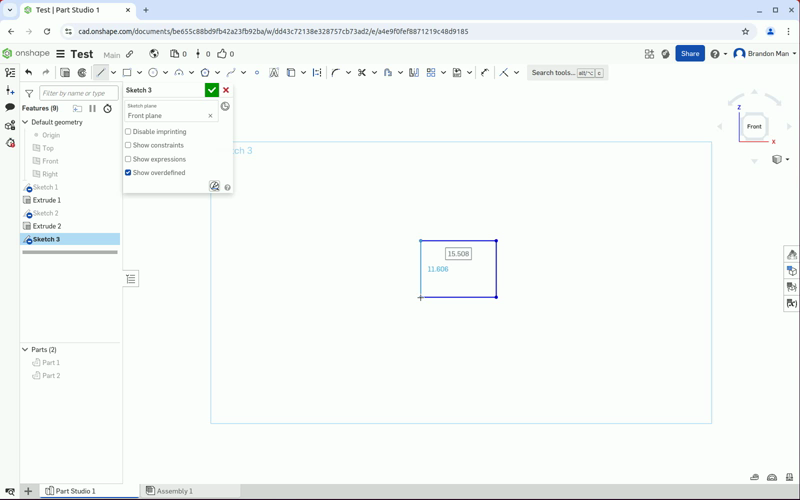
click(420, 297)
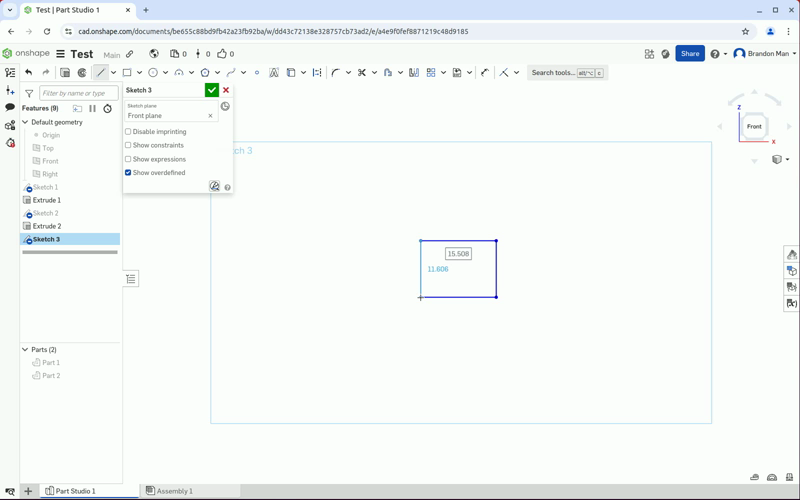
key(esc)
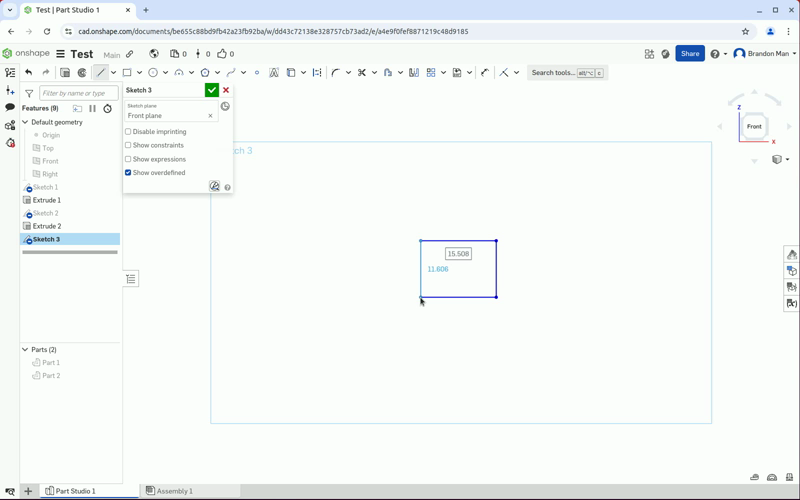
mouse_move(464, 268)
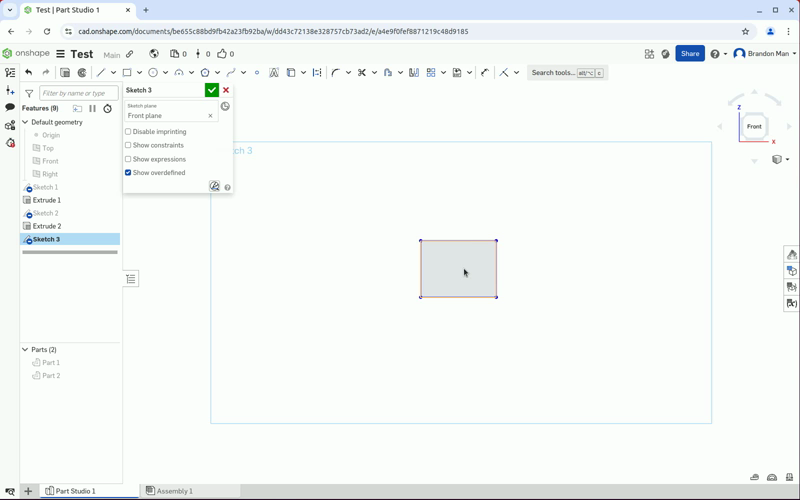
click(464, 268)
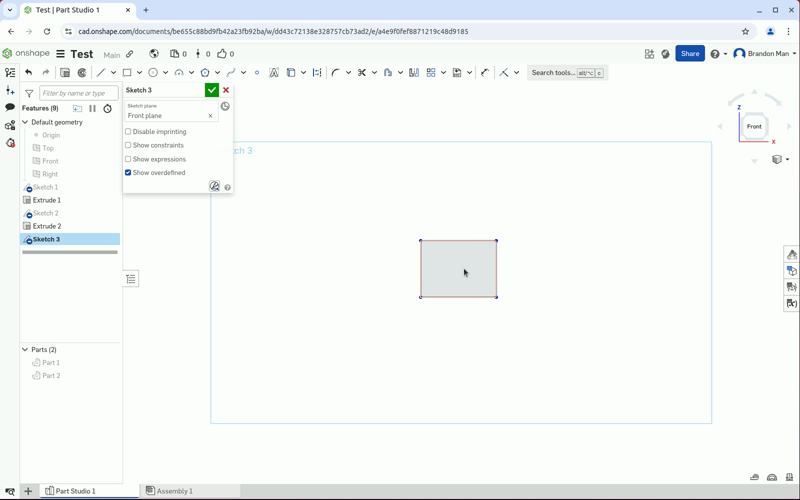
mouse_move(73, 352)
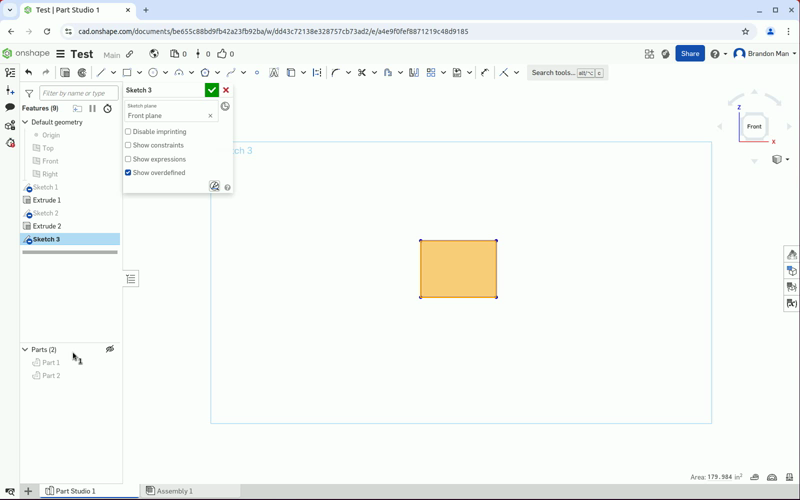
key(shift+y)
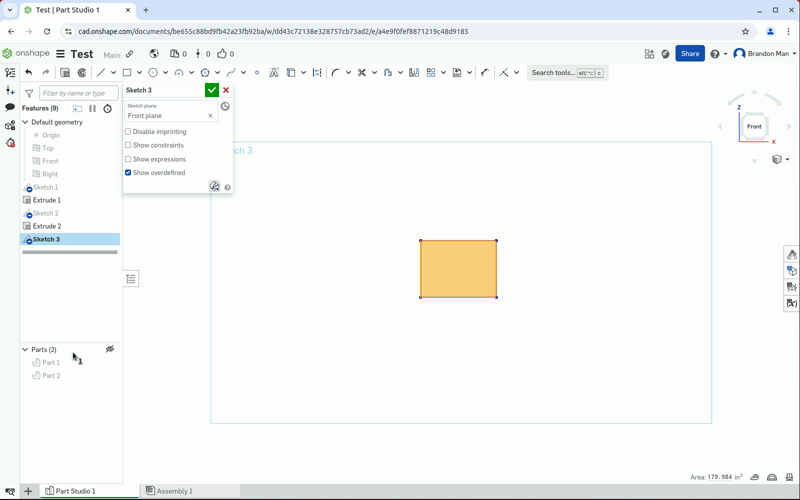
key(shift+e)
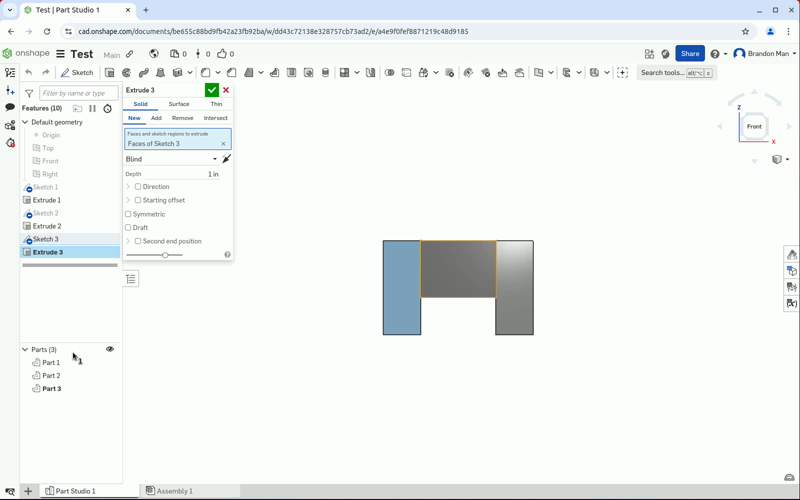
mouse_move(143, 106)
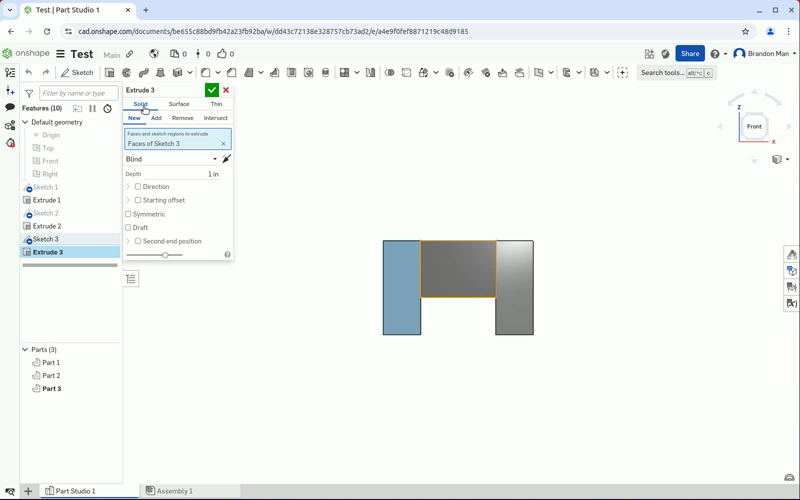
click(143, 106)
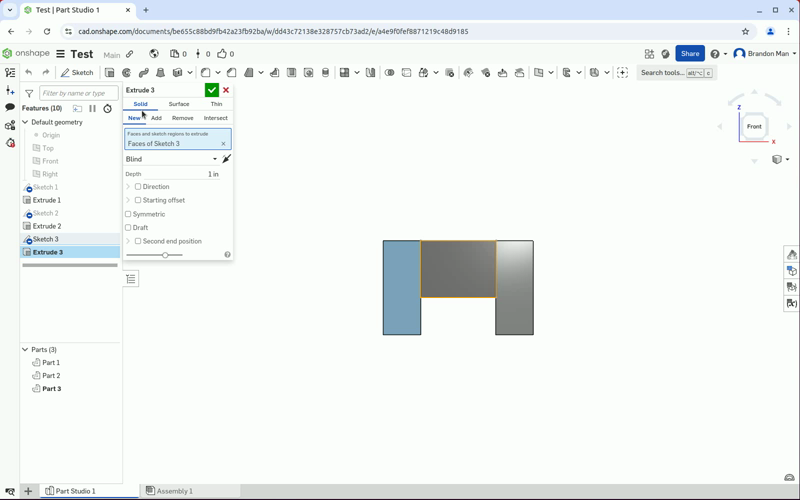
mouse_move(137, 120)
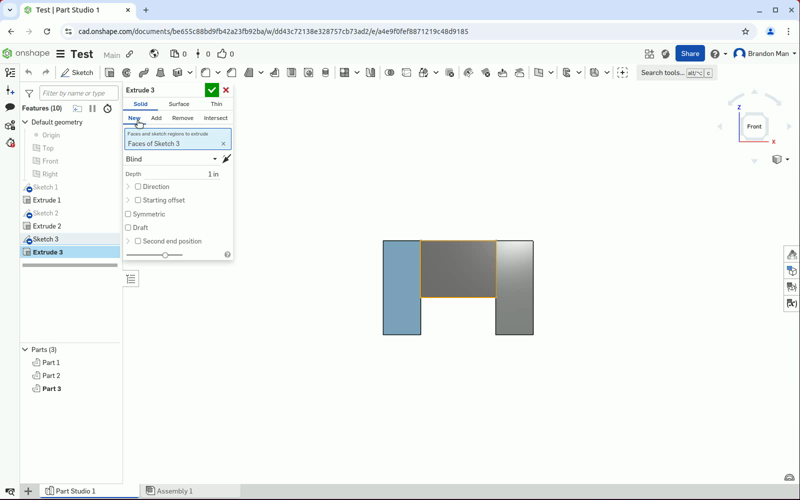
click(137, 120)
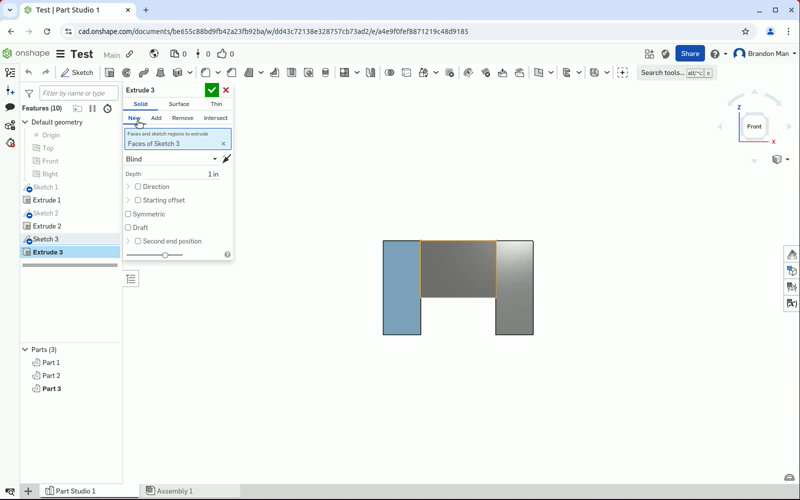
key(tab, 4)
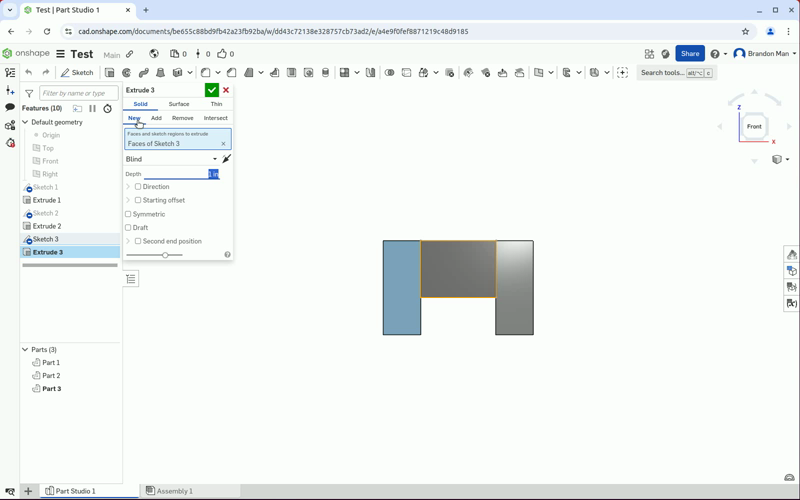
text(11.554)
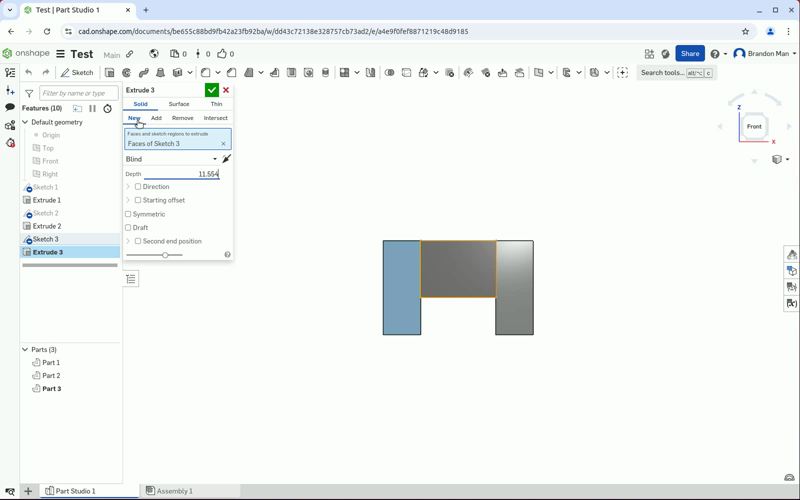
key(enter)
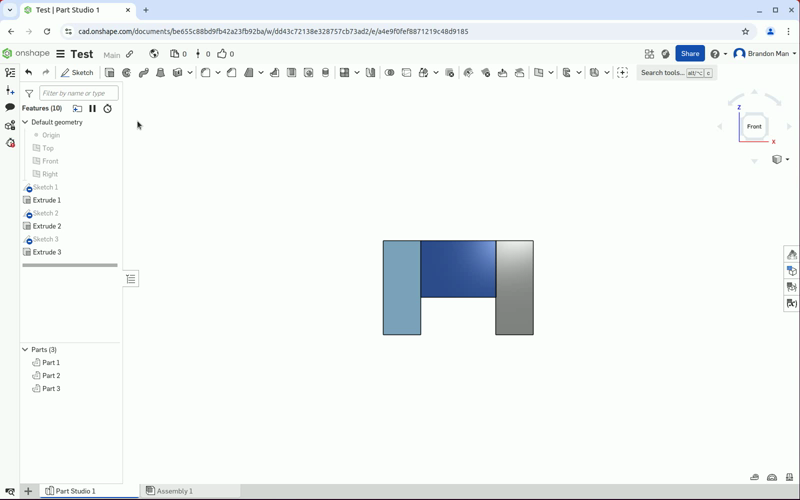
key(shift+h)
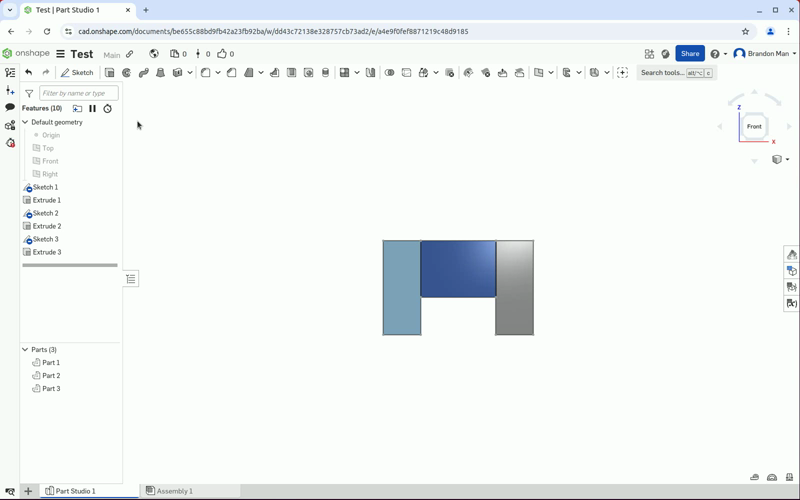
key(shift+h)
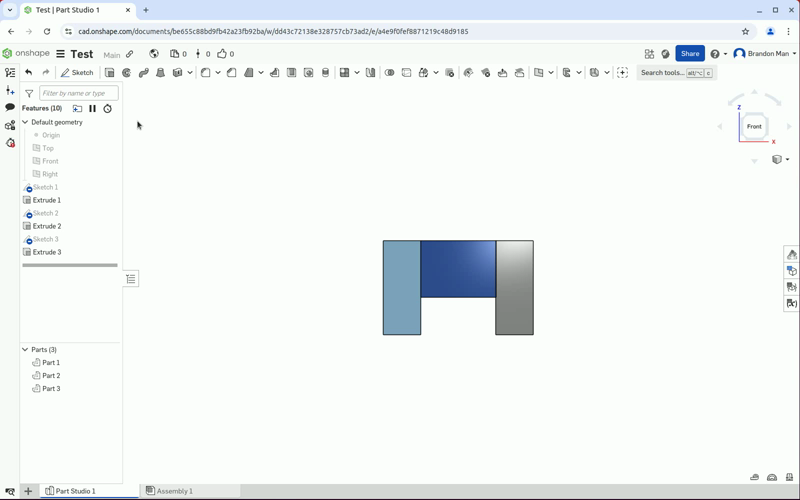
mouse_move(73, 189)
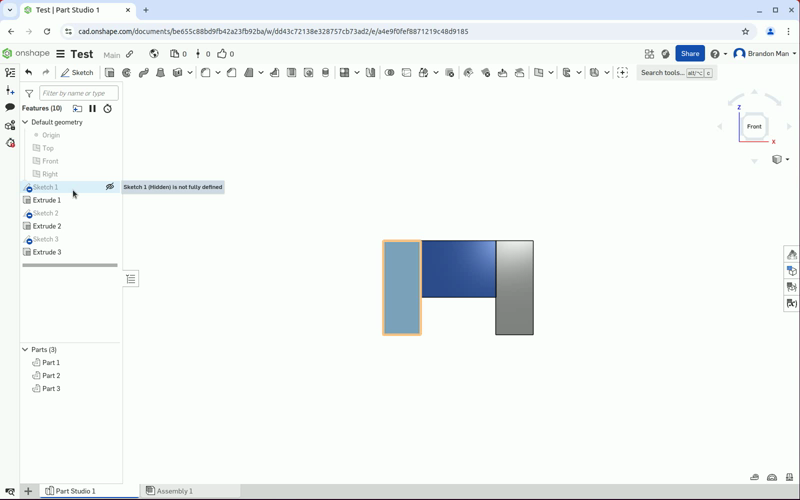
click(73, 189)
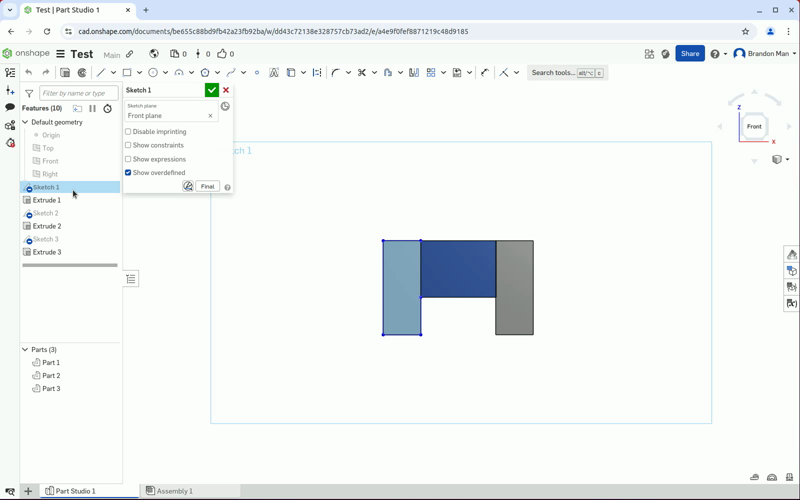
mouse_move(229, 92)
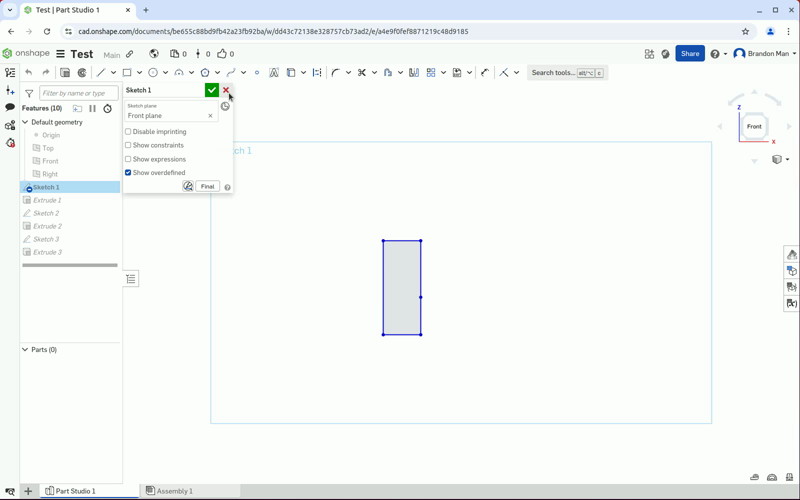
click(229, 92)
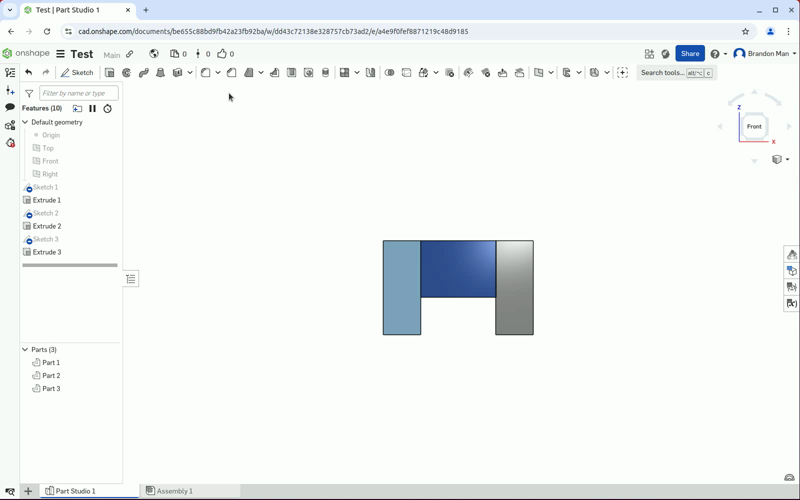
mouse_move(541, 75)
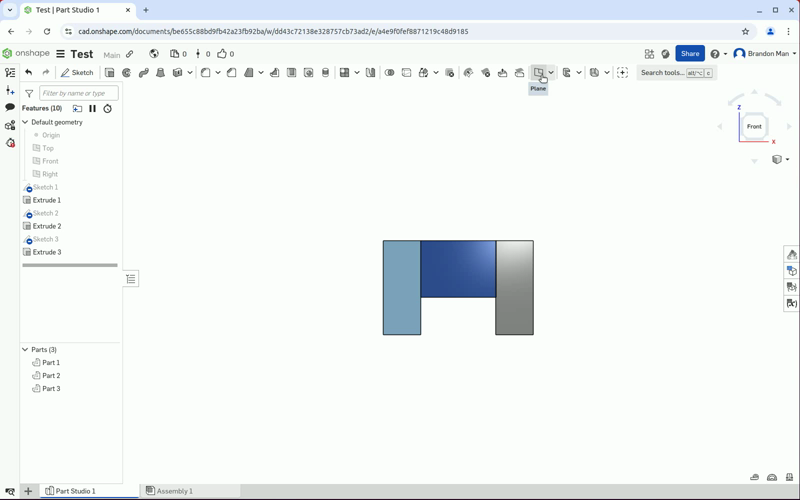
click(541, 75)
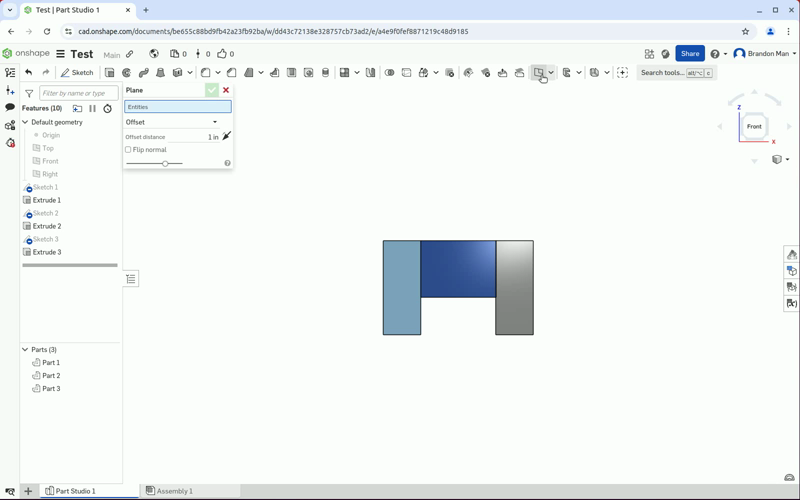
mouse_move(73, 163)
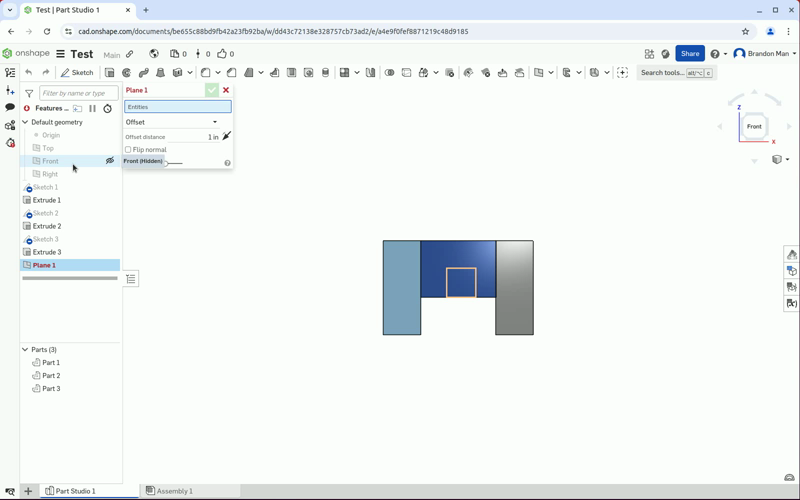
click(73, 163)
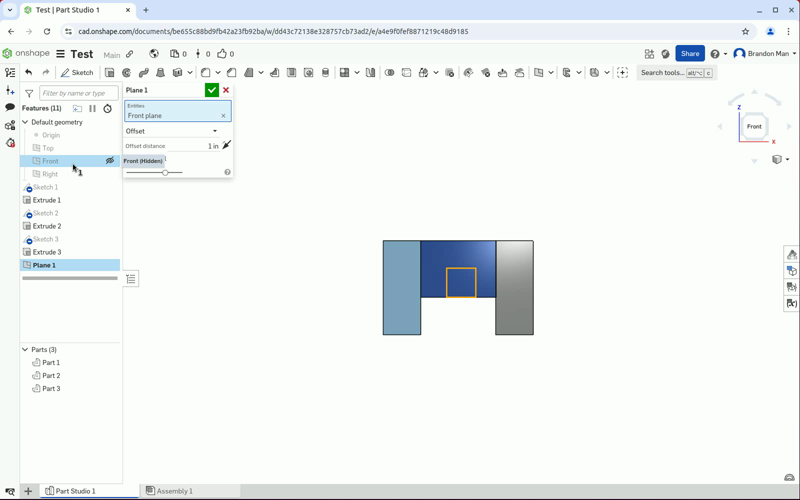
key(tab, 2)
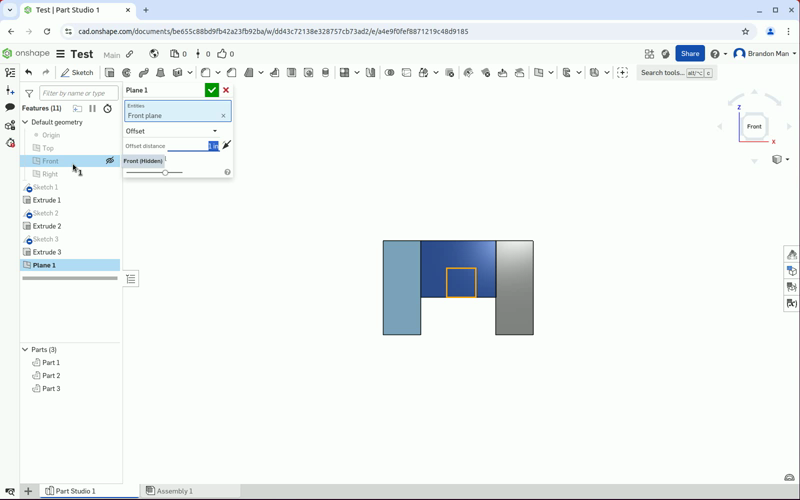
text(11.554)
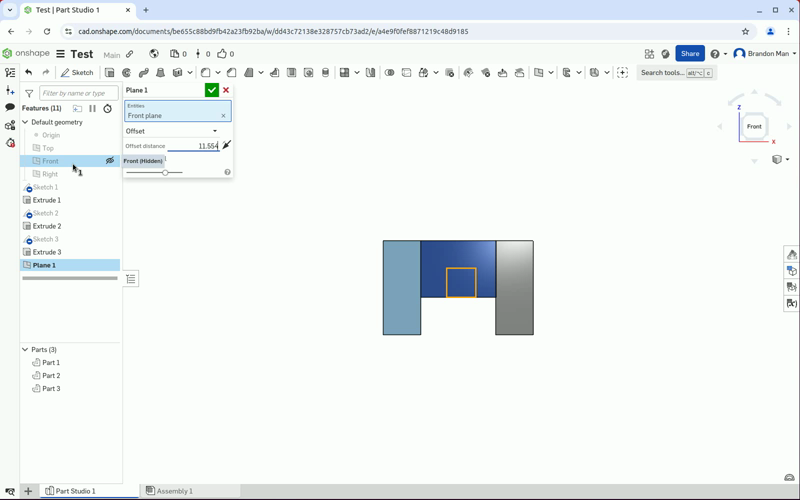
key(enter, 2)
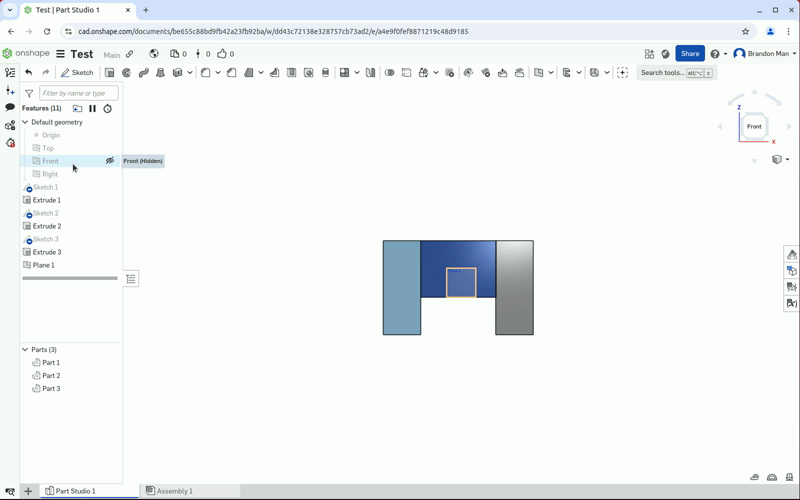
key(shift+s)
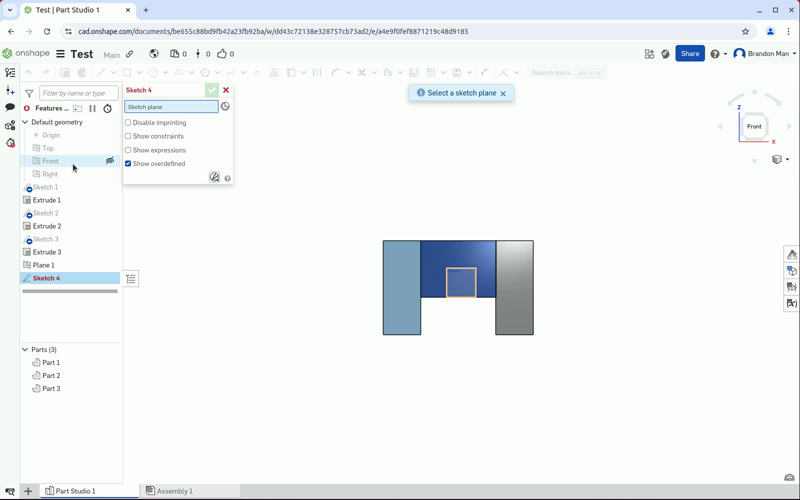
mouse_move(73, 267)
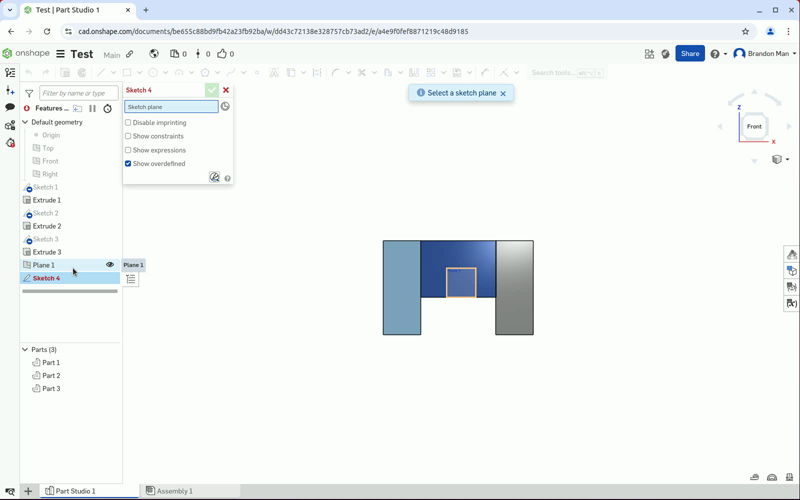
click(73, 267)
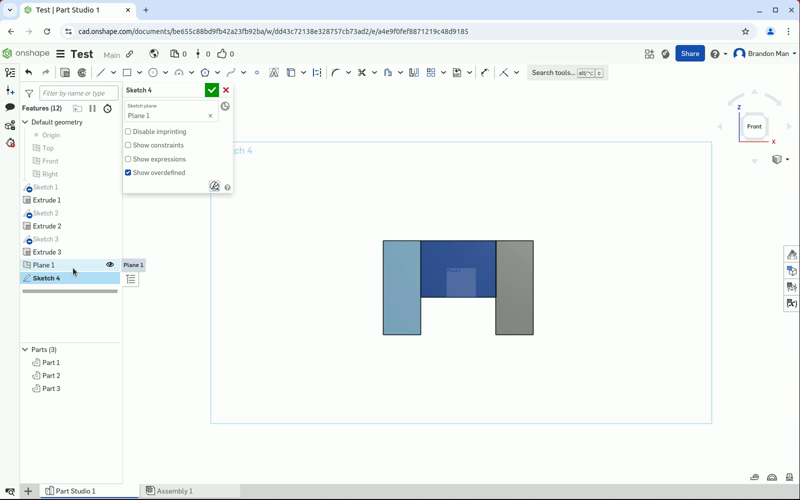
mouse_move(73, 352)
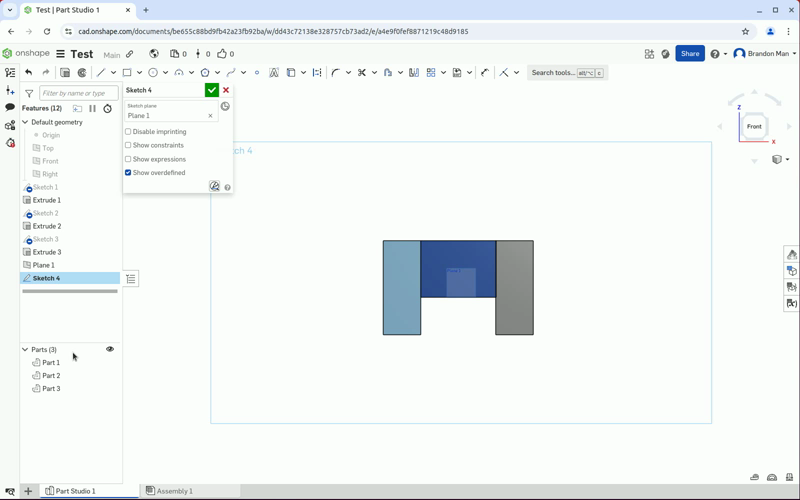
key(y)
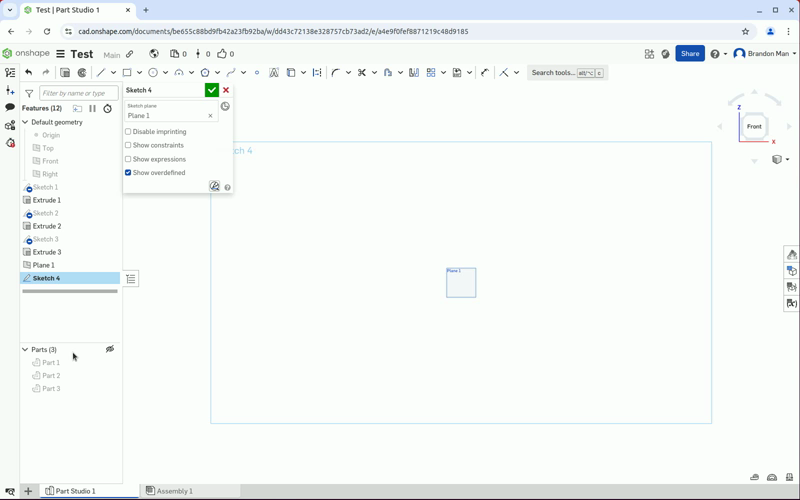
key(l)
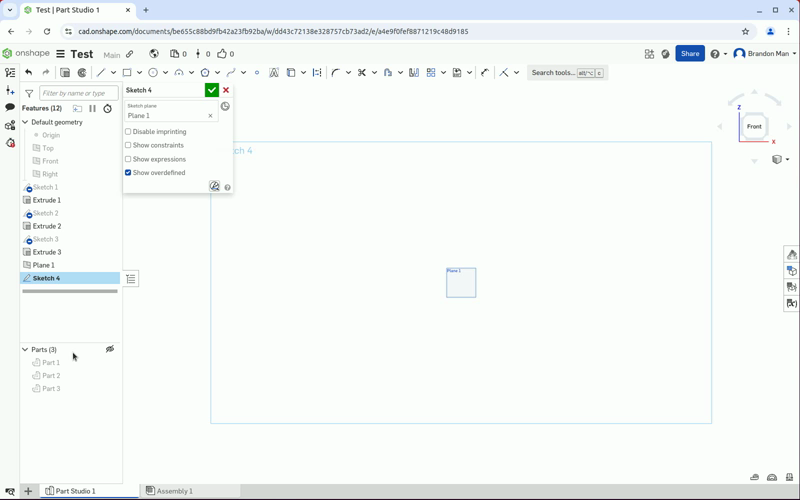
key_down(shift)
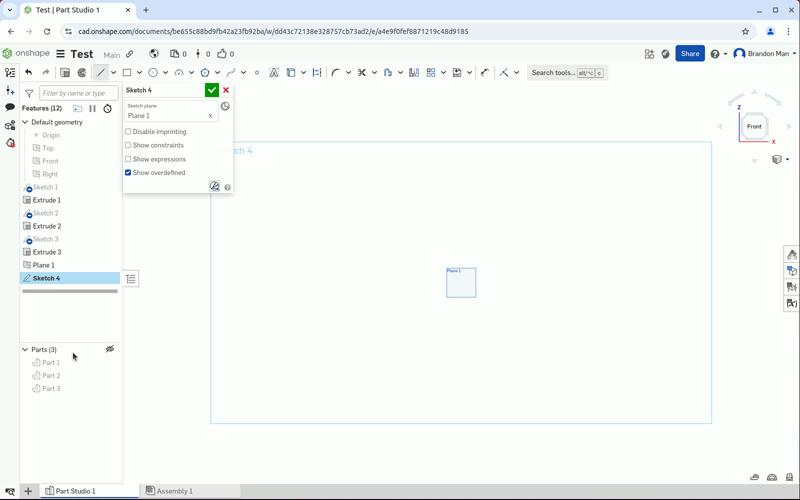
mouse_move(420, 297)
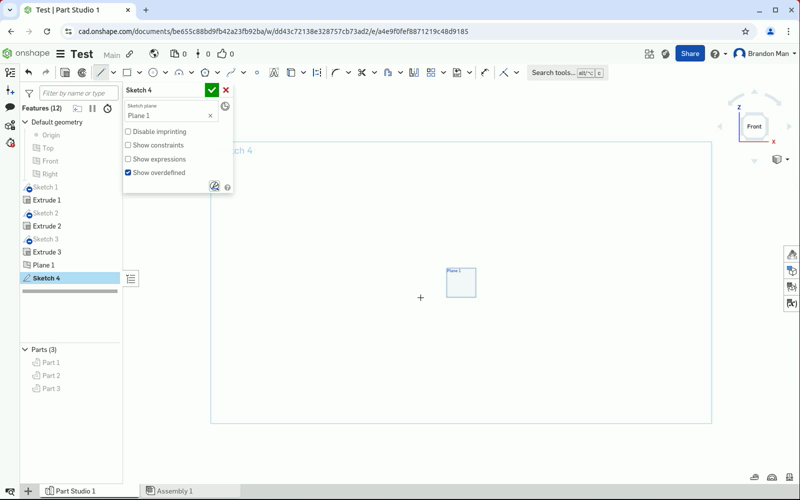
click(420, 297)
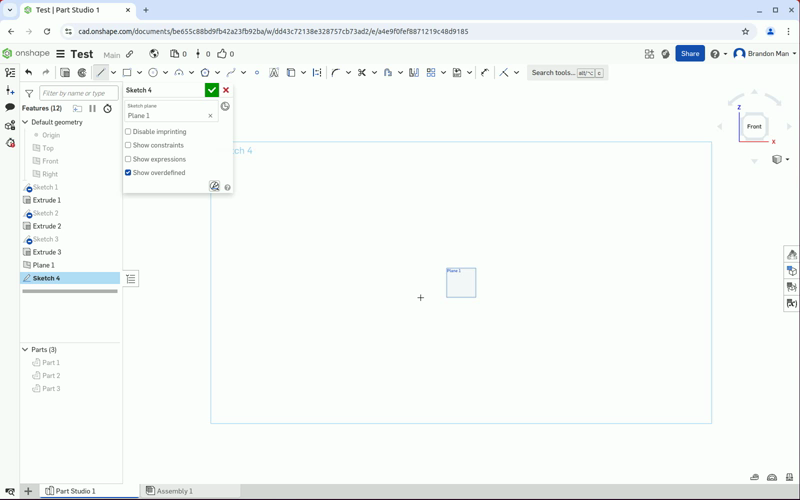
key_up(shift)
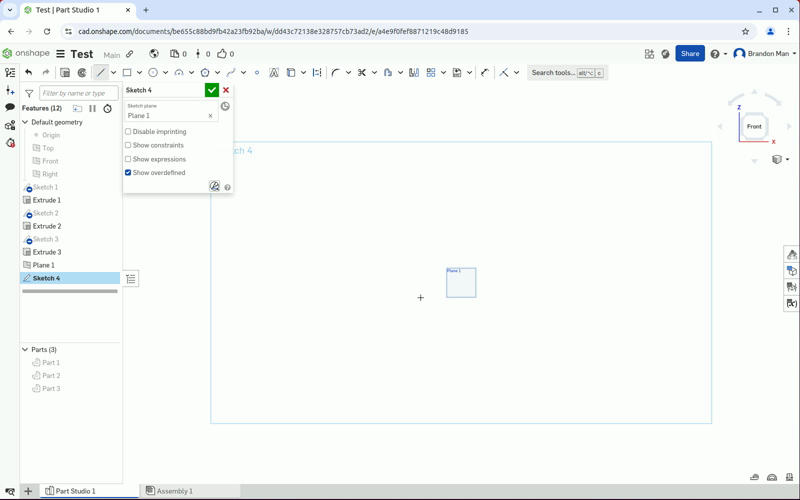
key_down(shift)
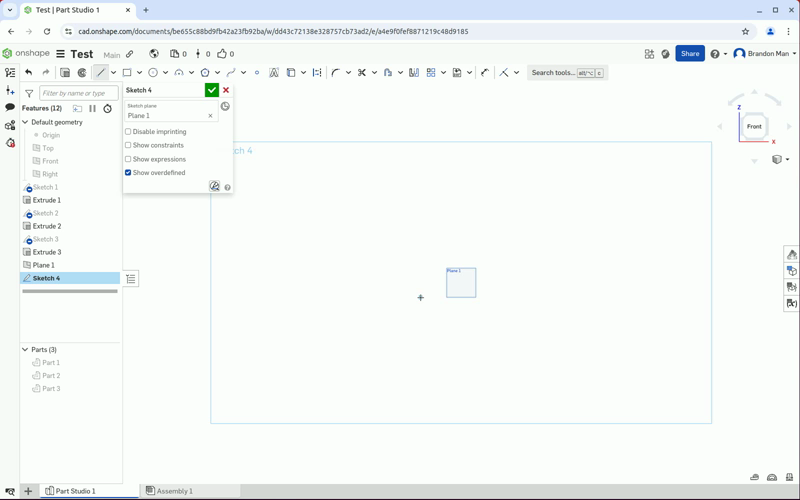
mouse_move(496, 297)
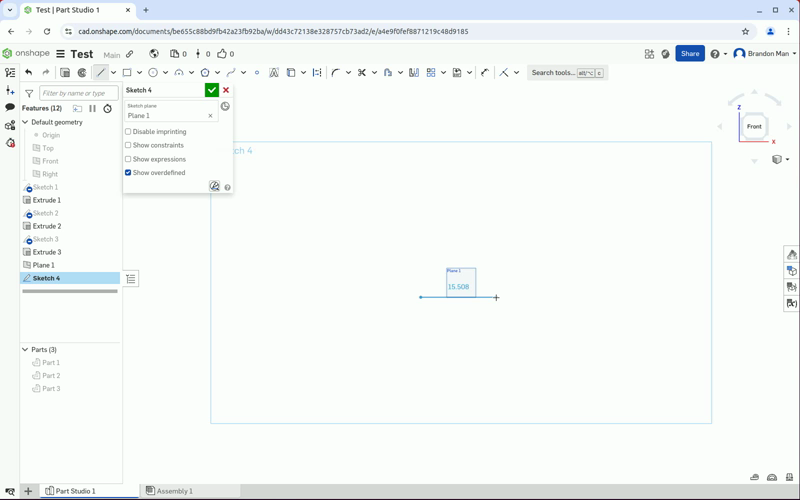
click(496, 297)
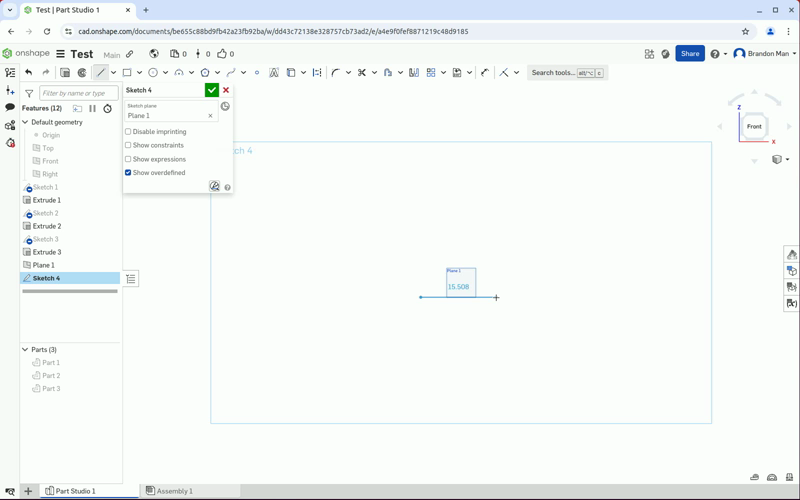
key_up(shift)
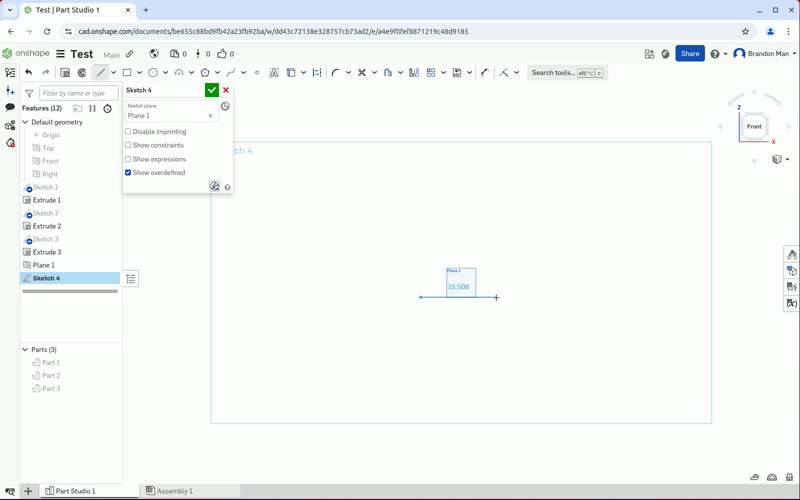
key_down(shift)
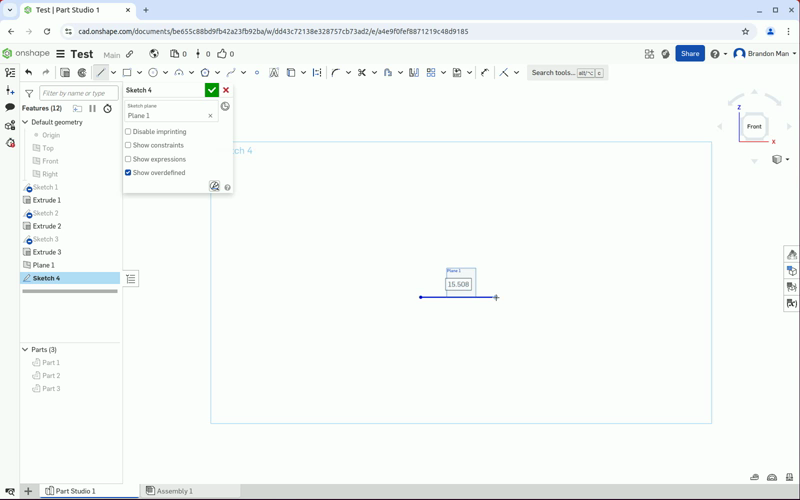
mouse_move(526, 297)
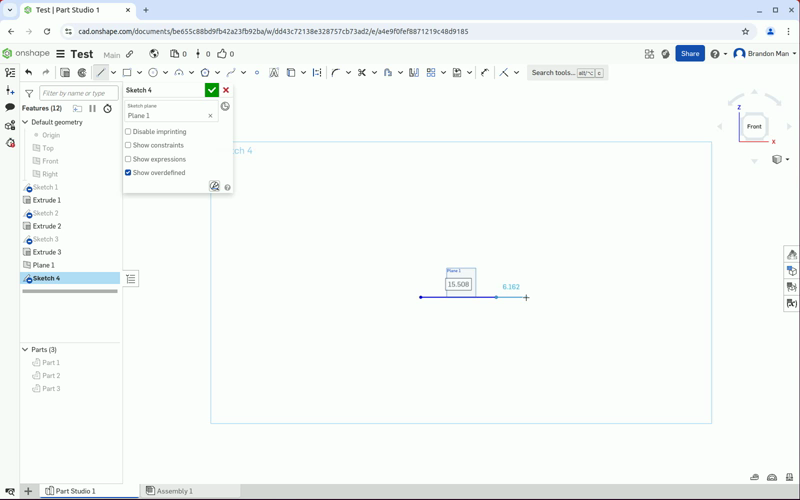
mouse_move(496, 240)
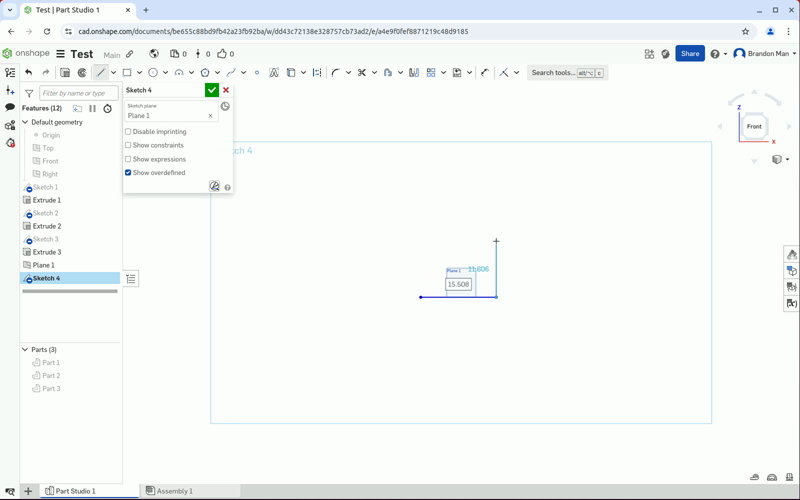
click(496, 240)
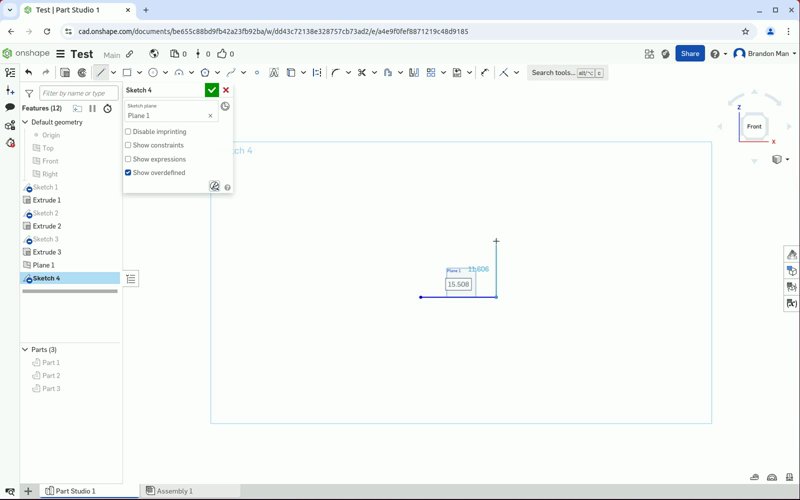
key_up(shift)
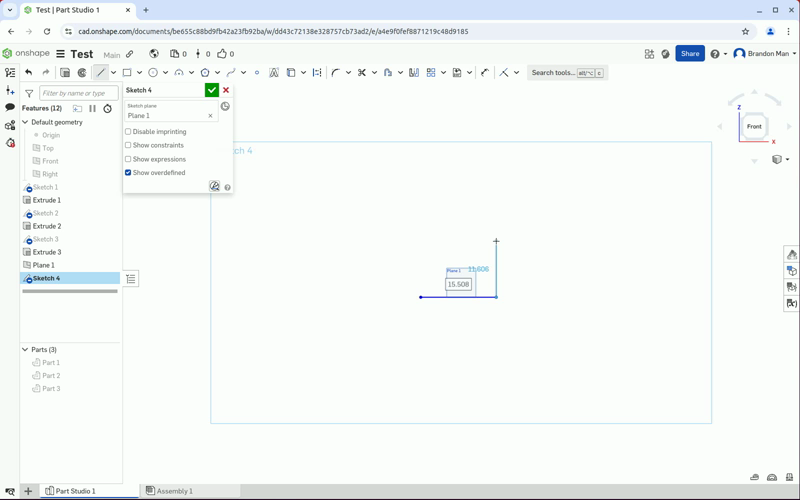
key_down(shift)
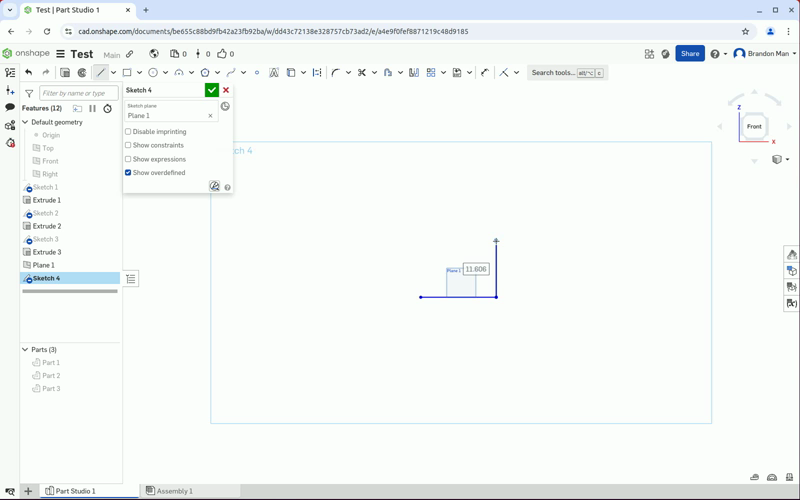
mouse_move(420, 240)
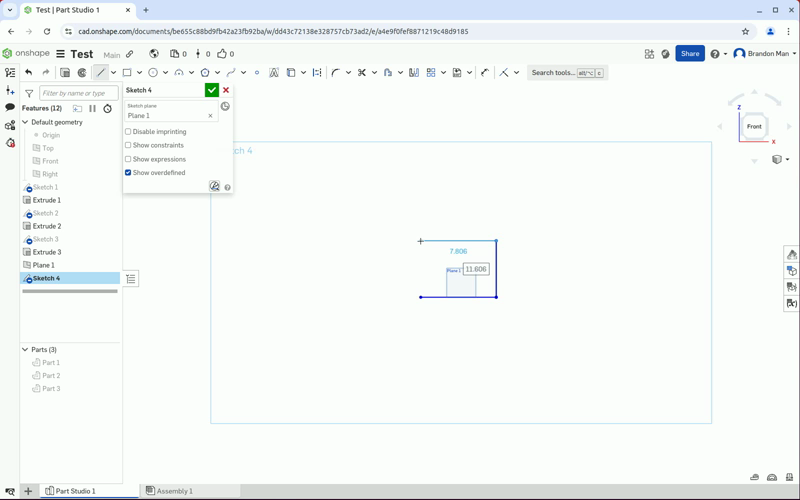
click(420, 240)
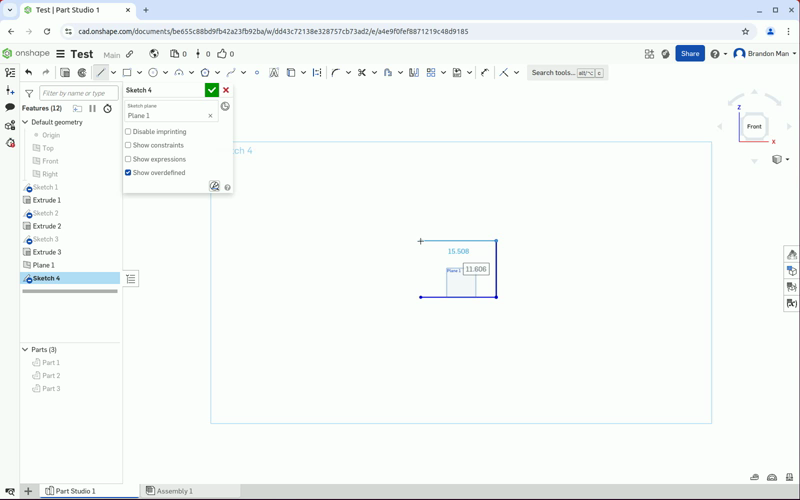
key_up(shift)
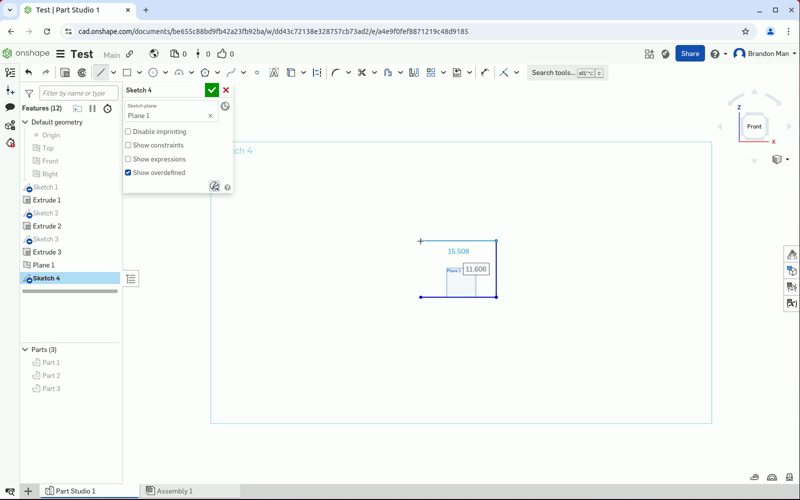
mouse_move(450, 240)
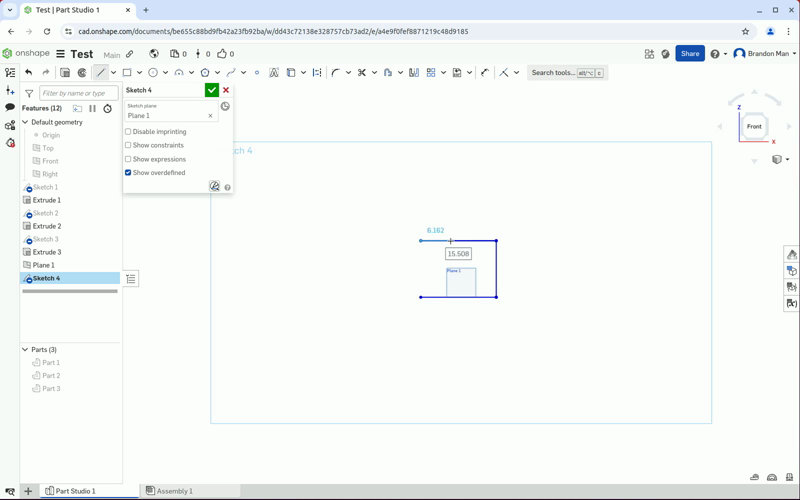
key_down(shift)
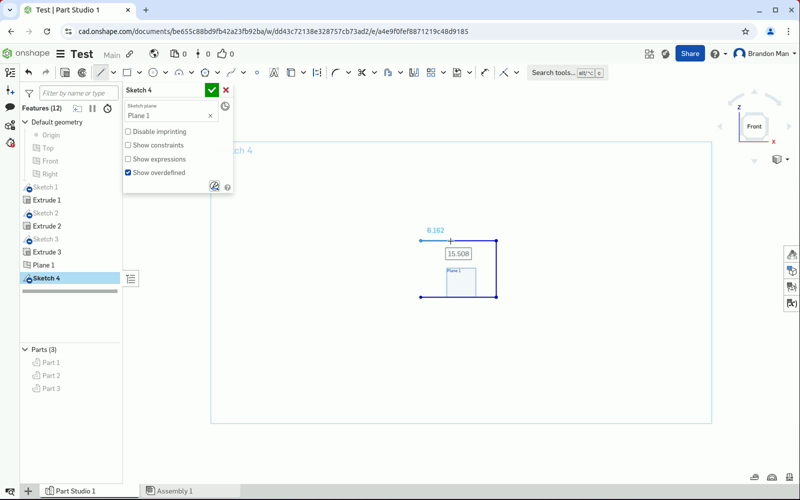
mouse_move(420, 297)
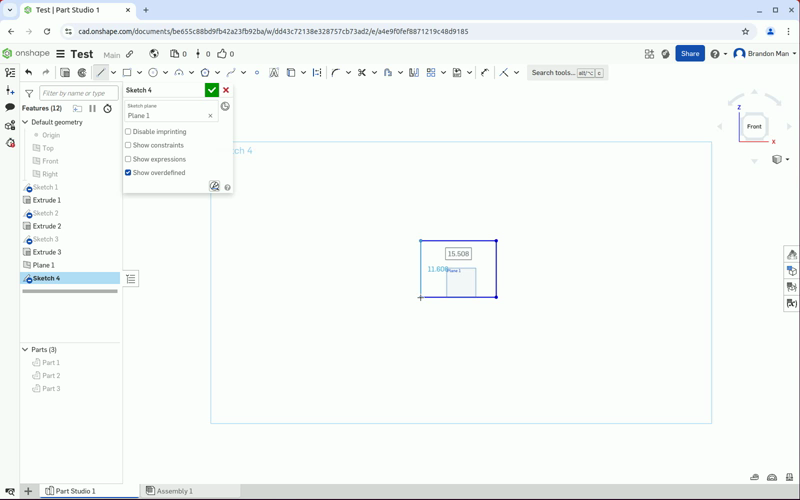
key_up(shift)
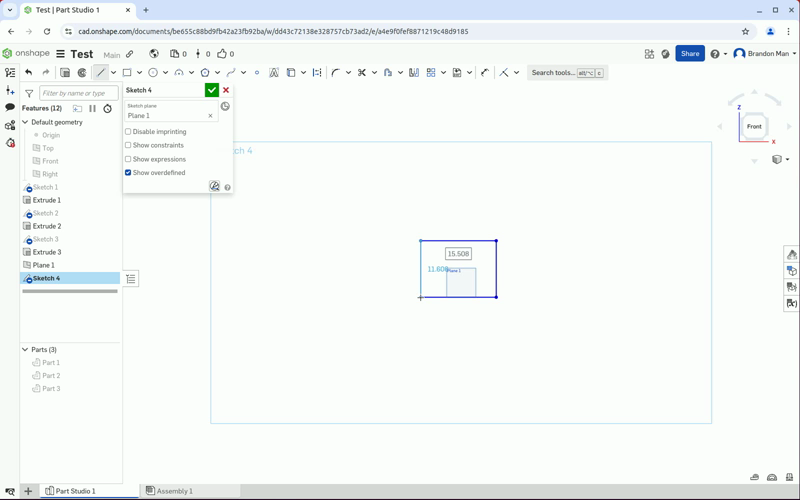
click(420, 297)
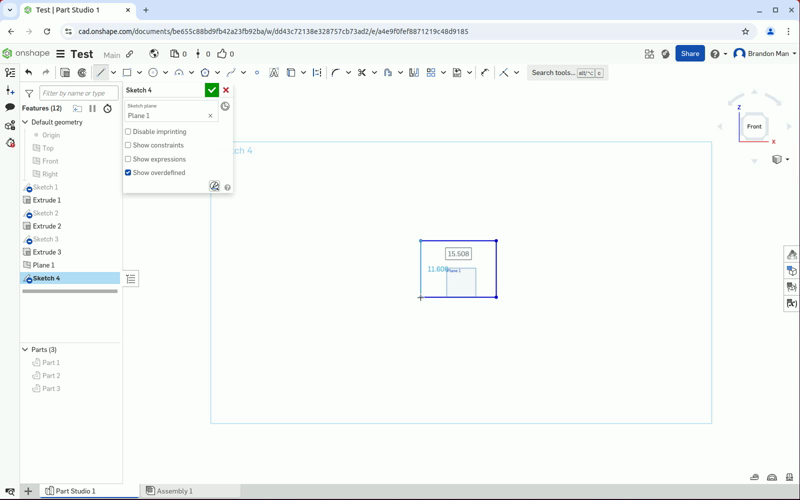
key(esc)
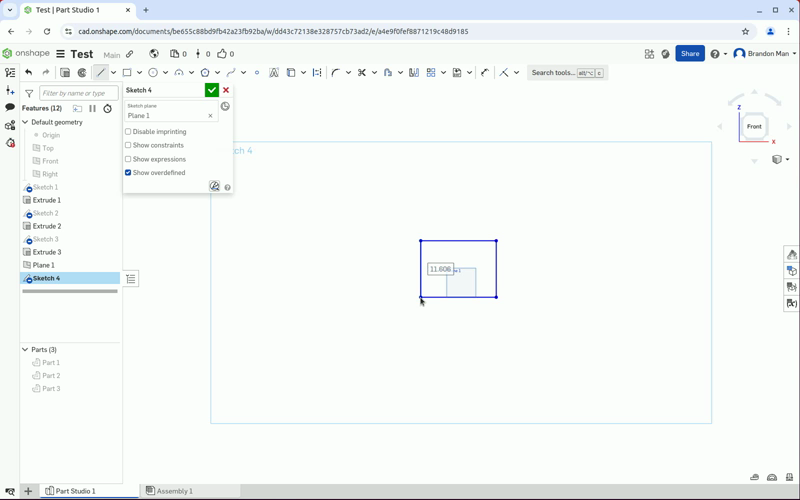
mouse_move(430, 248)
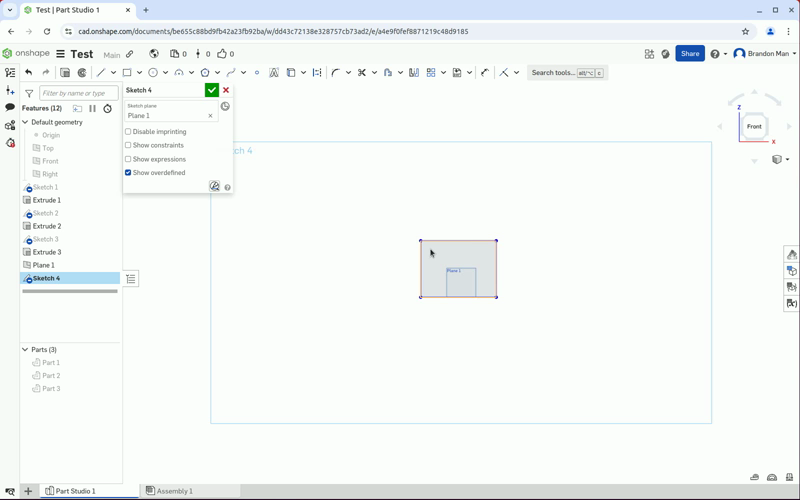
click(430, 248)
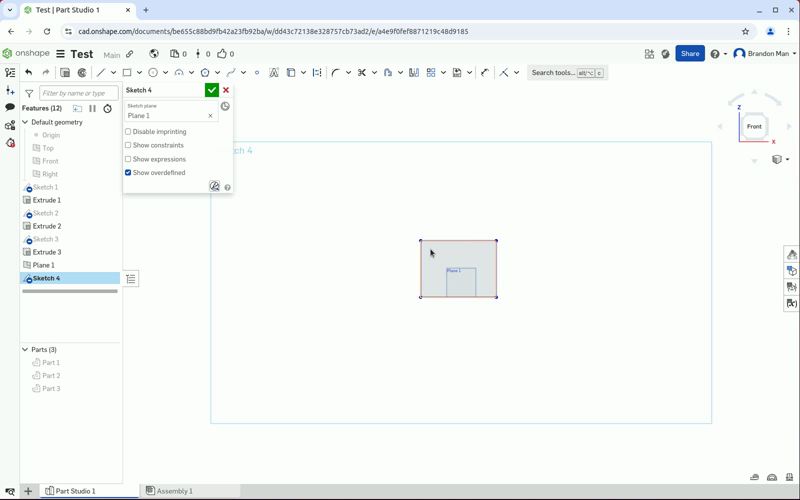
mouse_move(73, 352)
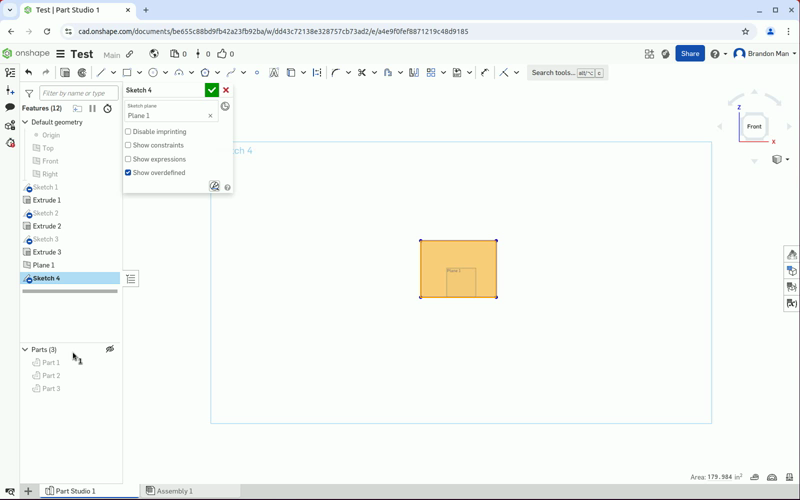
key(shift+y)
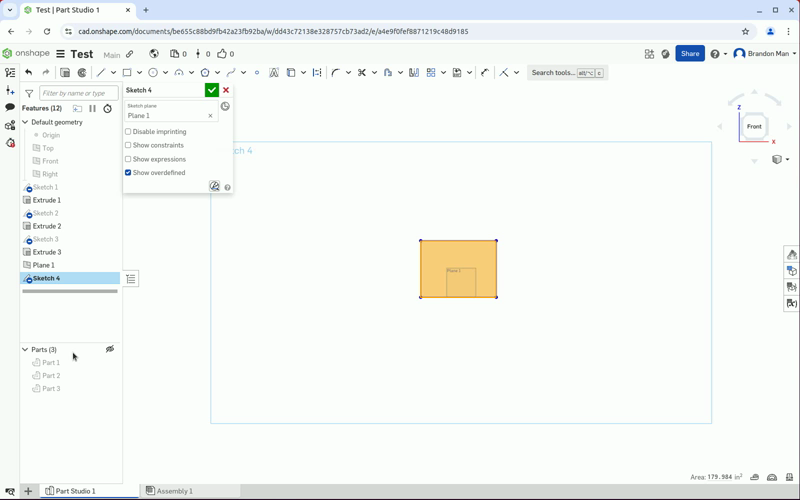
key(shift+e)
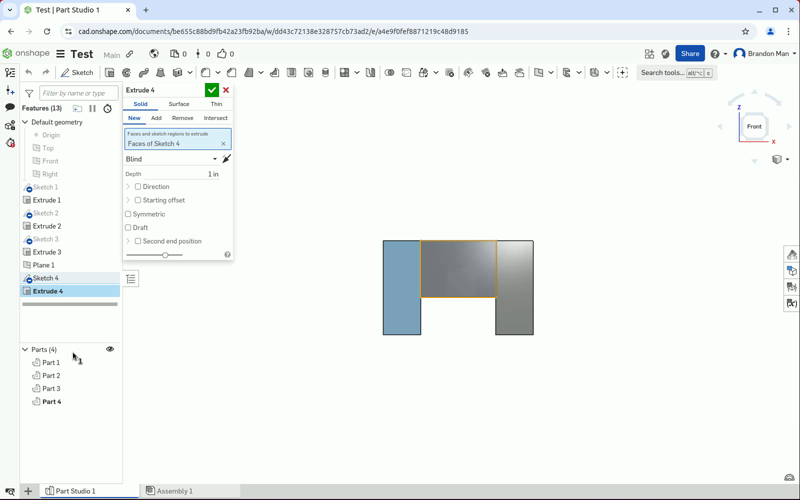
mouse_move(143, 106)
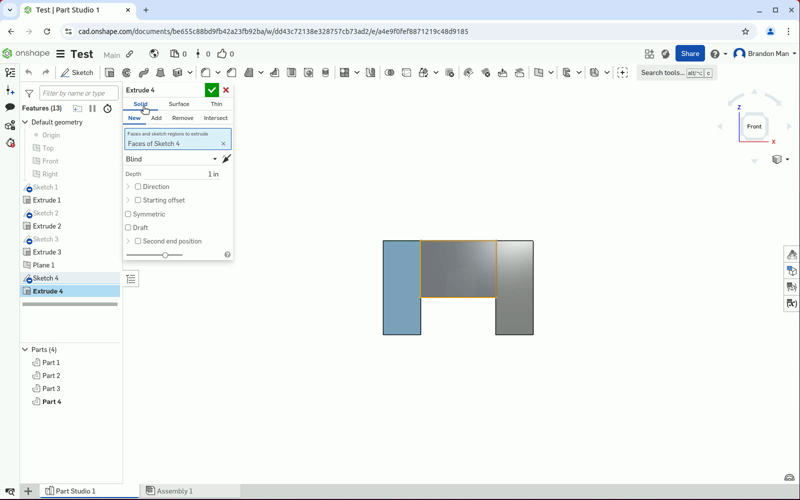
click(143, 106)
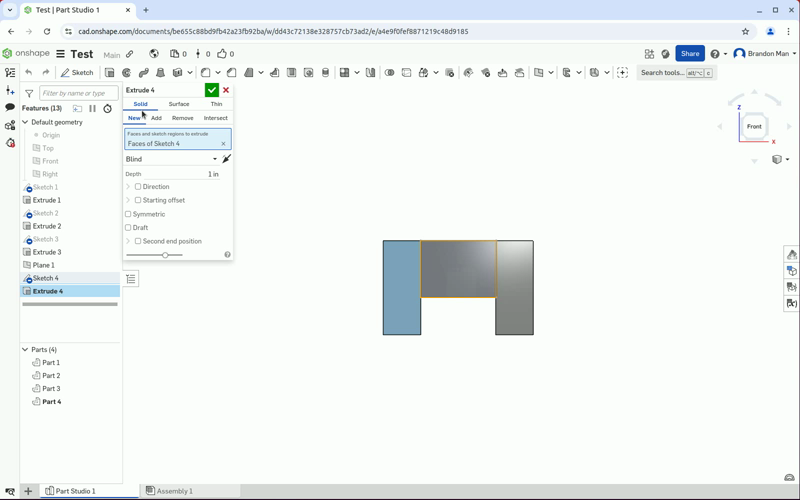
mouse_move(137, 120)
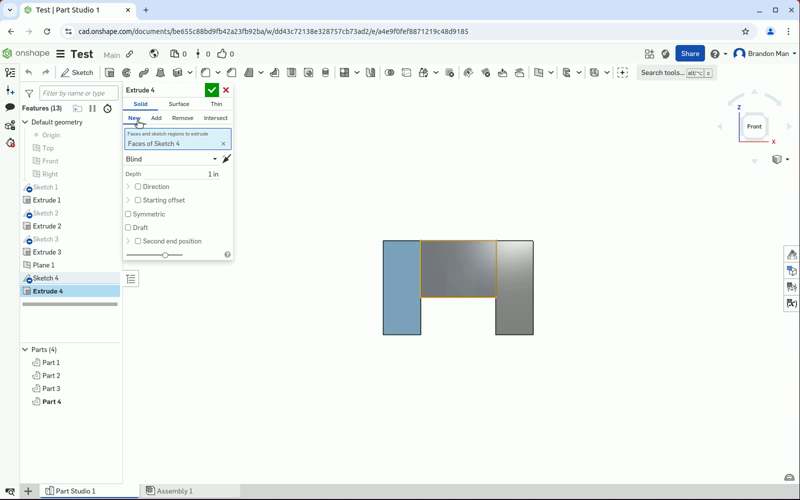
click(137, 120)
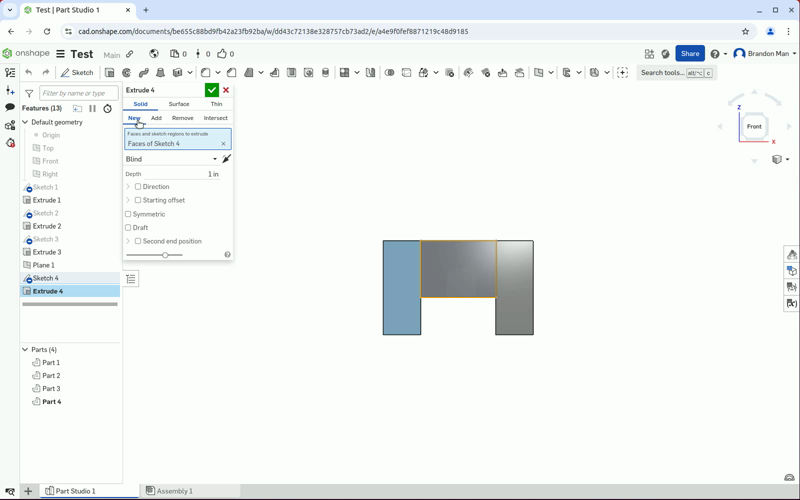
key(tab, 4)
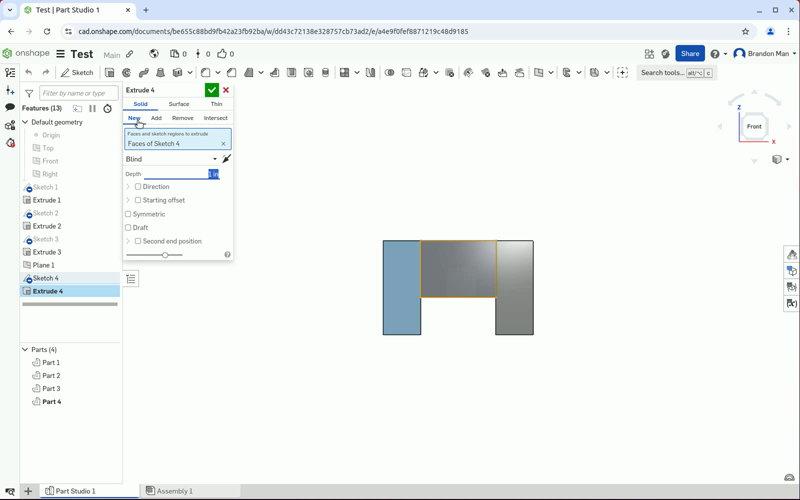
text(11.554)
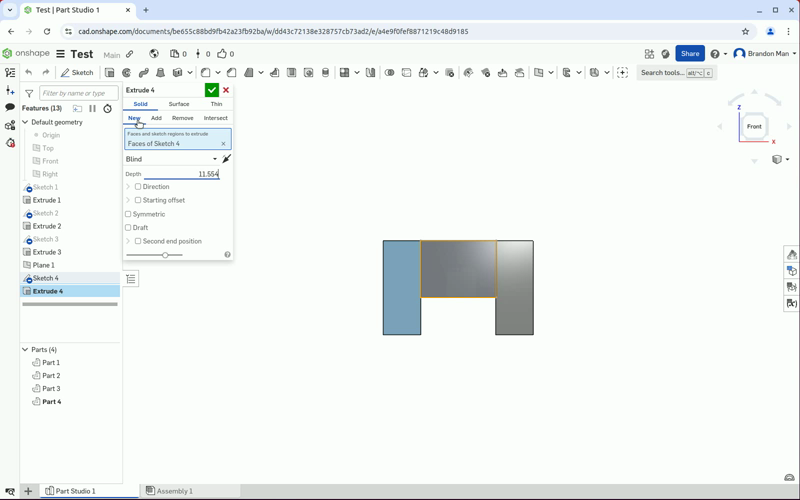
key(enter)
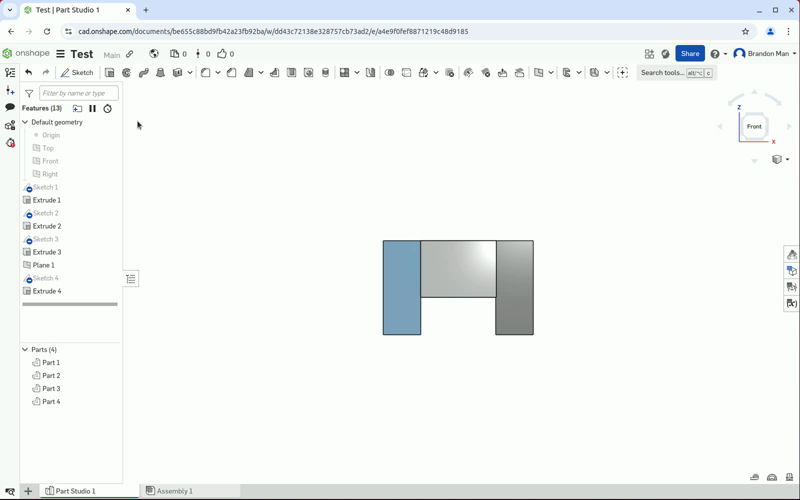
key(shift+h)
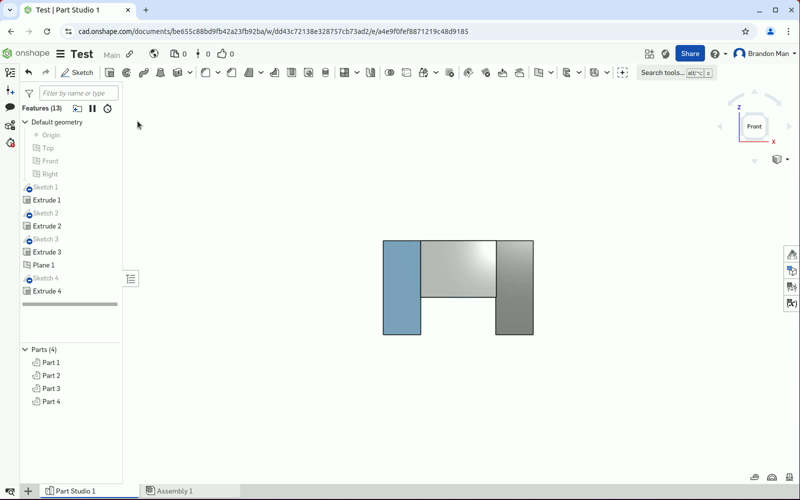
key(shift+h)
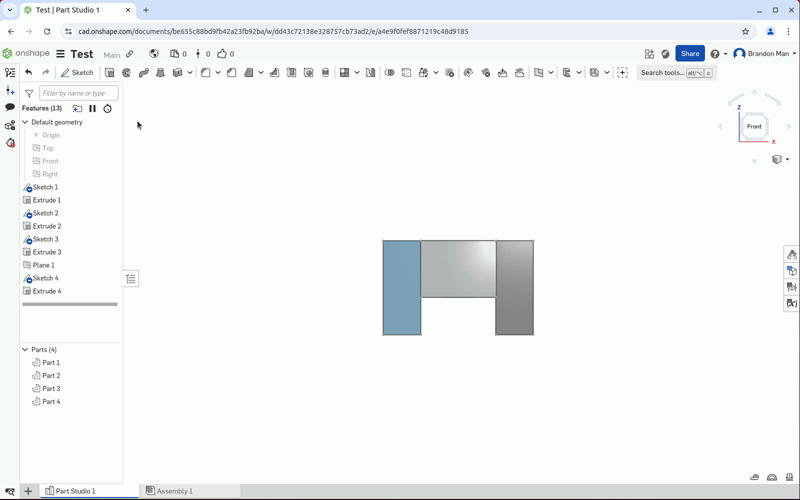
key(shift+7)
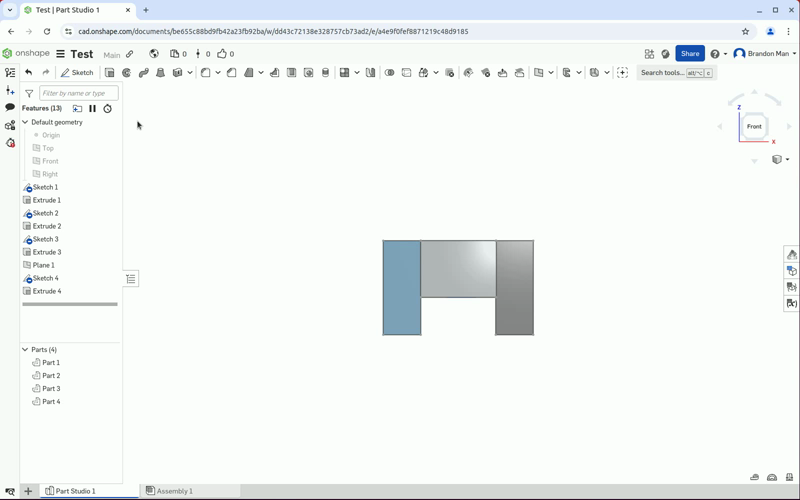
key(left, 2)
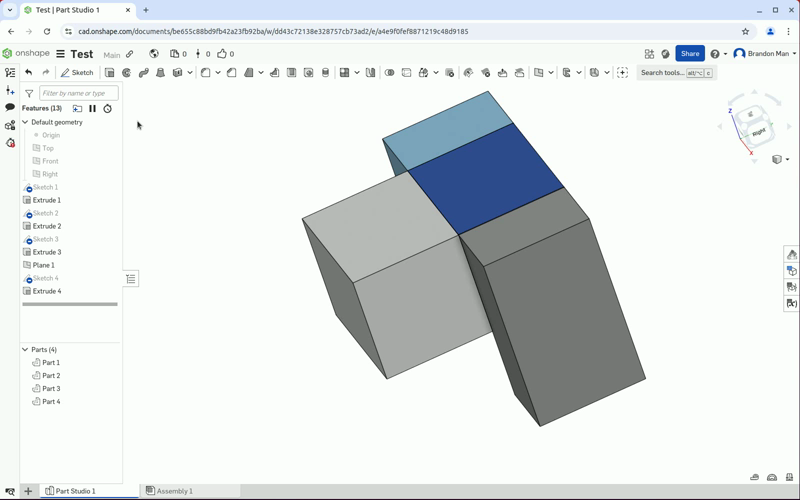
key(down, 2)
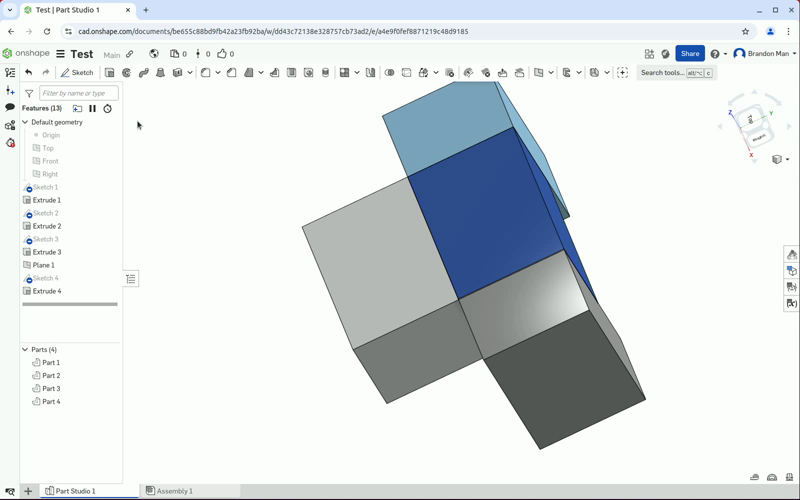
key(up, 2)
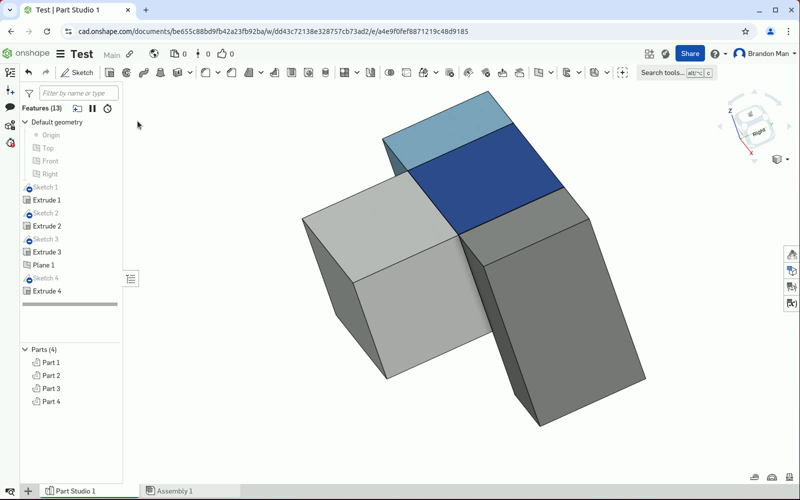
key(right, 2)
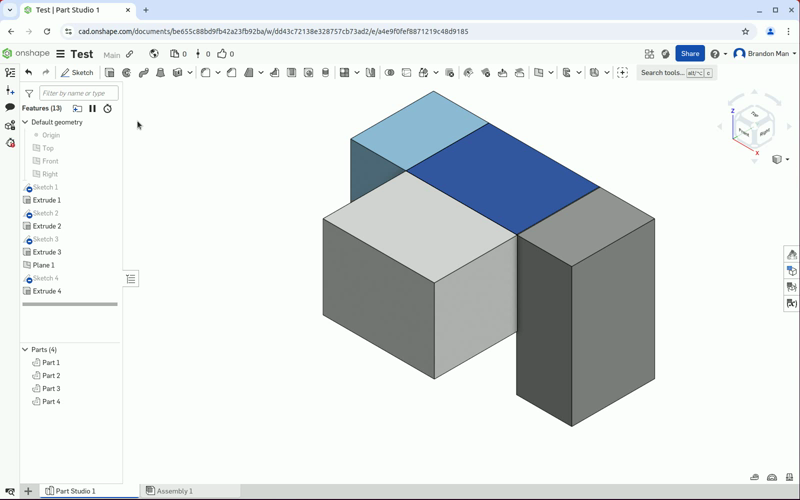
mouse_move(73, 189)
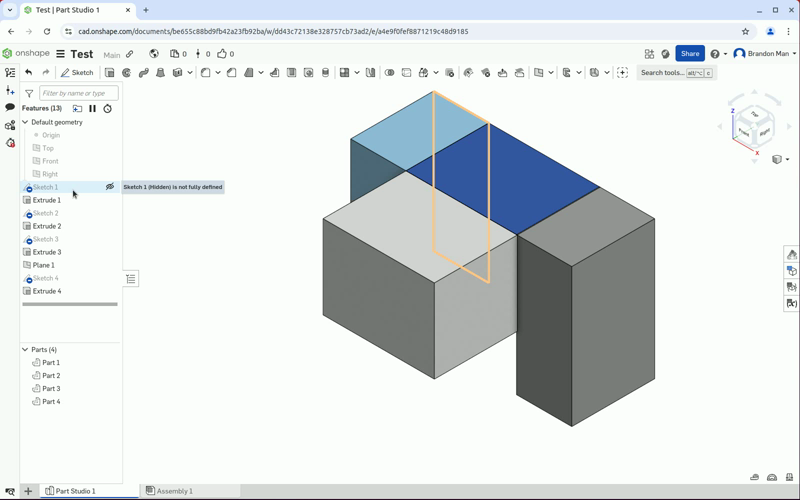
click(73, 189)